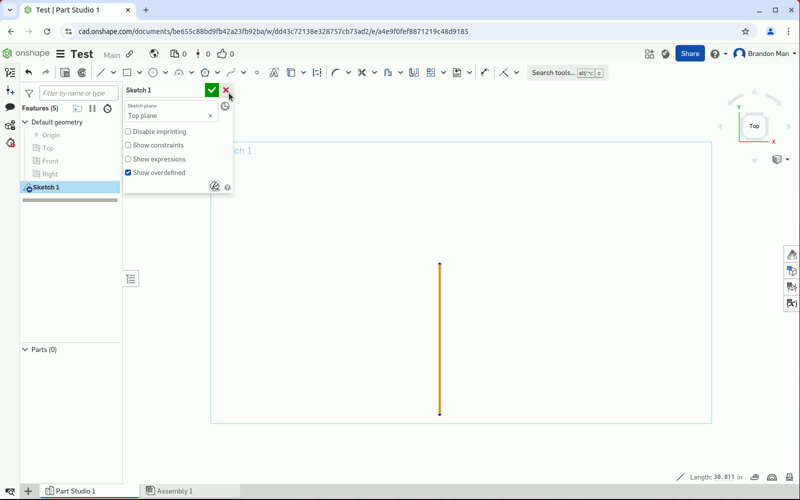
key(shift+h)
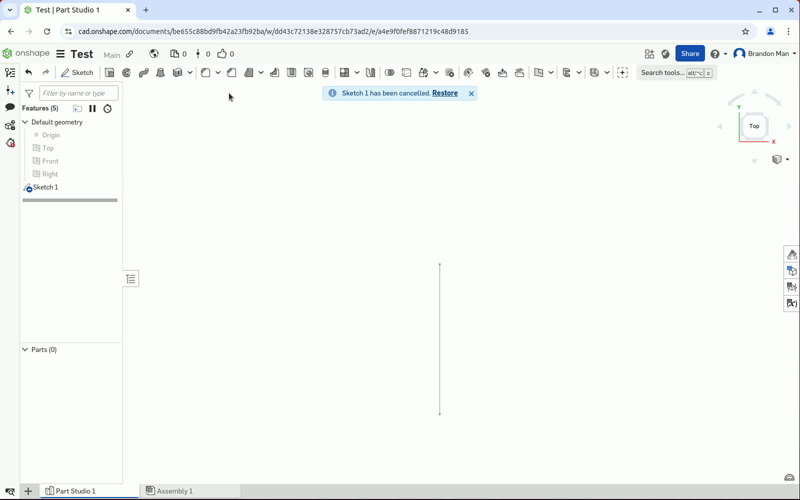
key(shift+s)
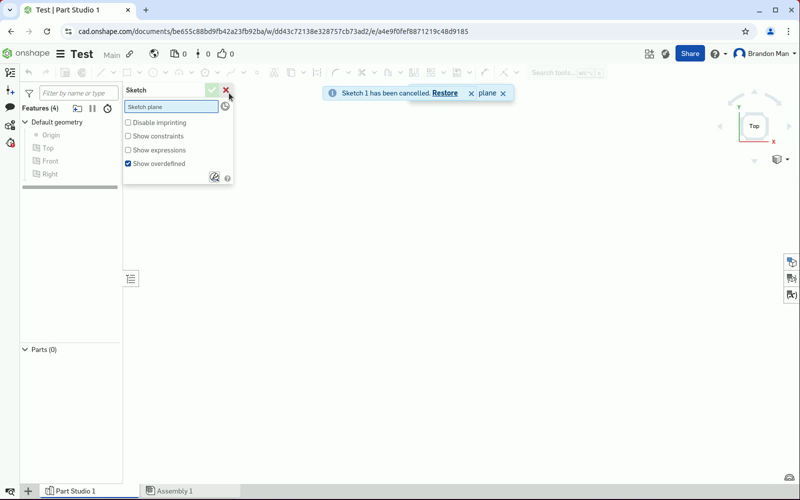
mouse_move(73, 150)
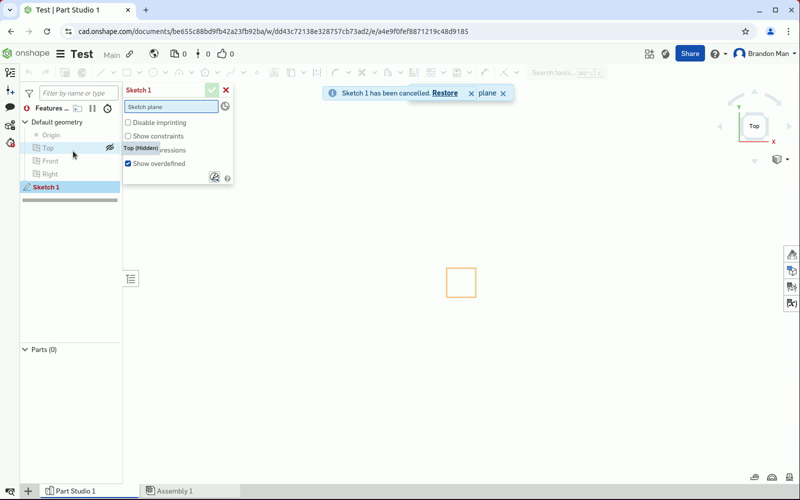
click(73, 150)
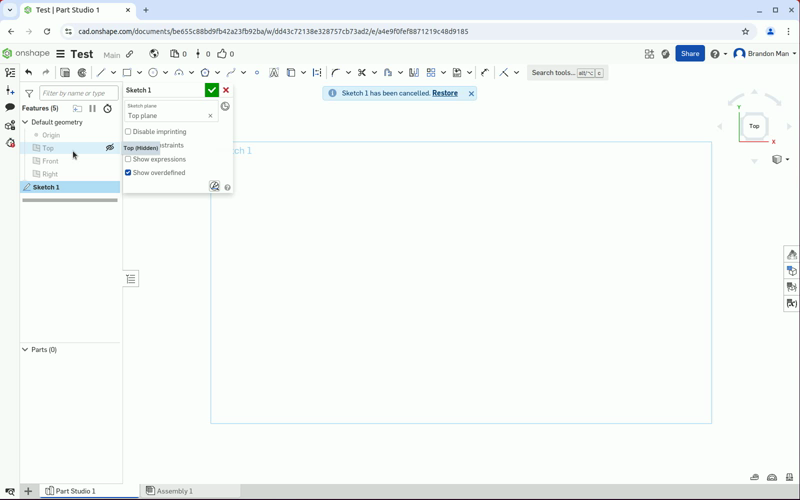
mouse_move(73, 352)
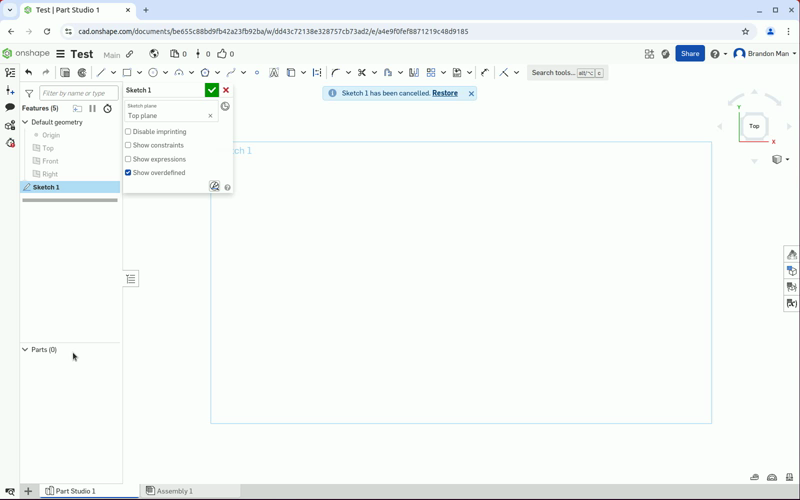
key(y)
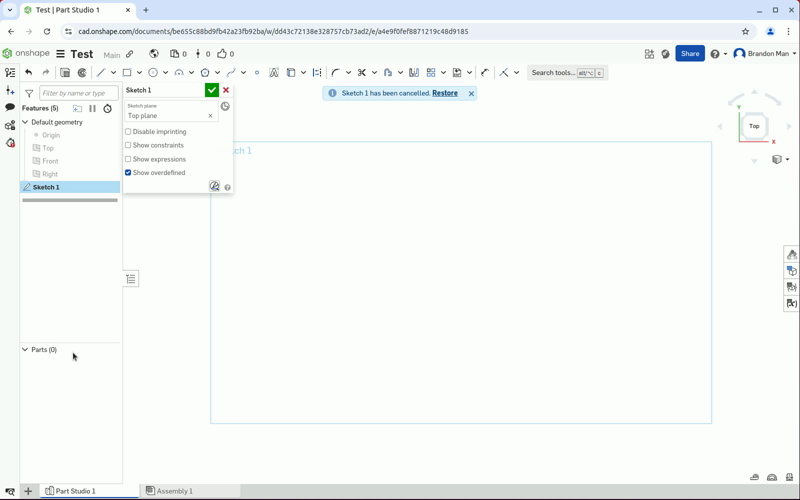
key(l)
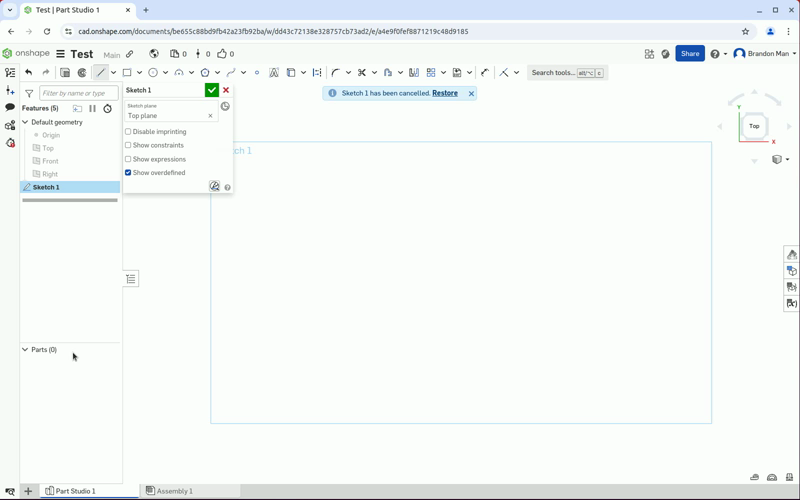
key_down(shift)
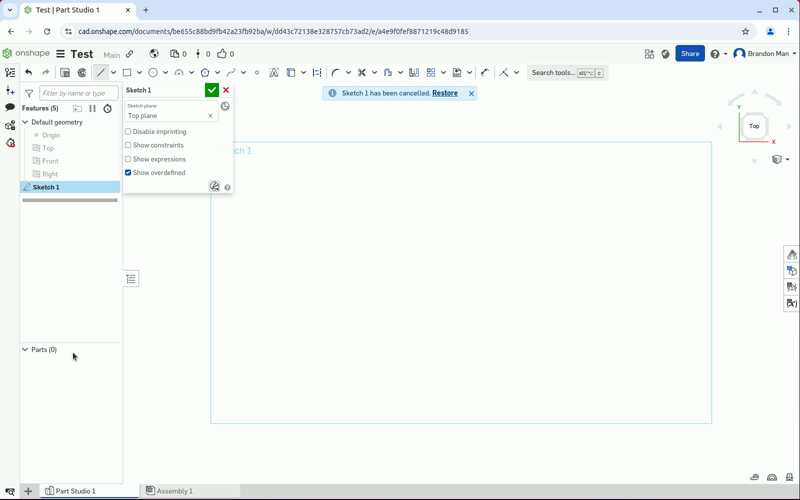
mouse_move(382, 326)
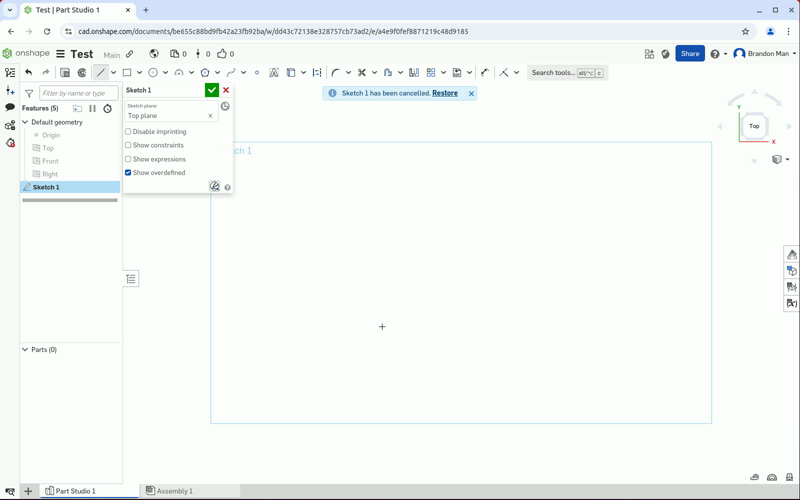
click(382, 326)
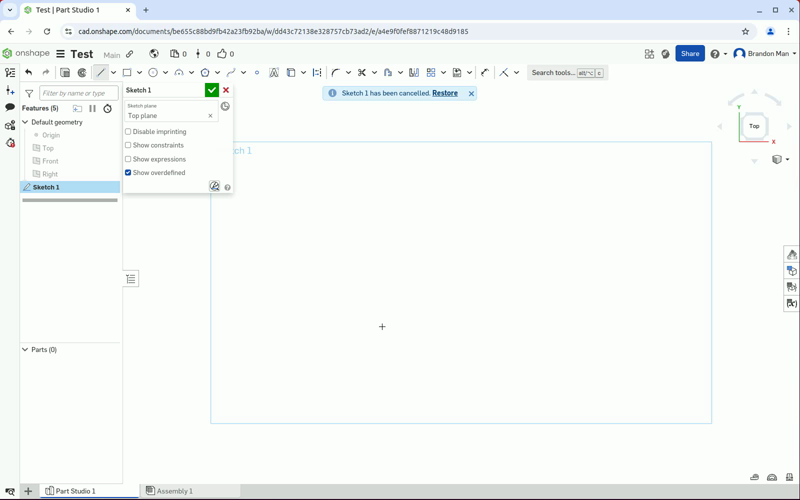
key_up(shift)
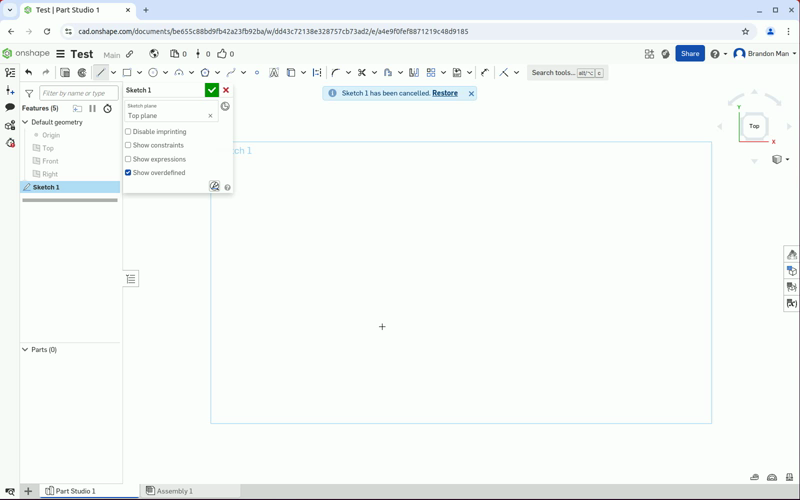
key_down(shift)
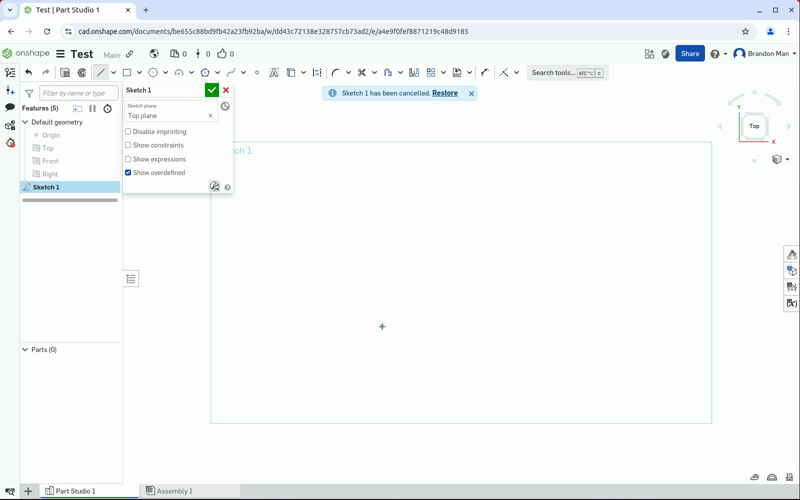
mouse_move(521, 326)
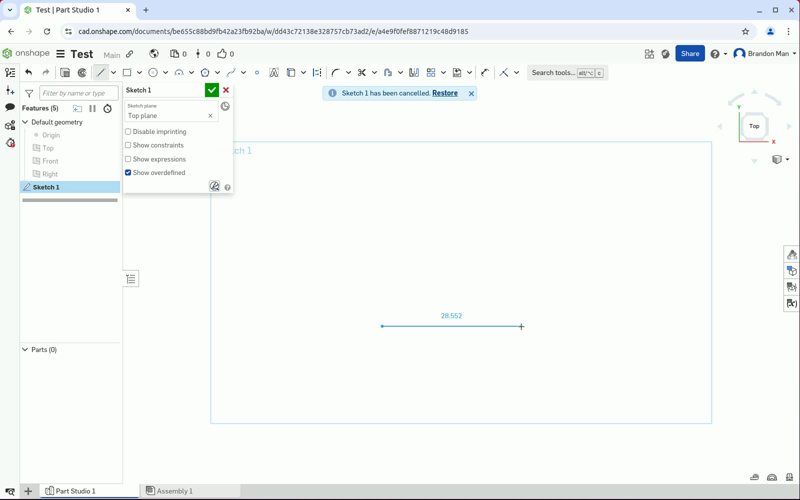
click(521, 326)
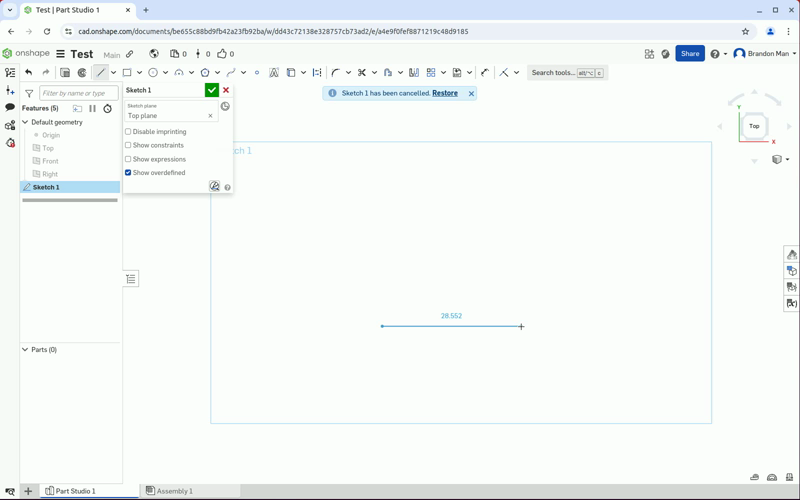
key_up(shift)
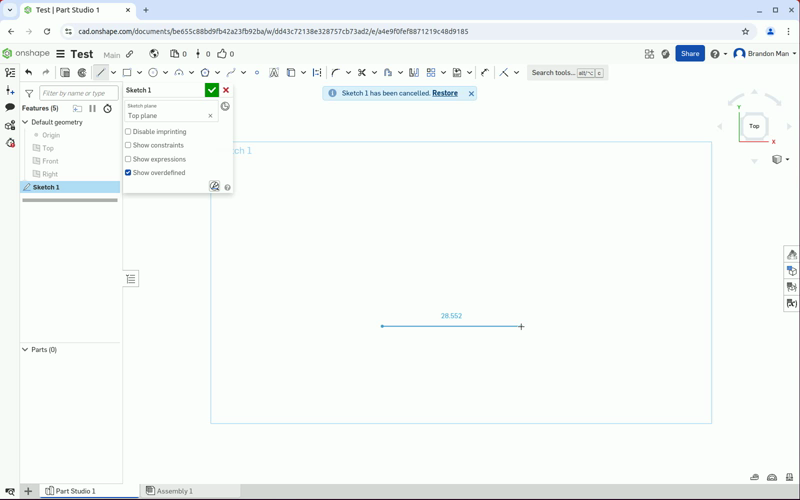
key_down(shift)
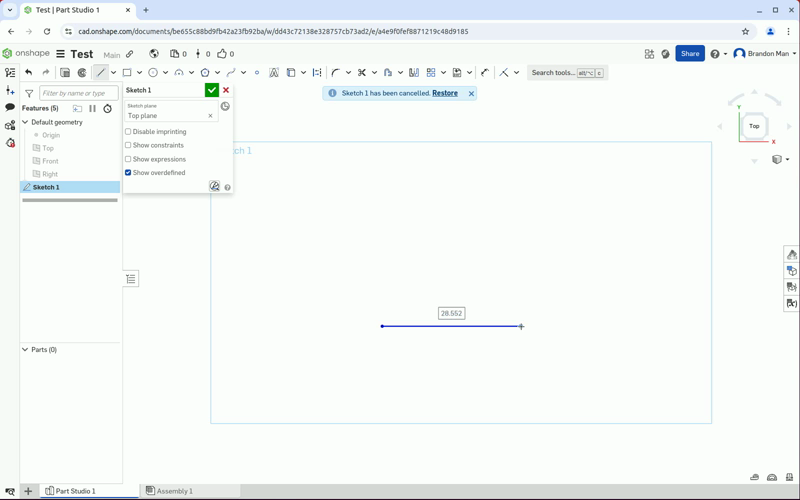
mouse_move(521, 170)
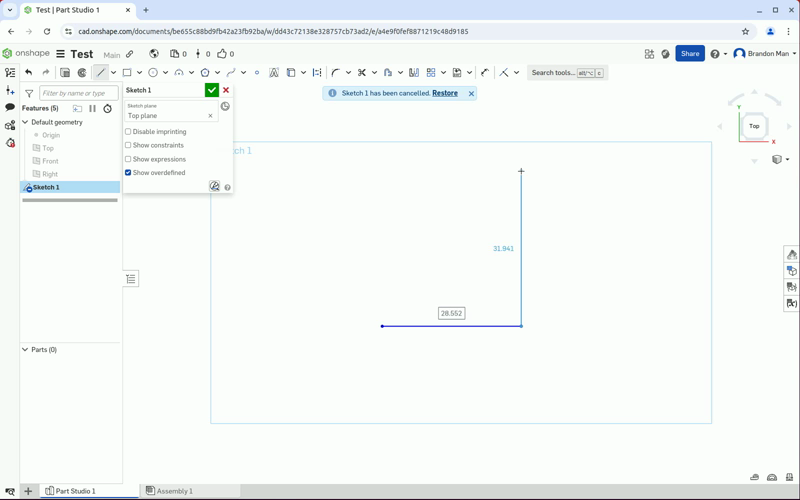
click(521, 170)
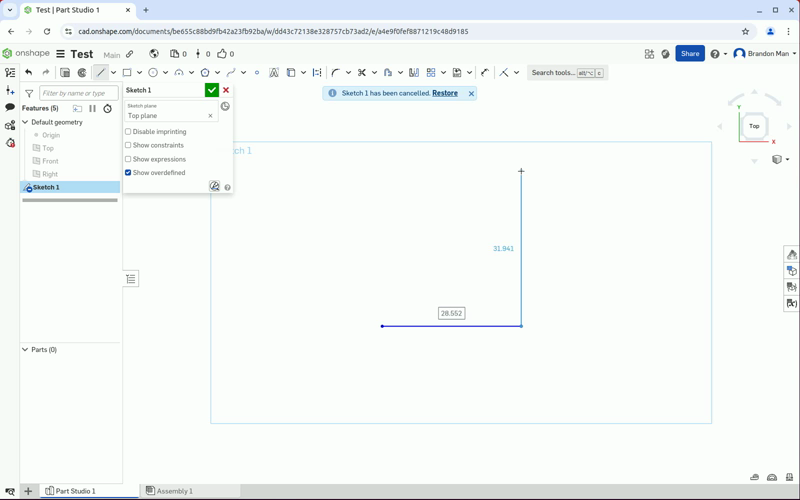
key_up(shift)
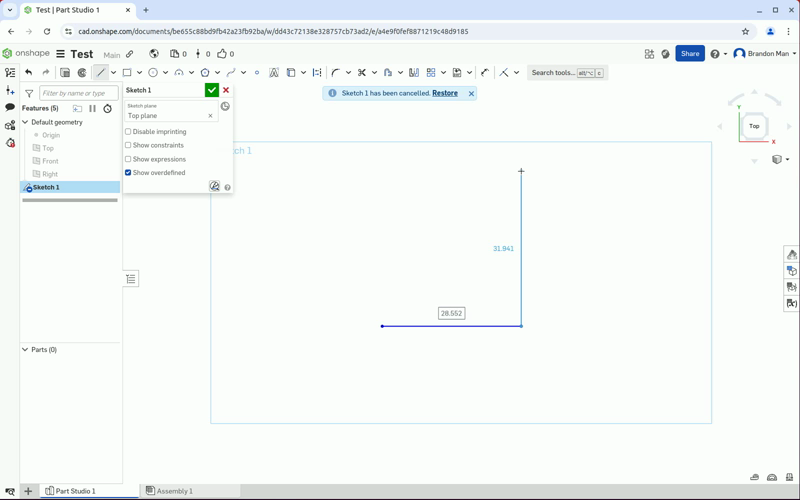
key_down(shift)
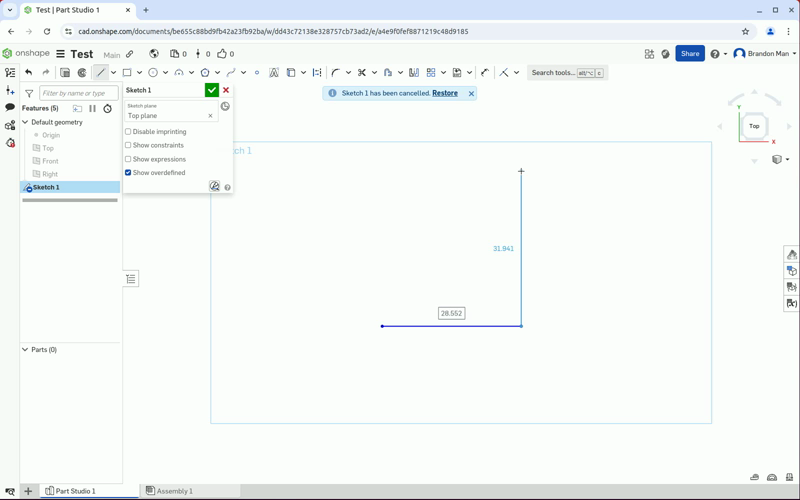
mouse_move(382, 170)
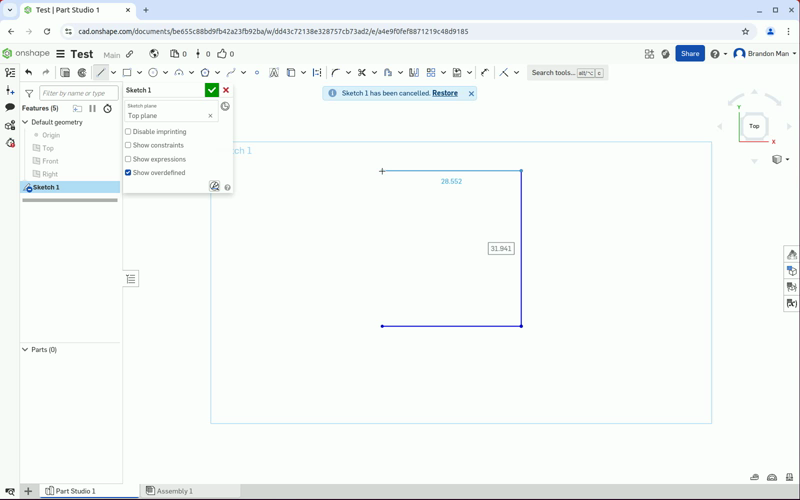
click(382, 170)
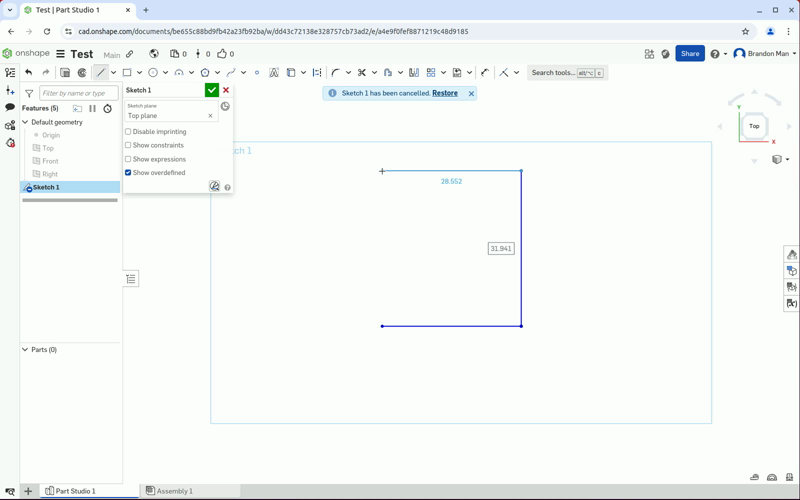
key_up(shift)
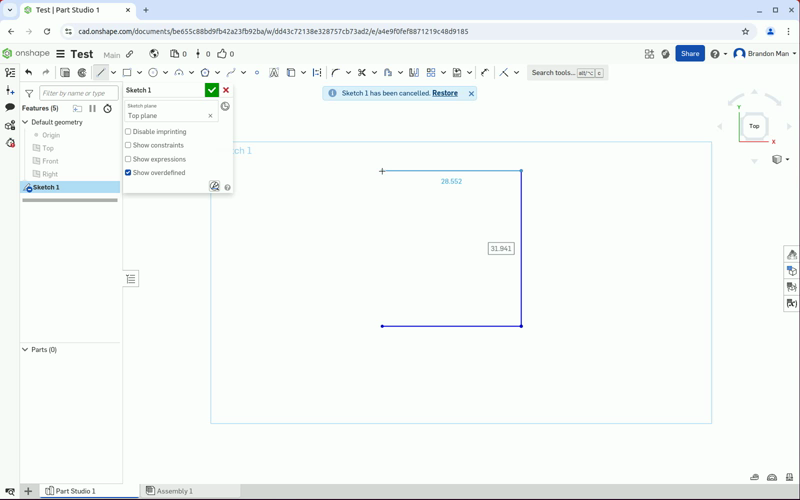
key_down(shift)
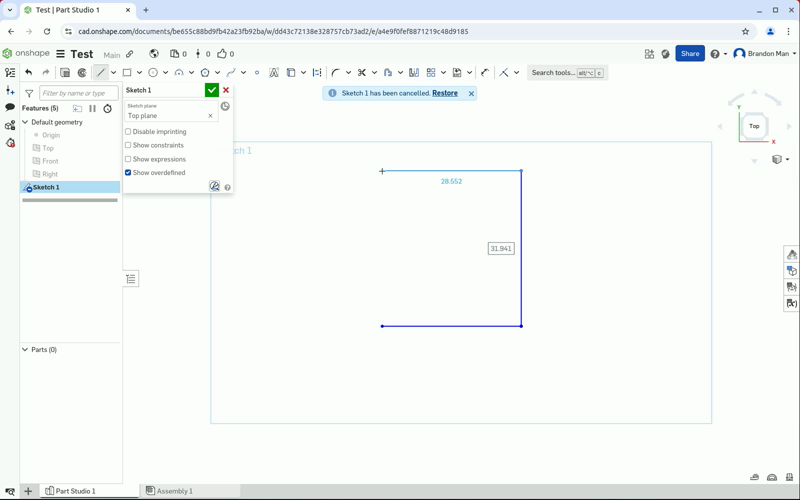
mouse_move(382, 326)
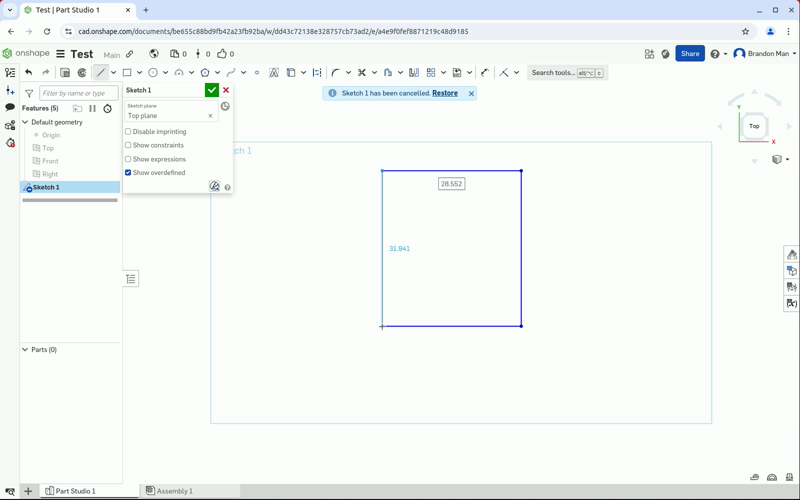
key_up(shift)
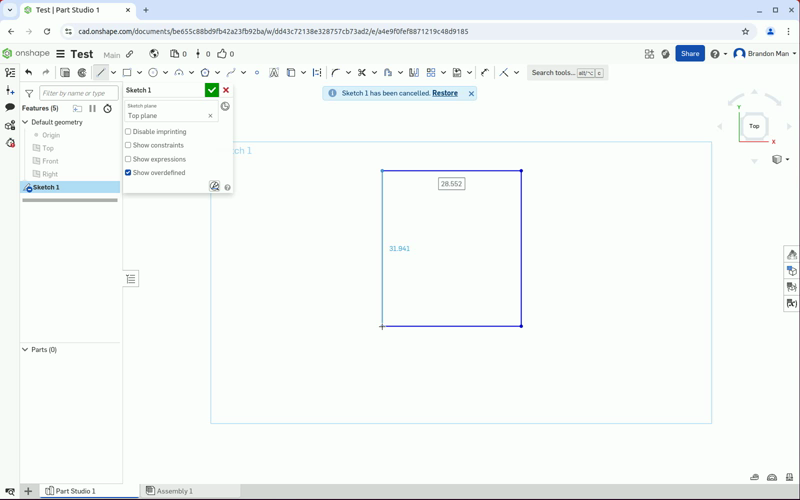
click(382, 326)
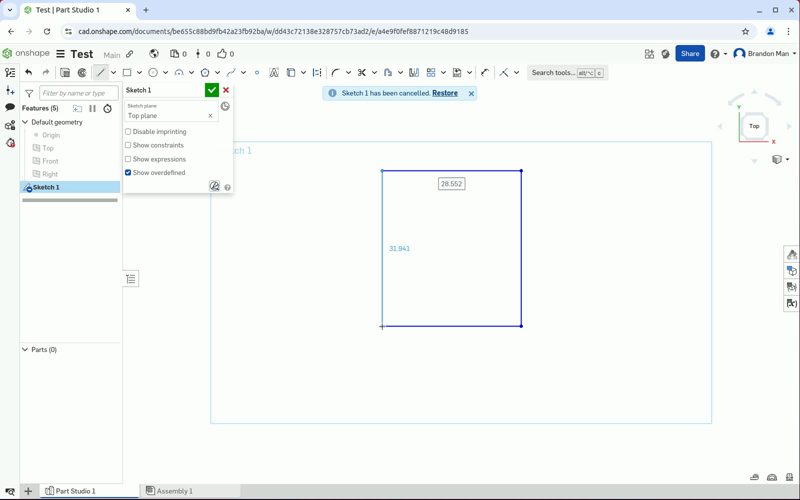
key(esc)
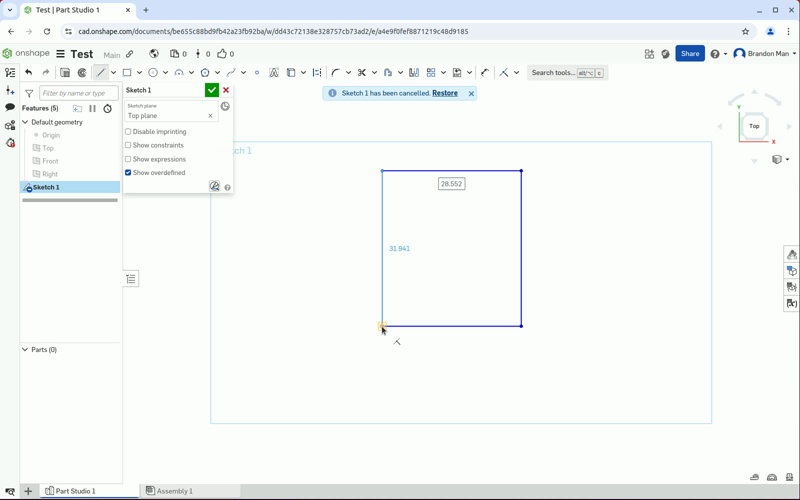
mouse_move(498, 193)
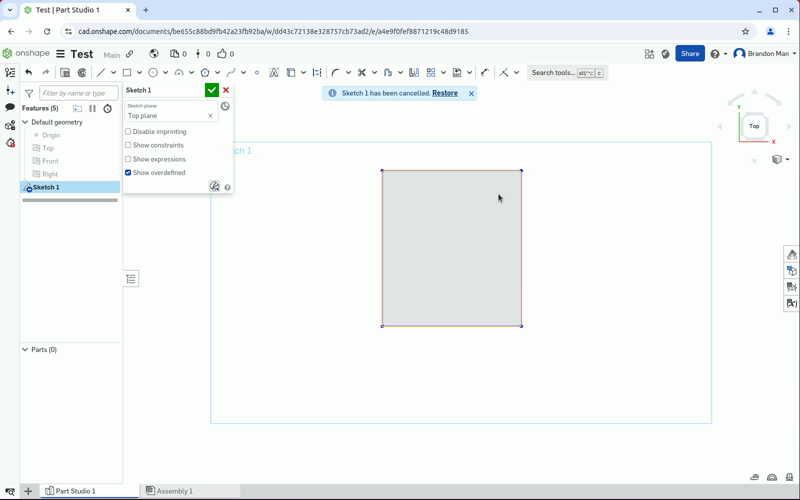
click(498, 193)
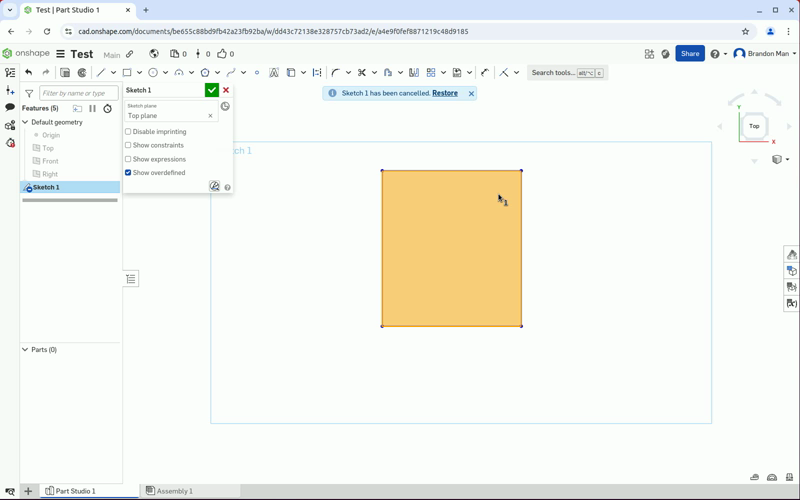
mouse_move(73, 352)
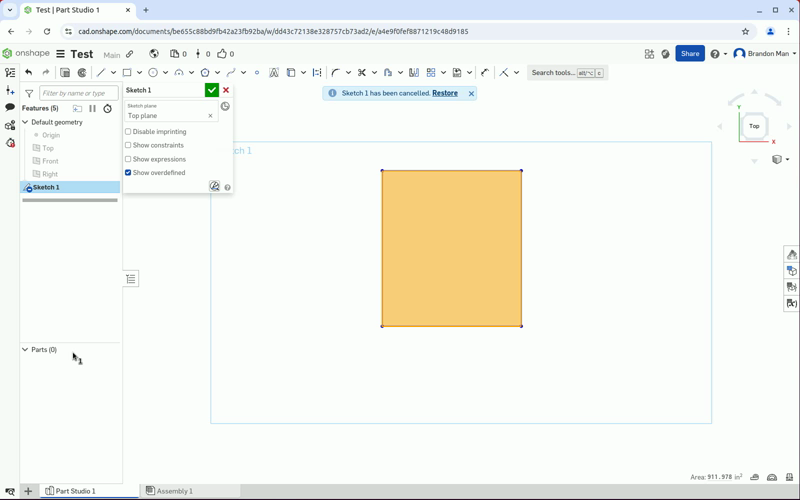
key(shift+y)
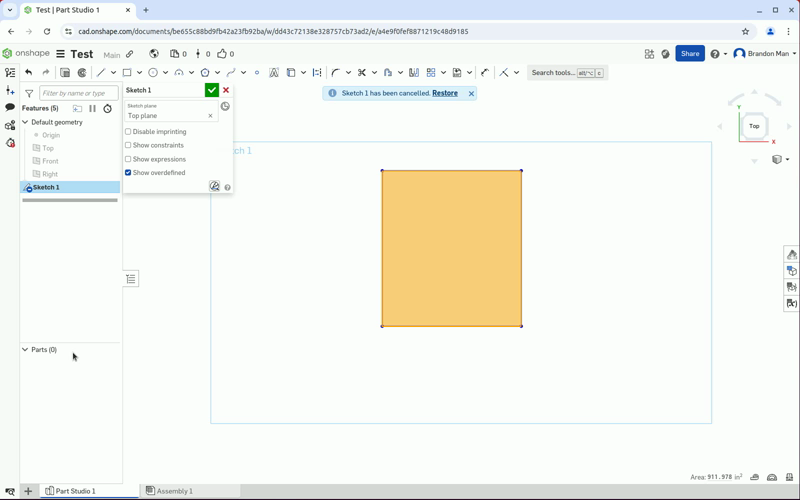
key(shift+e)
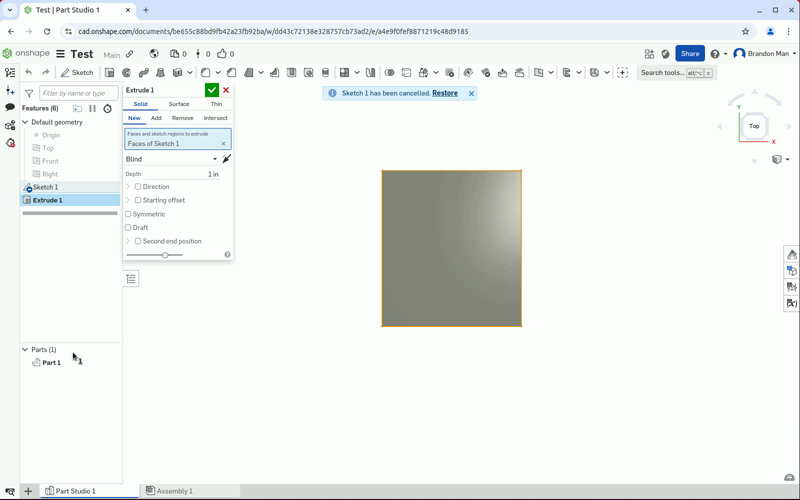
mouse_move(143, 106)
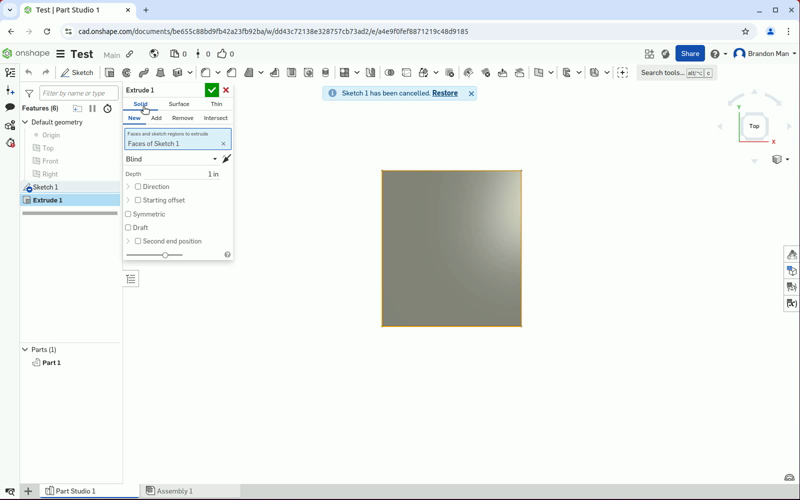
click(143, 106)
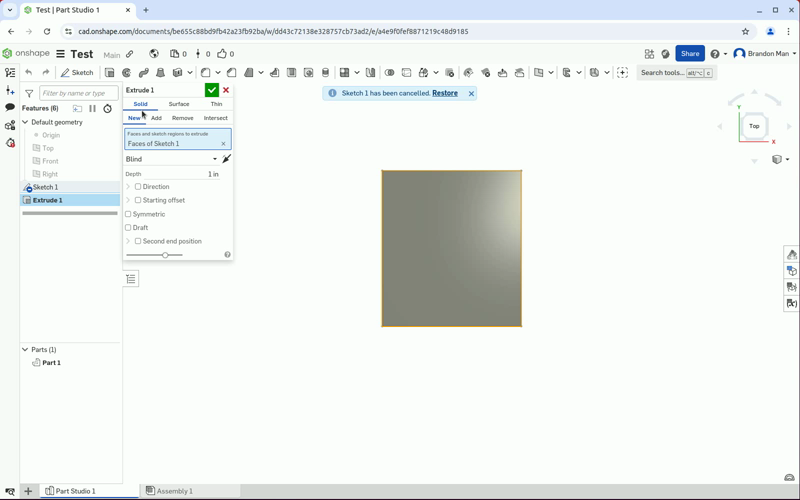
mouse_move(137, 120)
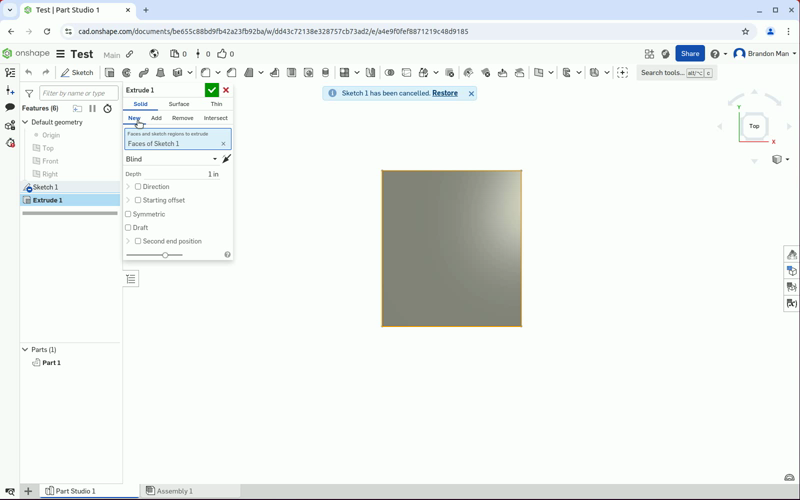
click(137, 120)
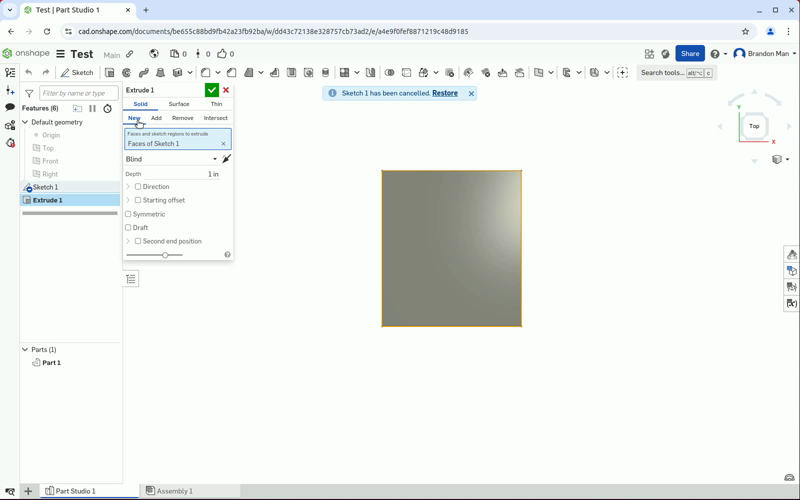
key(tab, 4)
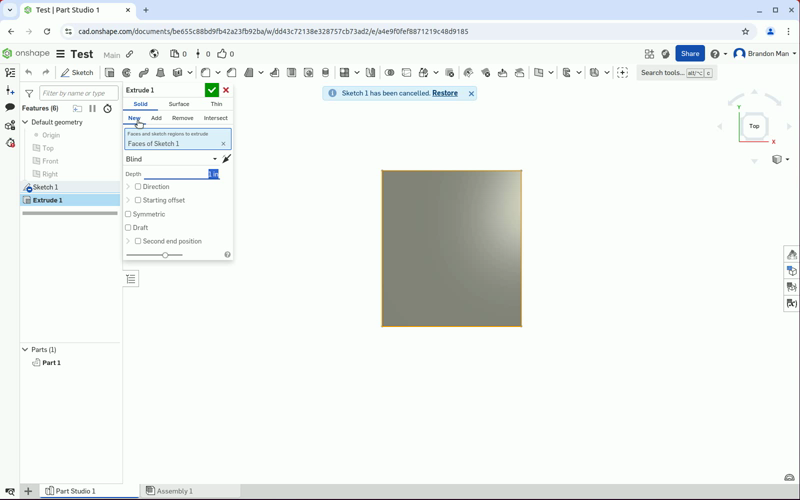
text(1.444)
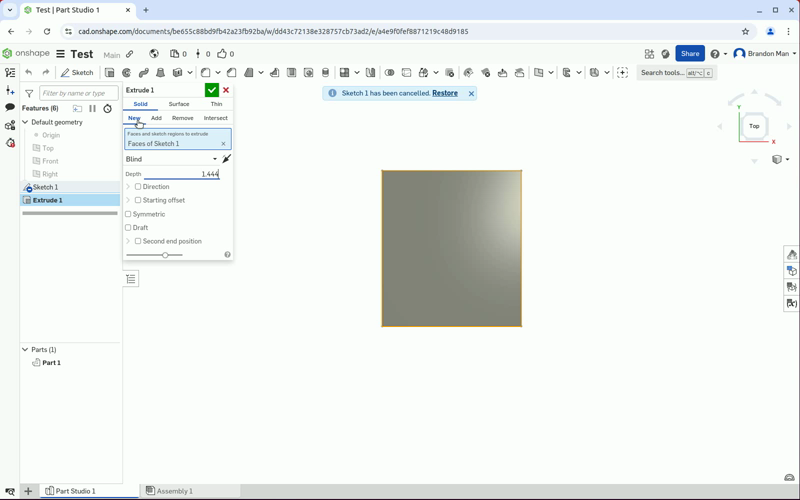
key(enter)
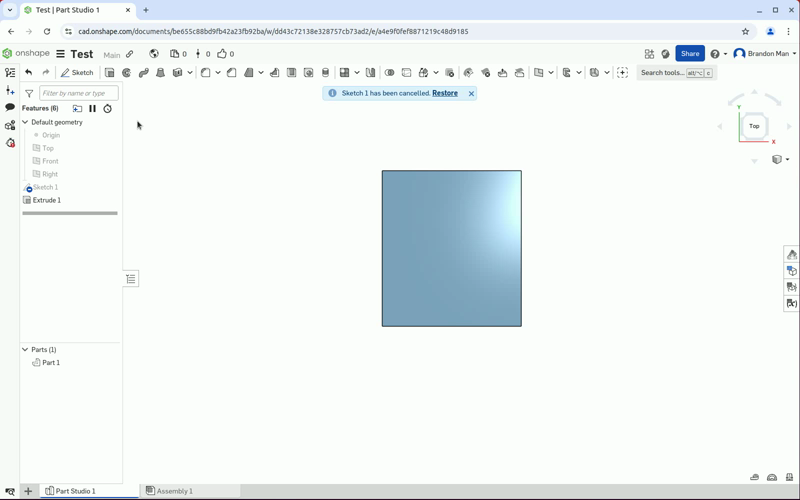
key(shift+h)
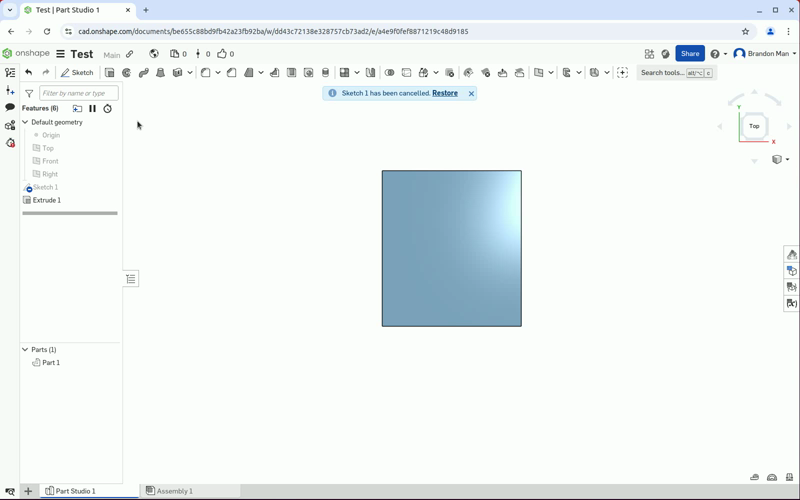
key(shift+h)
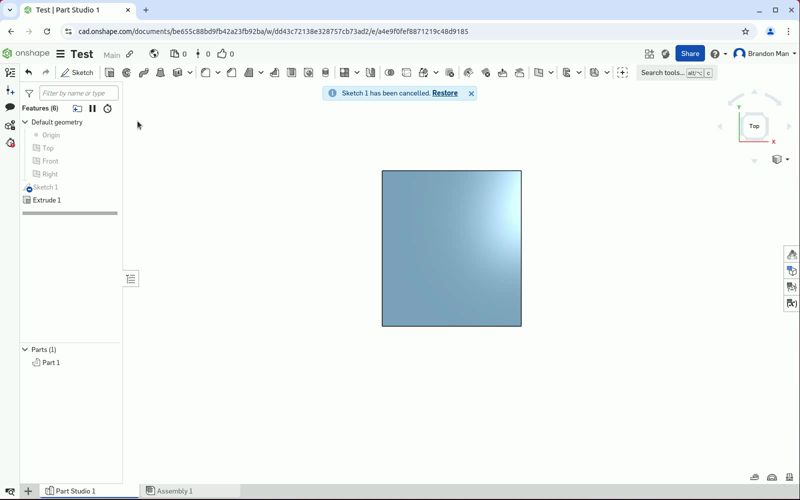
mouse_move(73, 189)
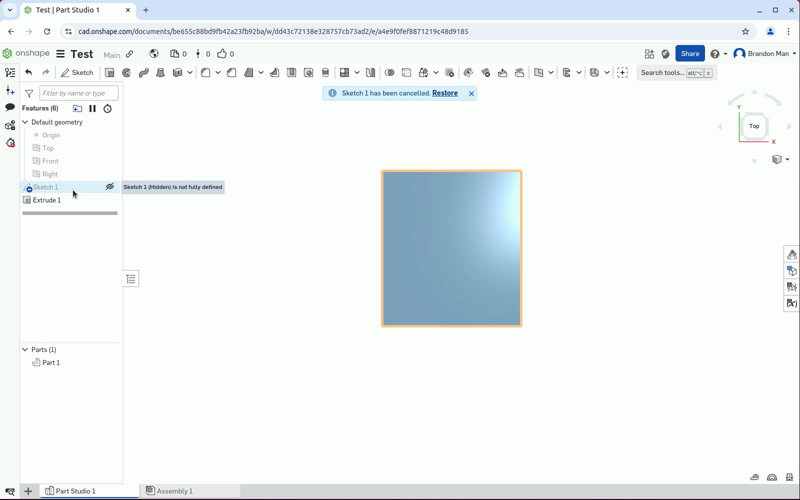
click(73, 189)
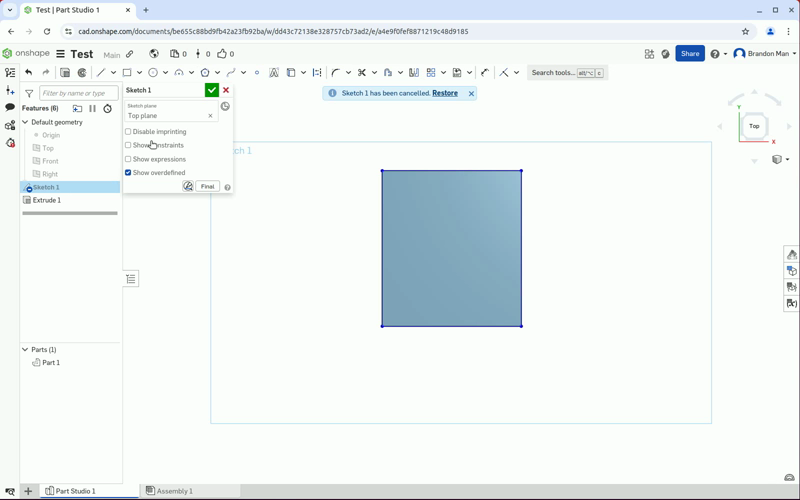
mouse_move(229, 92)
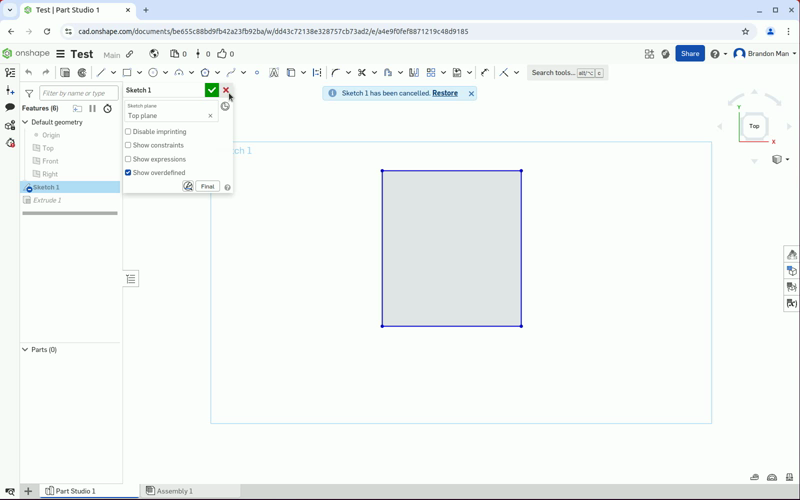
click(229, 92)
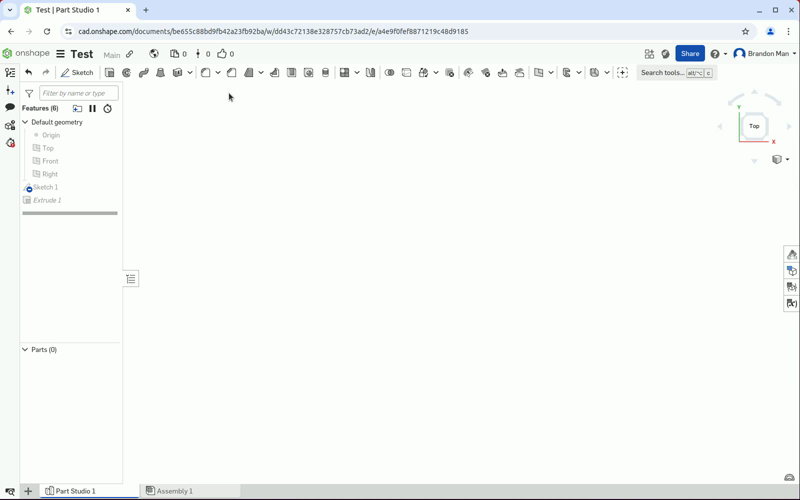
mouse_move(541, 75)
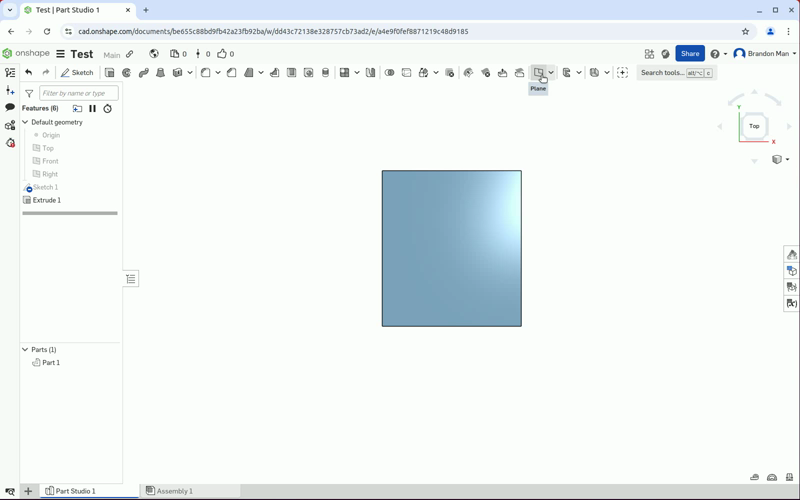
click(541, 75)
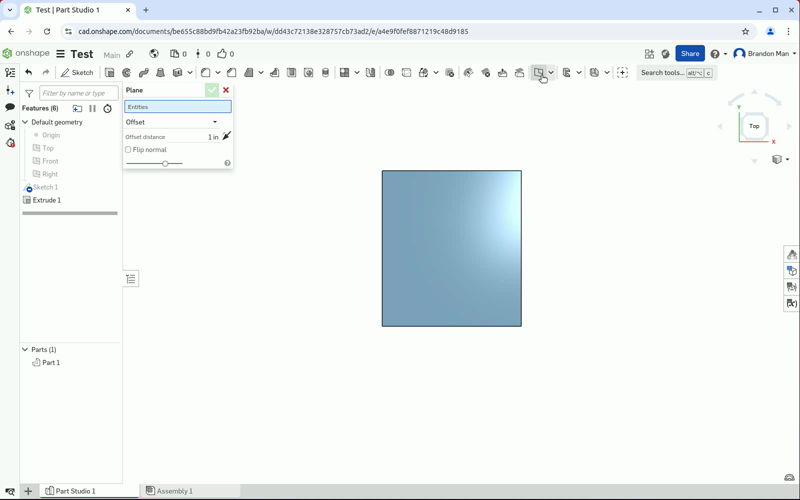
mouse_move(73, 150)
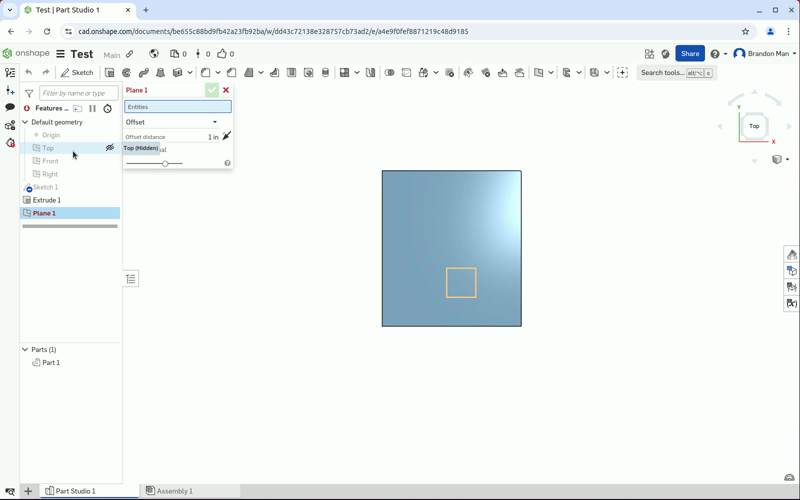
click(73, 150)
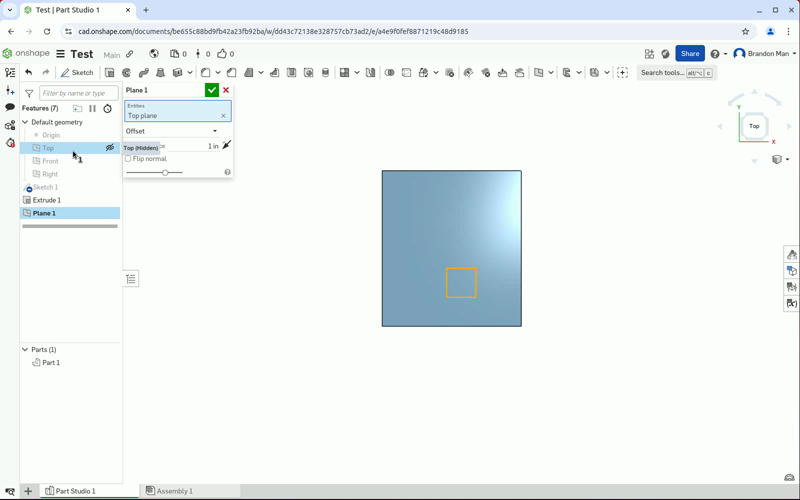
key(tab, 2)
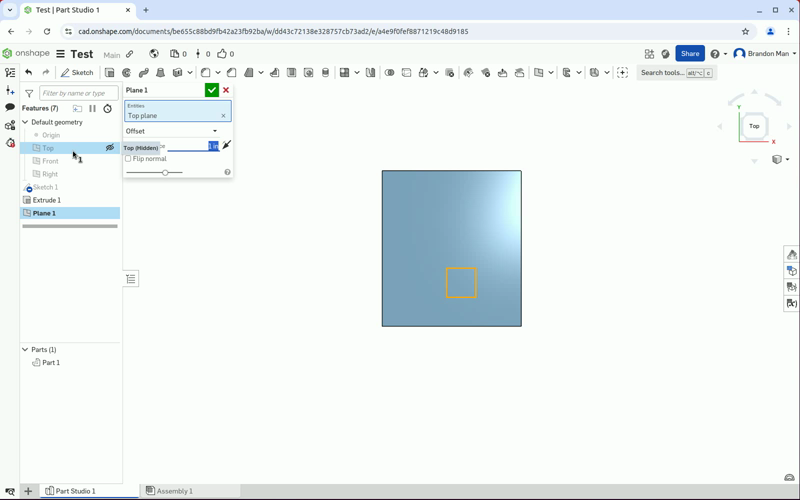
text(1.448)
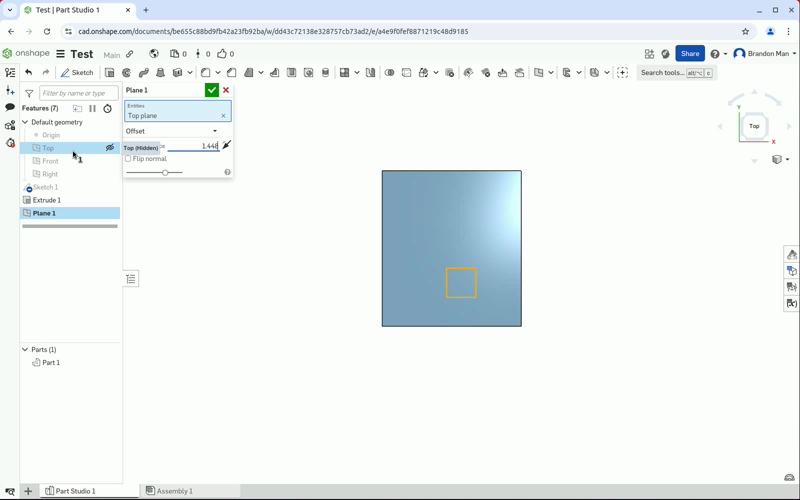
key(enter, 2)
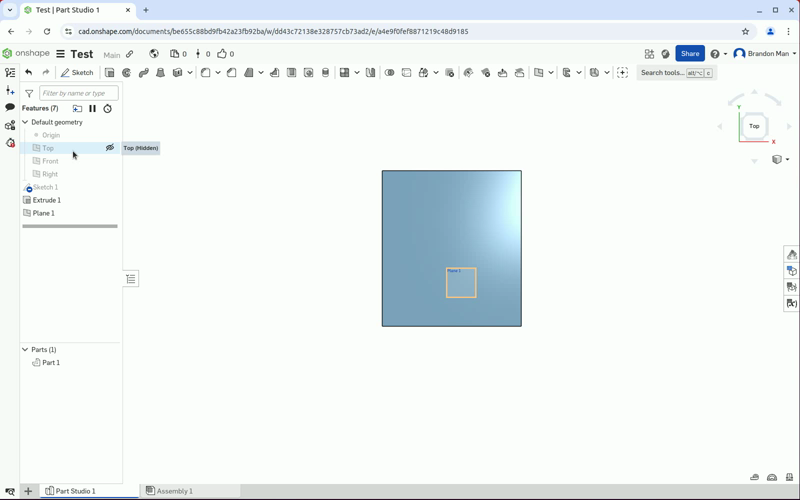
key(shift+s)
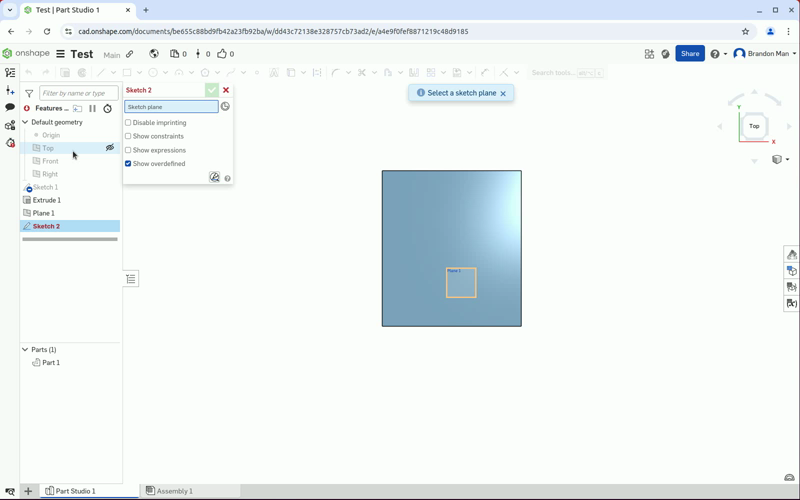
mouse_move(73, 215)
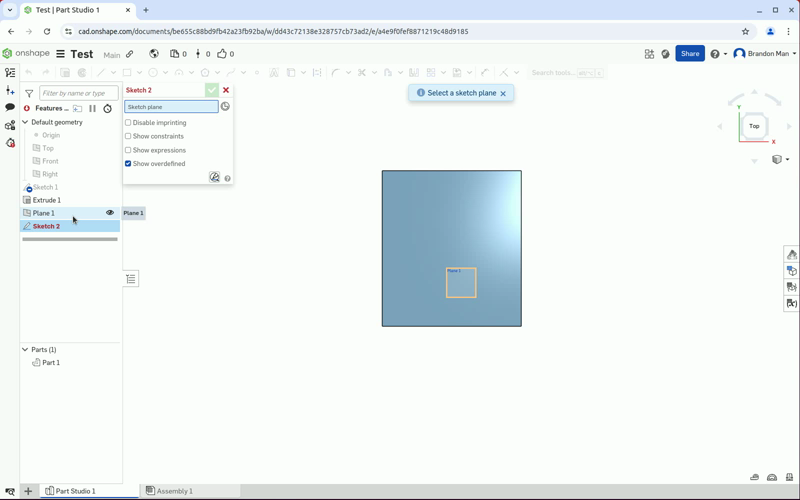
click(73, 215)
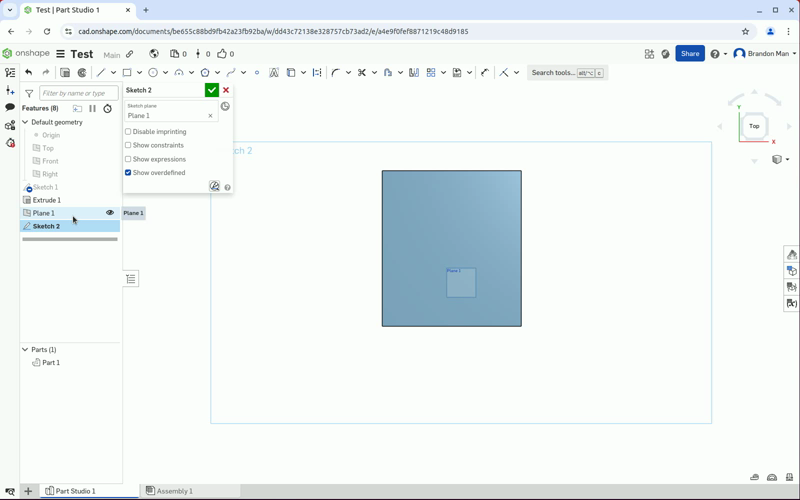
mouse_move(73, 352)
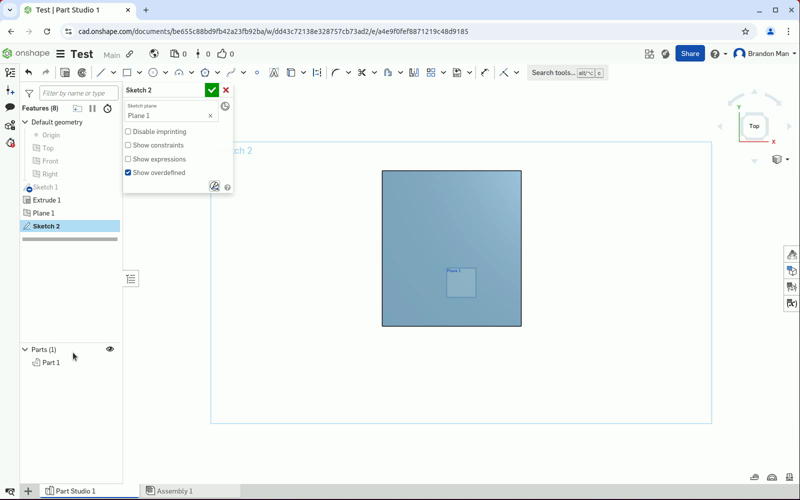
key(y)
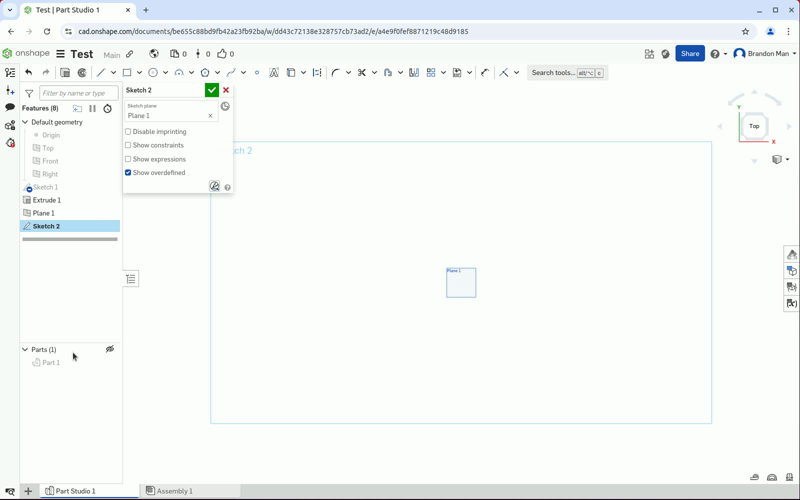
key(l)
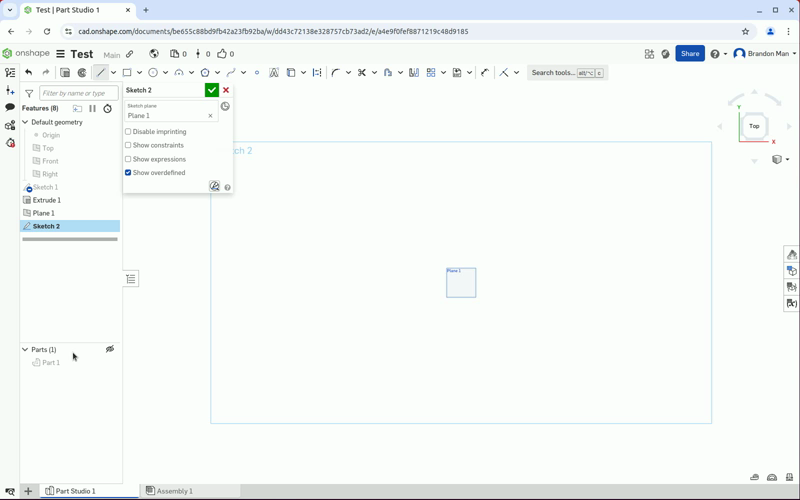
key_down(shift)
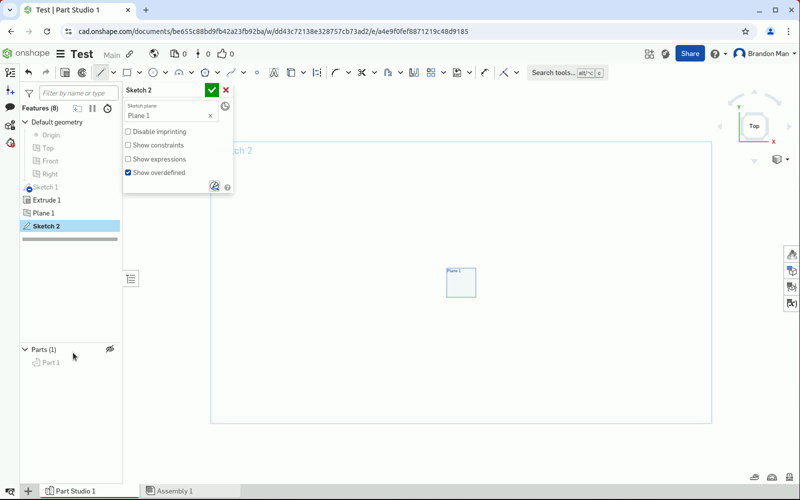
mouse_move(500, 275)
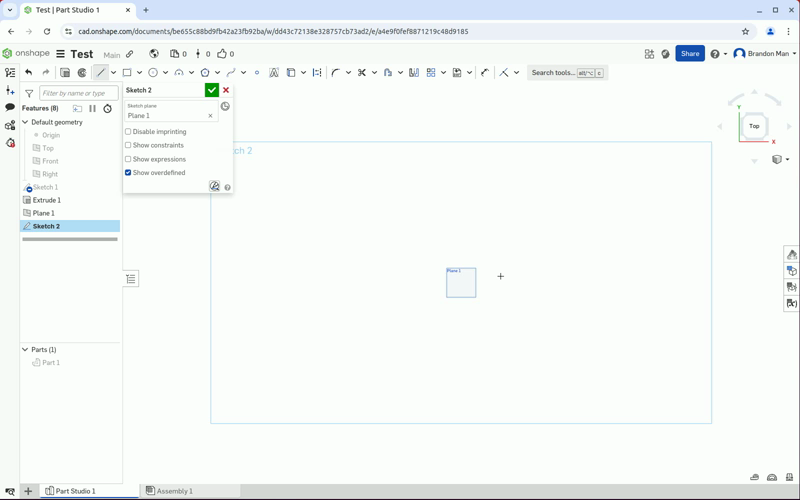
click(500, 275)
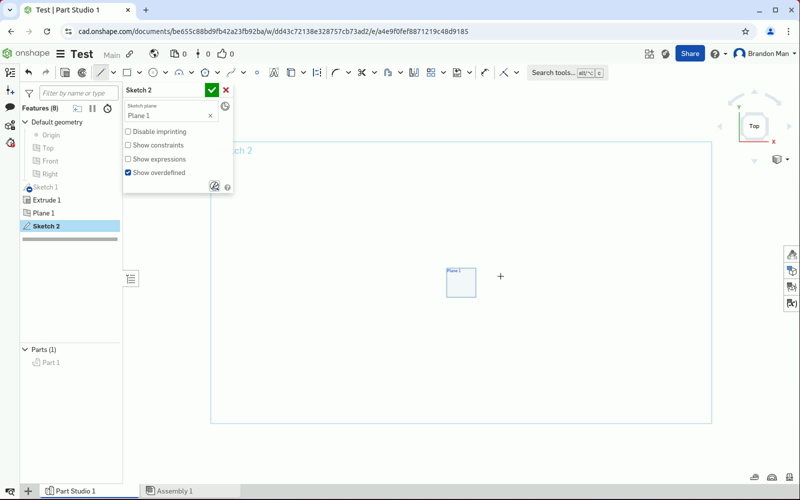
key_up(shift)
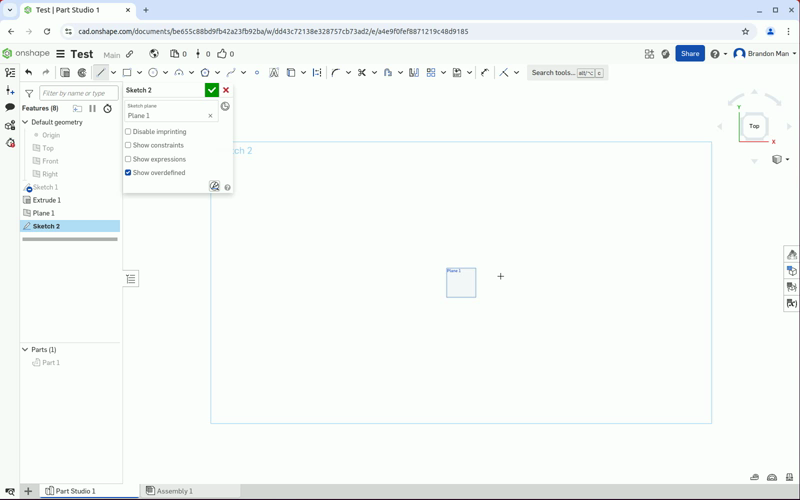
key_down(shift)
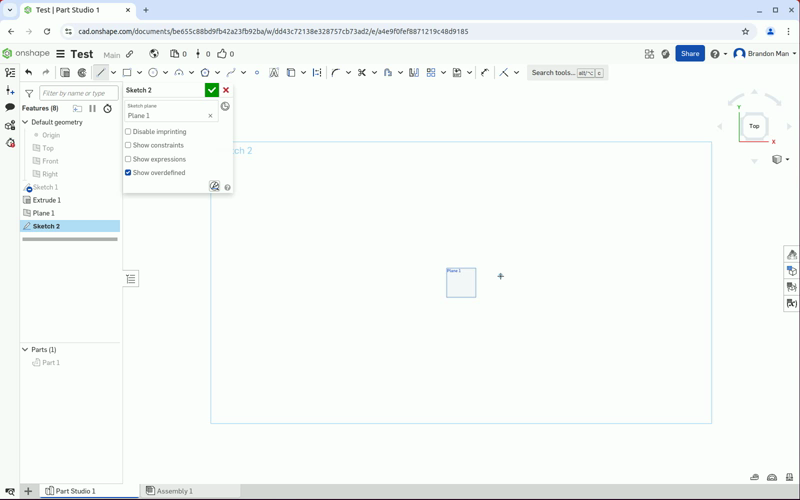
mouse_move(530, 275)
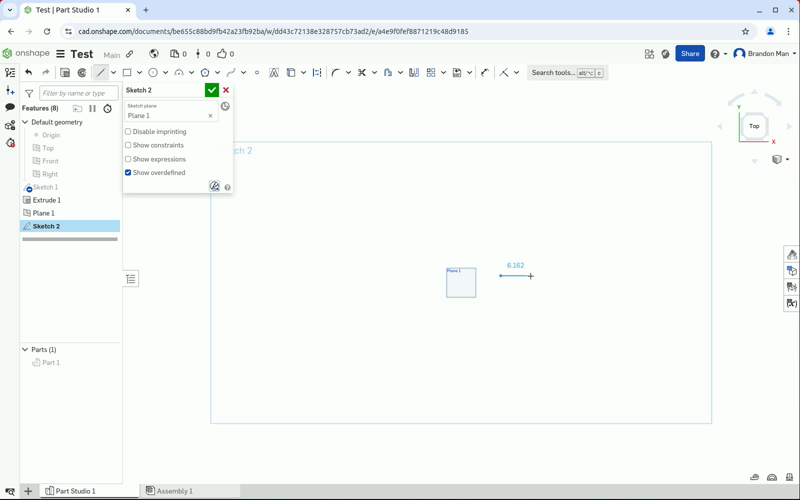
mouse_move(517, 275)
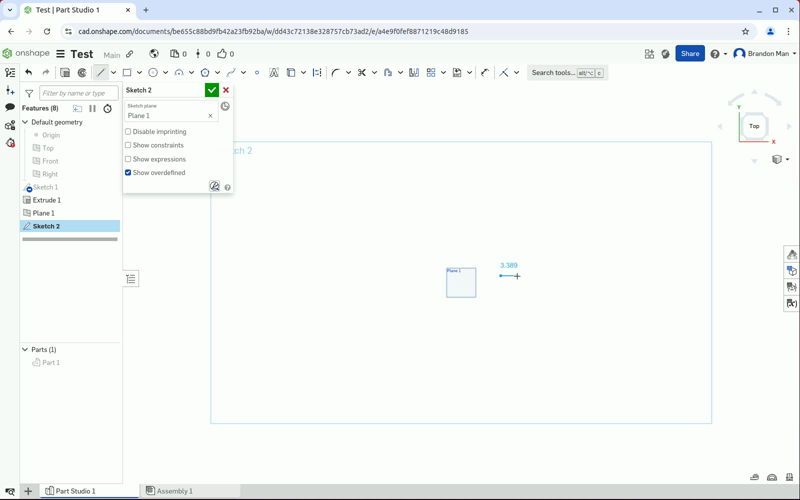
click(517, 275)
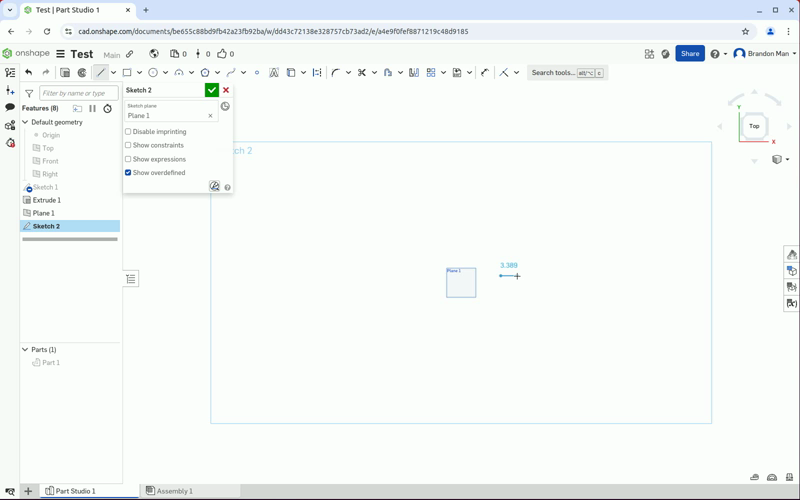
key_up(shift)
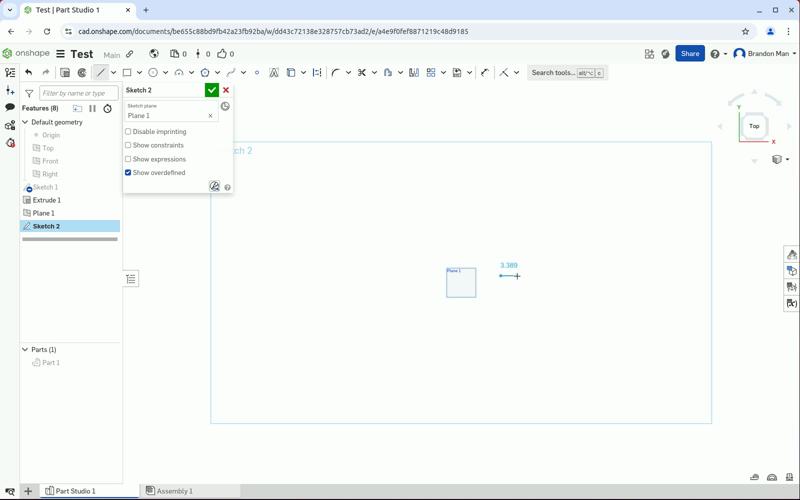
key_down(shift)
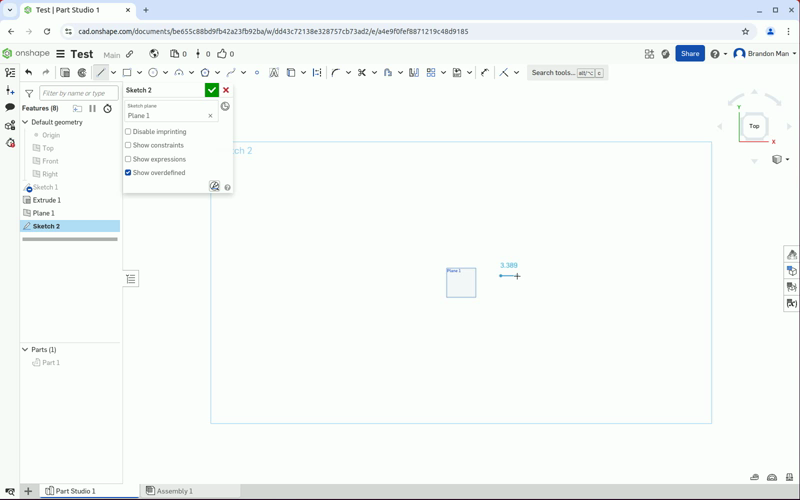
mouse_move(547, 275)
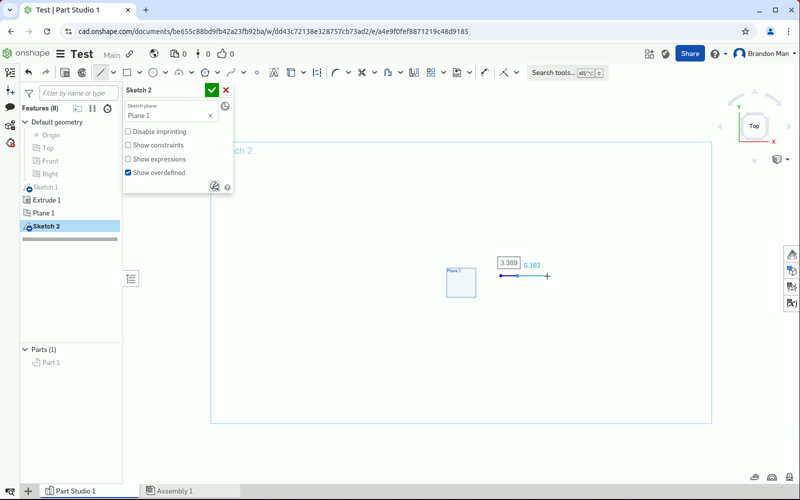
mouse_move(517, 221)
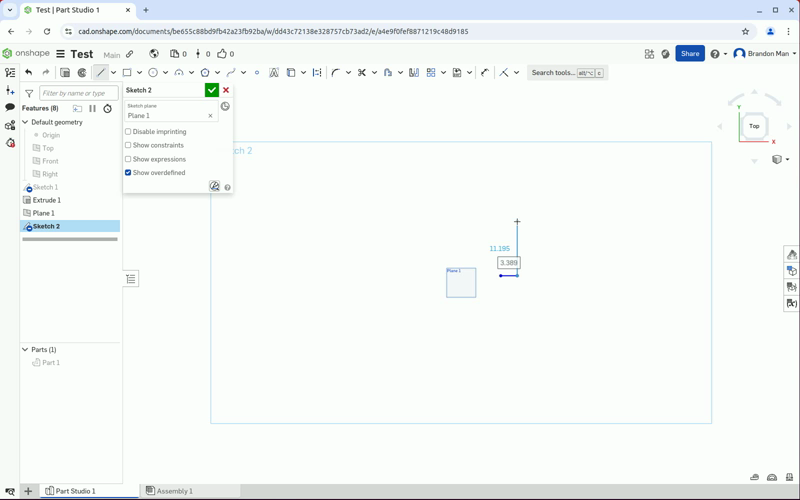
click(517, 221)
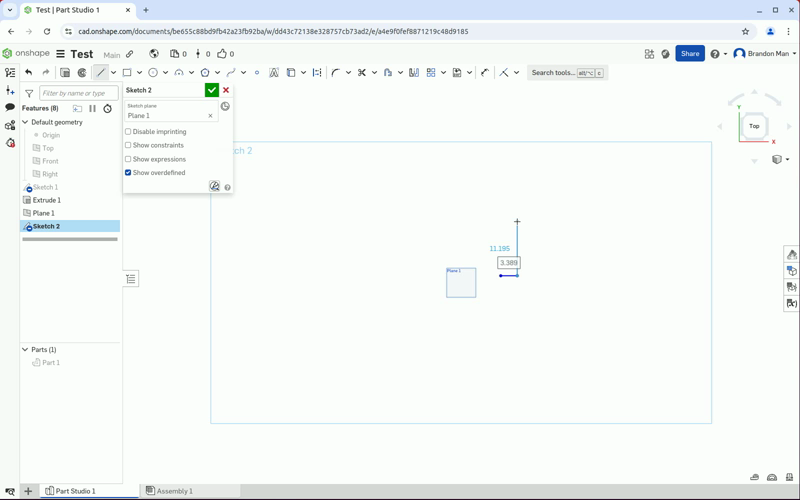
key_up(shift)
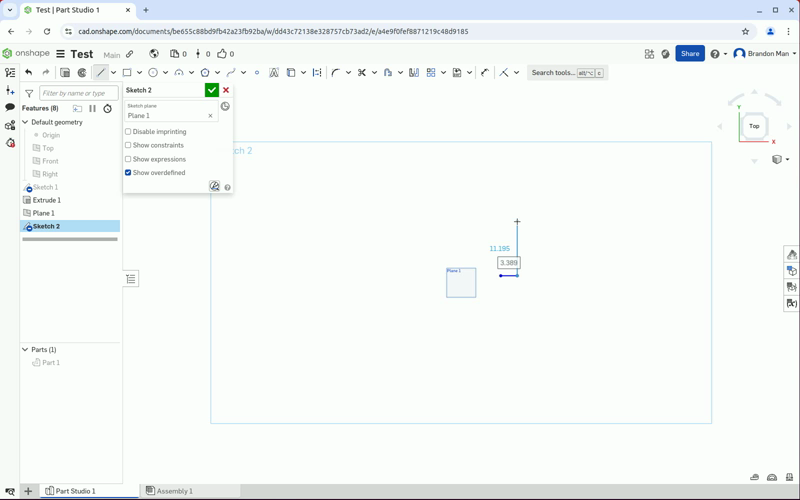
key_down(shift)
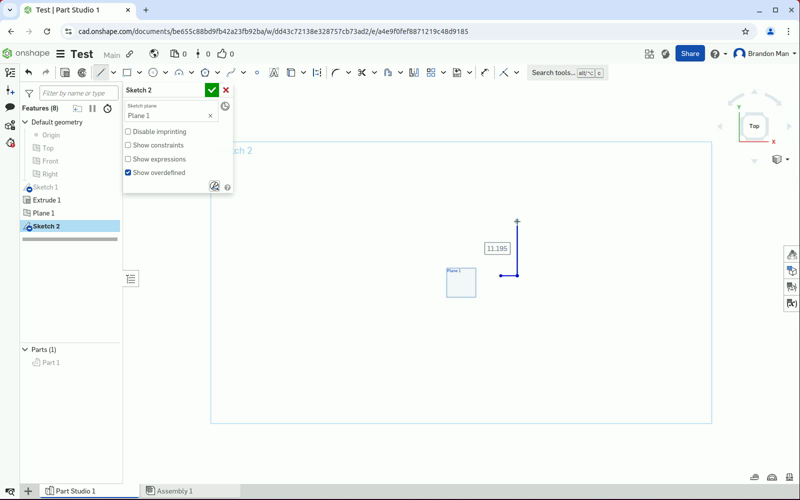
mouse_move(547, 221)
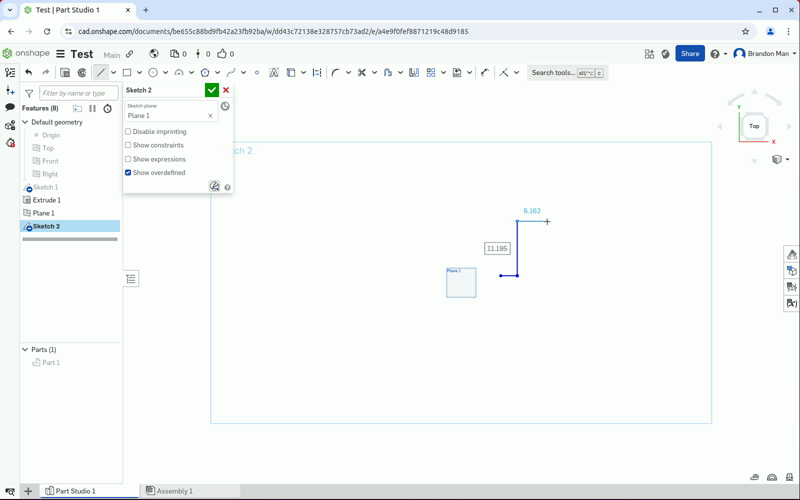
mouse_move(500, 221)
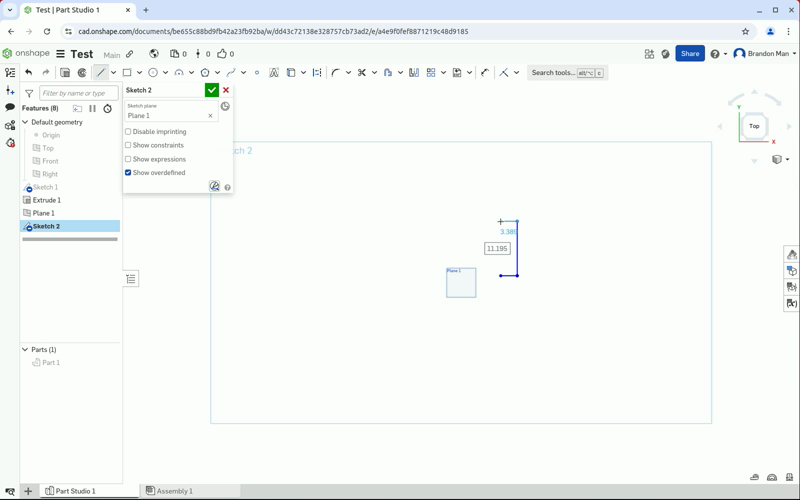
click(500, 221)
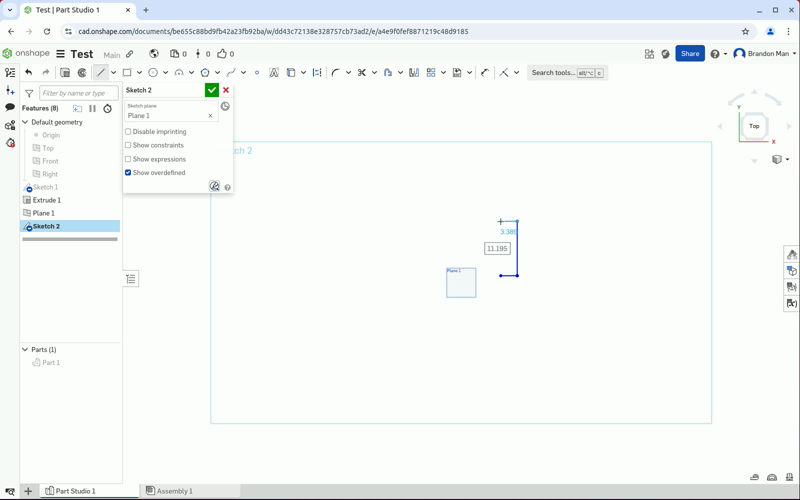
key_up(shift)
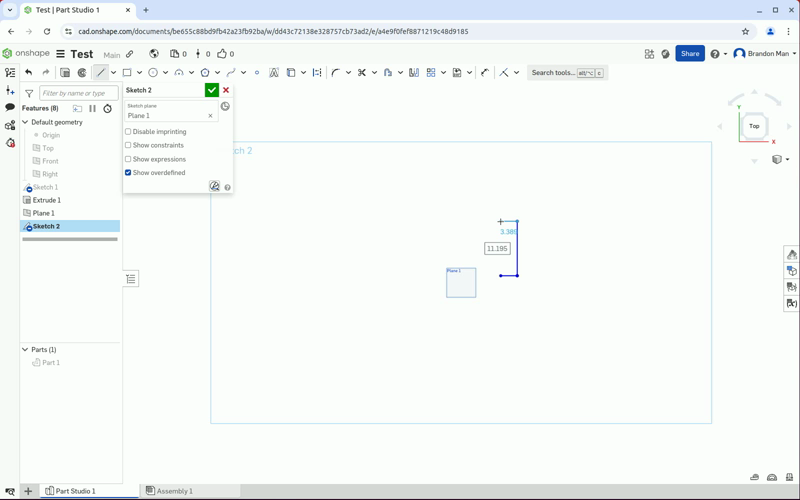
mouse_move(530, 221)
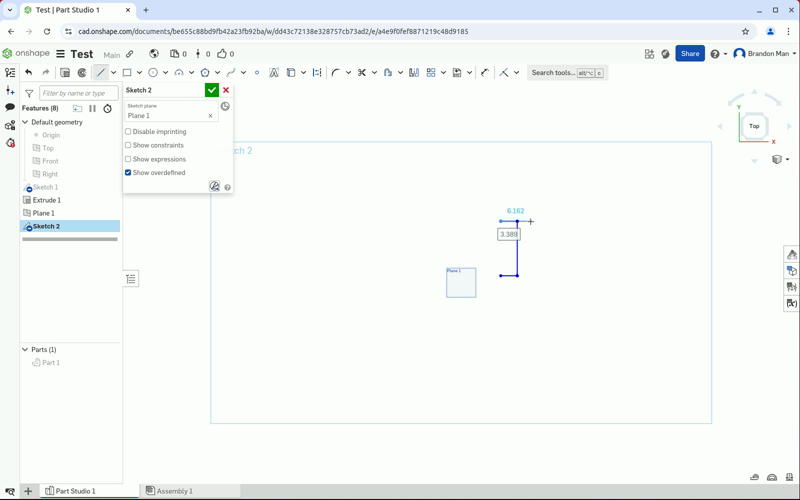
key_down(shift)
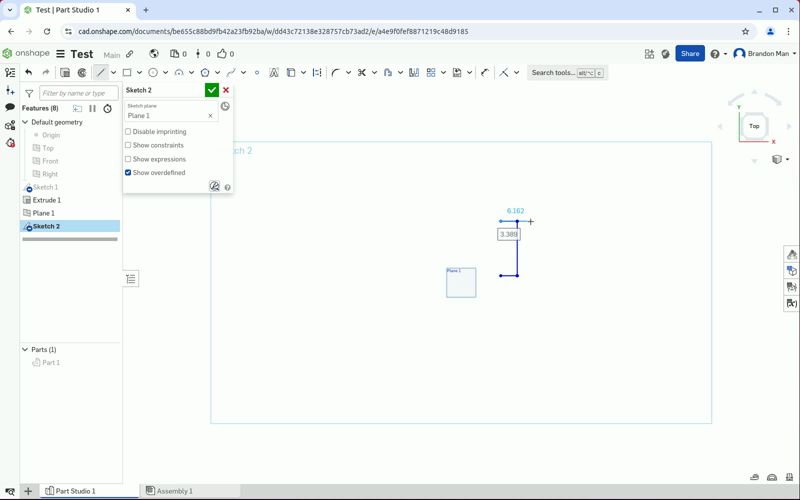
mouse_move(500, 275)
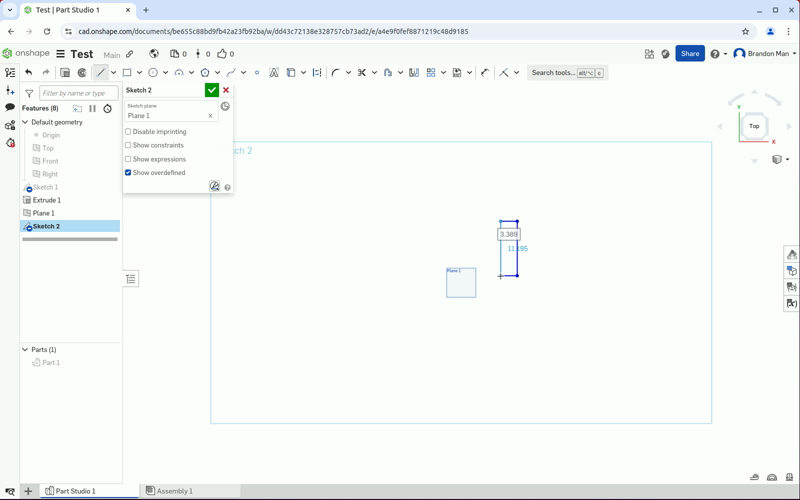
key_up(shift)
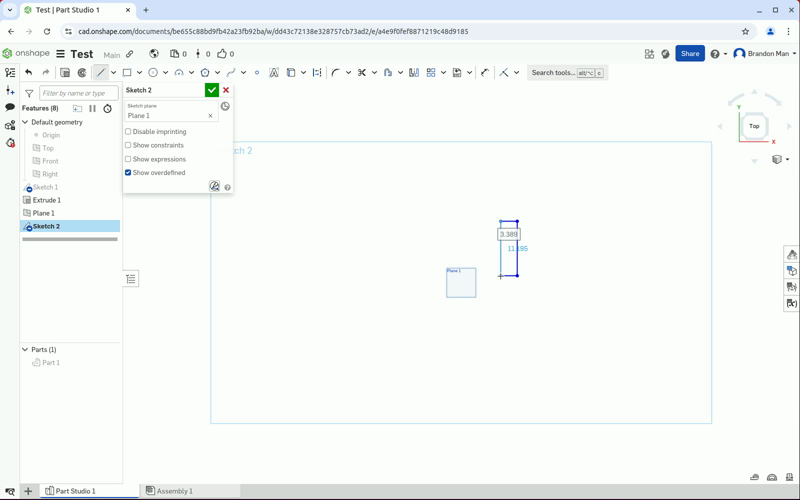
click(500, 275)
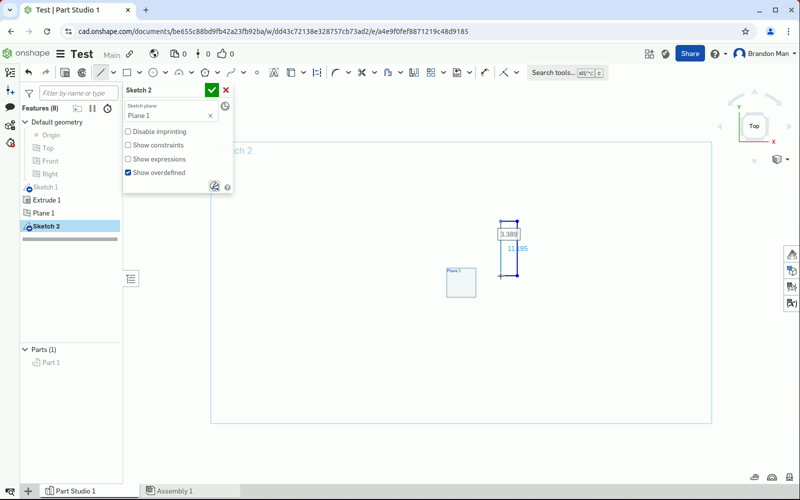
key(esc)
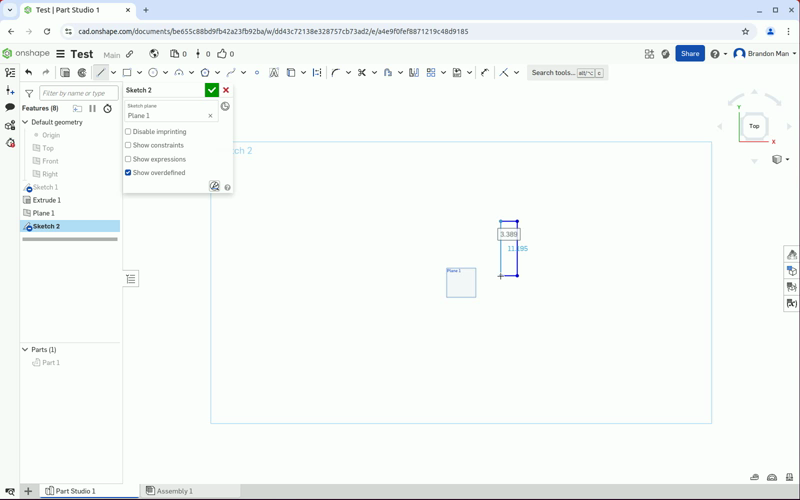
mouse_move(507, 256)
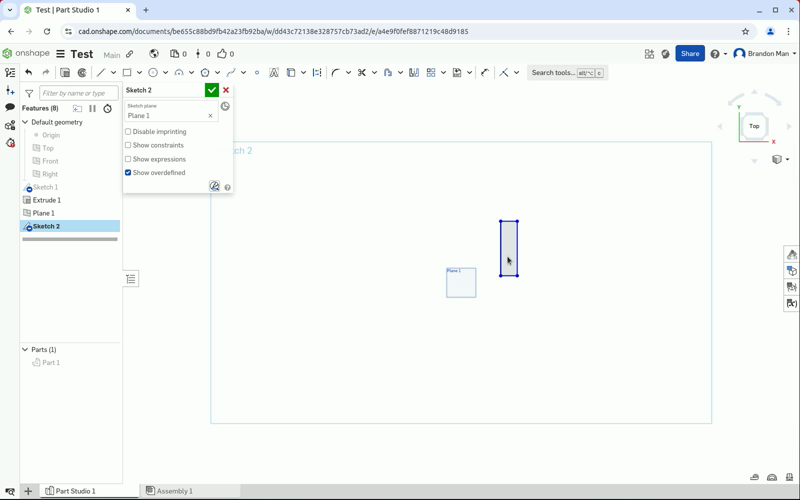
scroll(6)
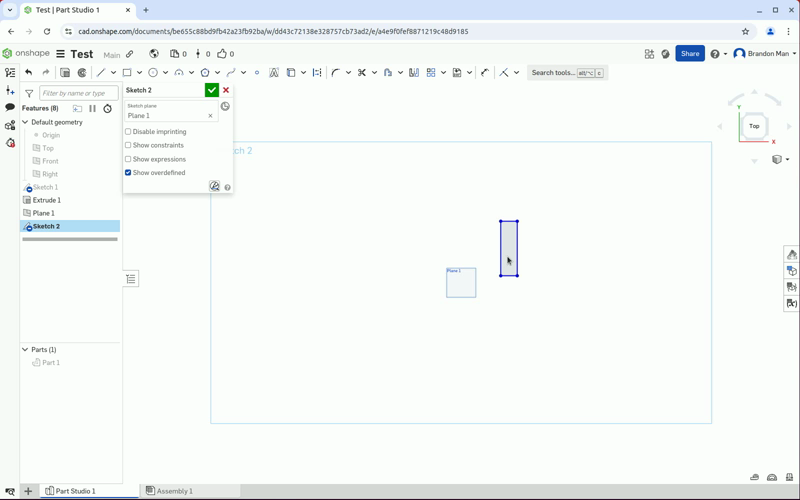
scroll(6)
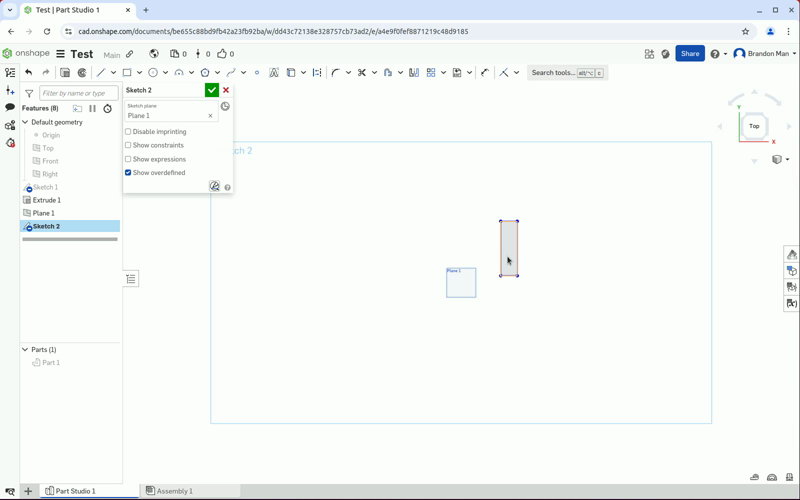
scroll(6)
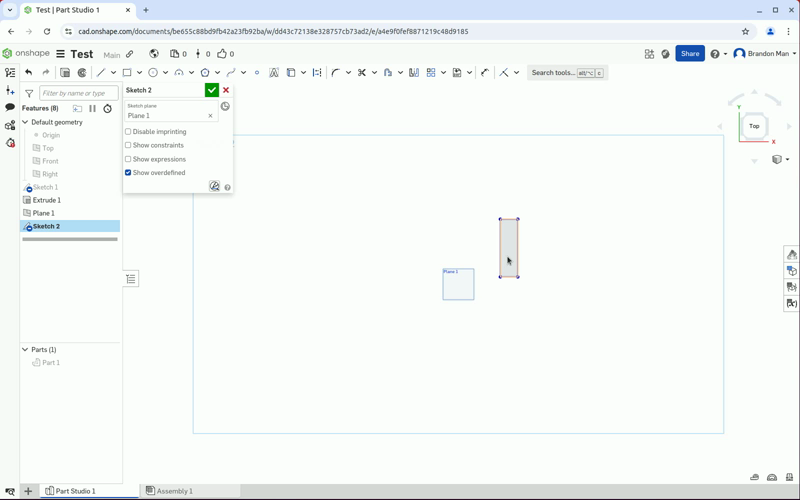
scroll(6)
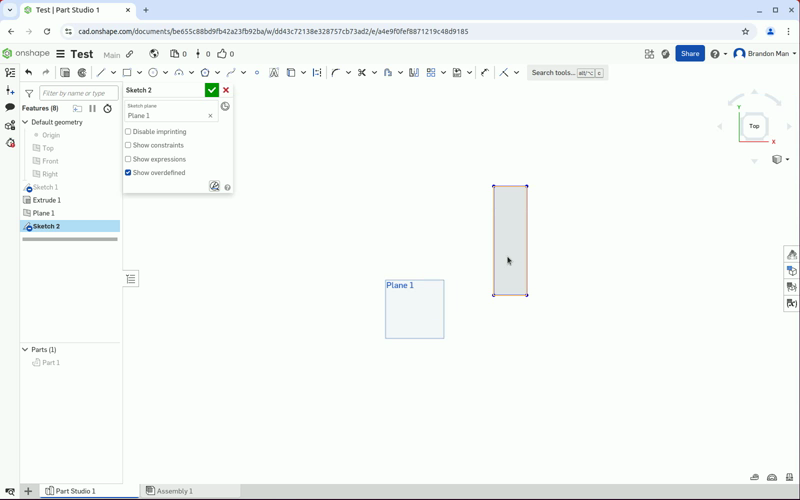
scroll(6)
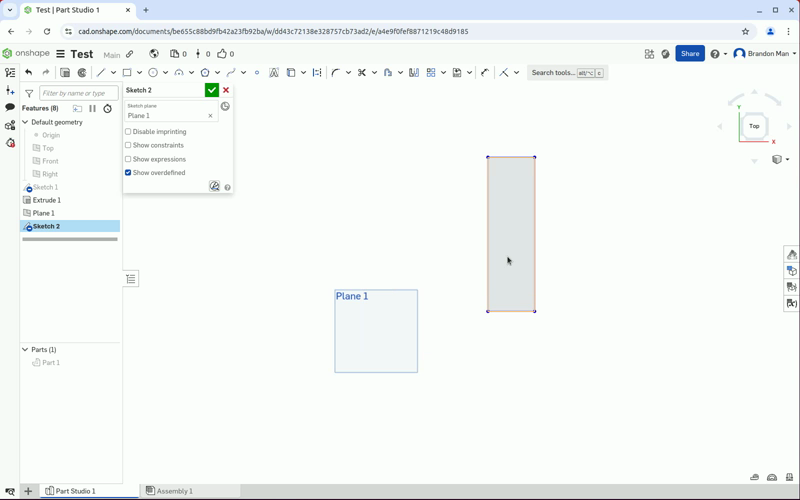
scroll(6)
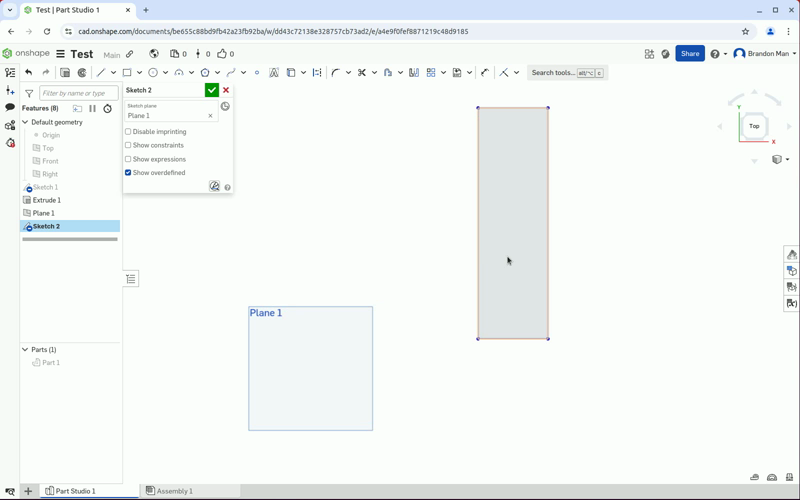
scroll(6)
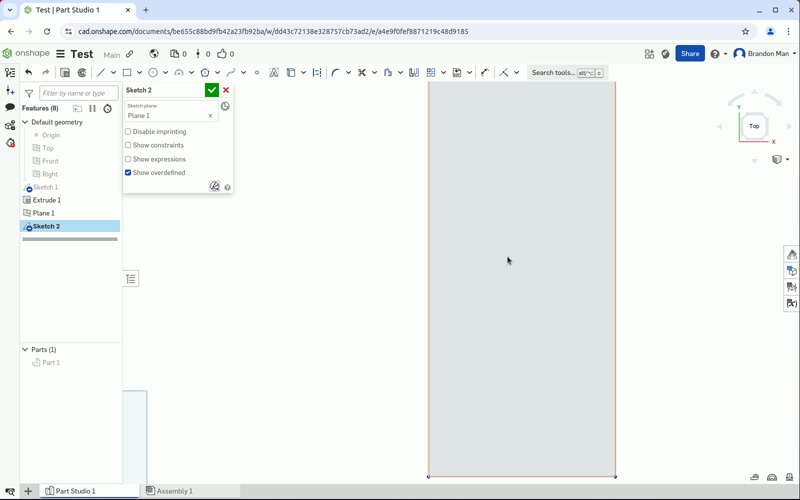
click(507, 256)
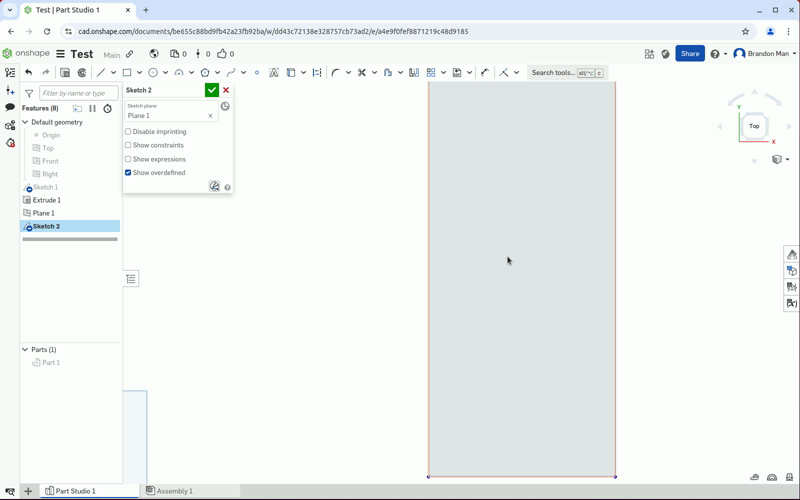
scroll(-6)
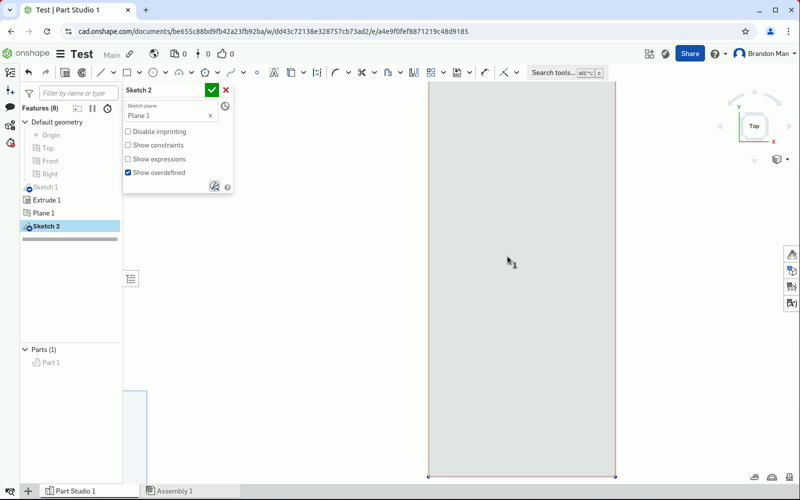
scroll(-6)
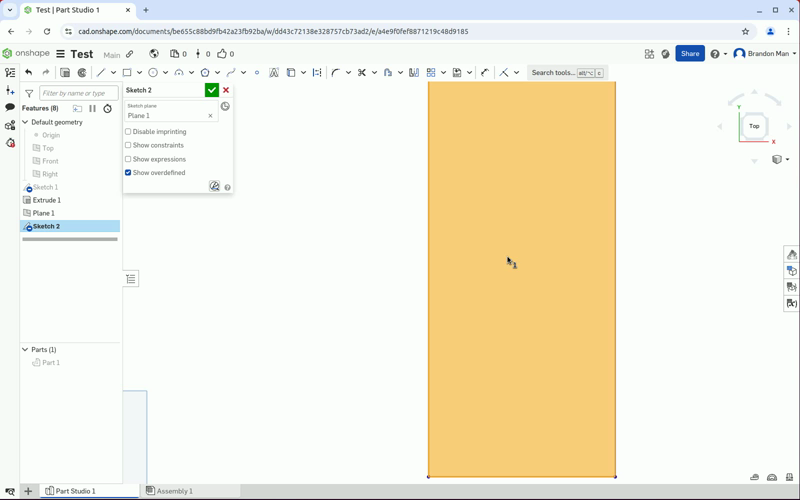
scroll(-6)
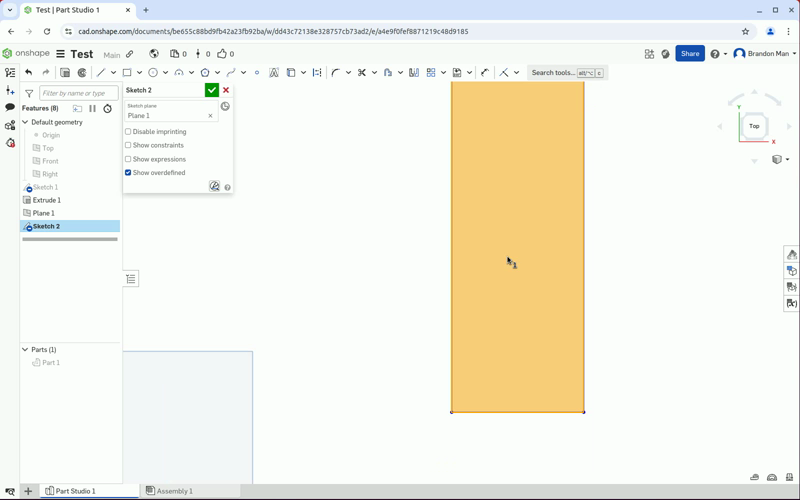
scroll(-6)
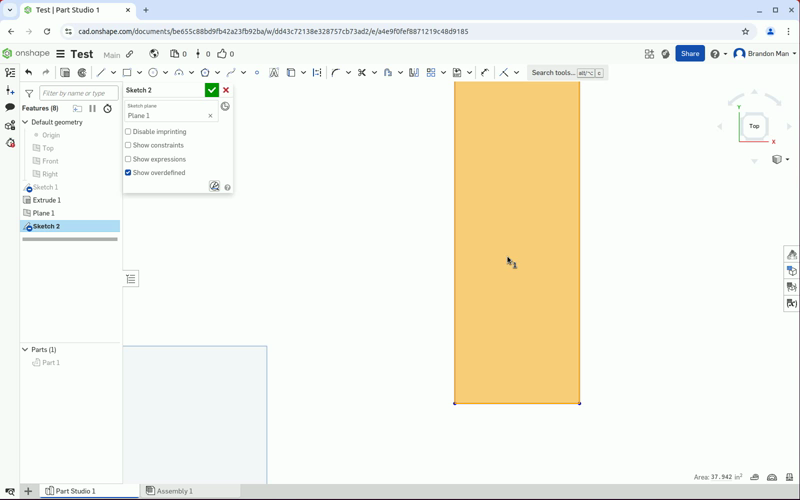
scroll(-6)
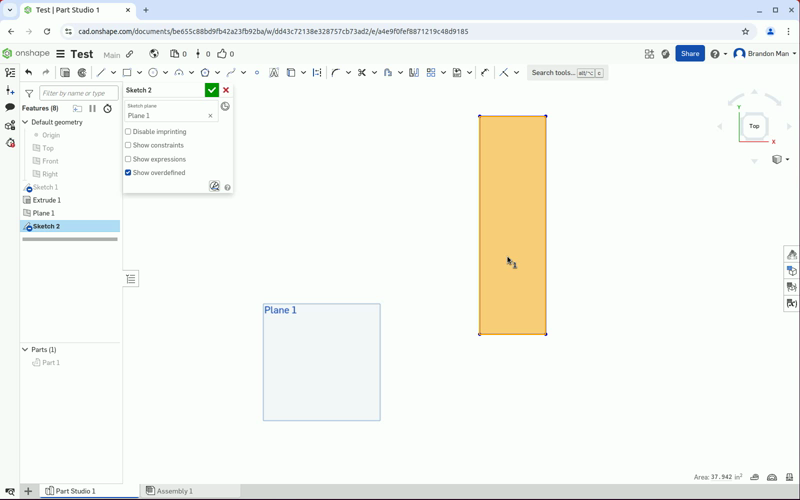
scroll(-6)
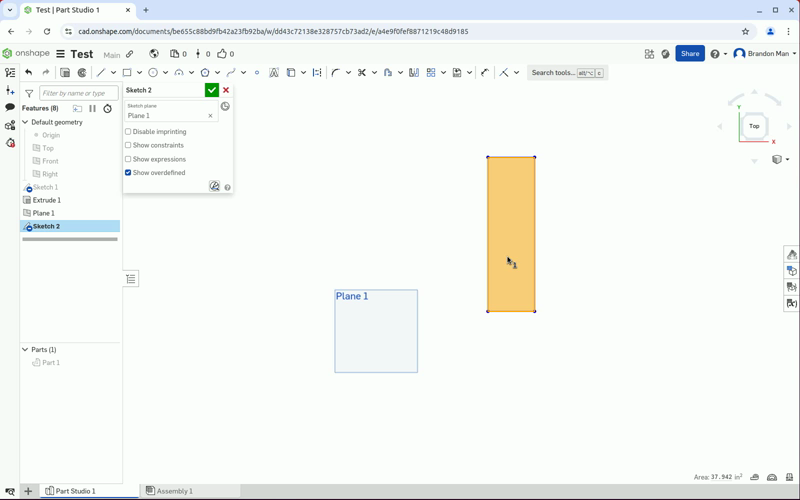
scroll(-6)
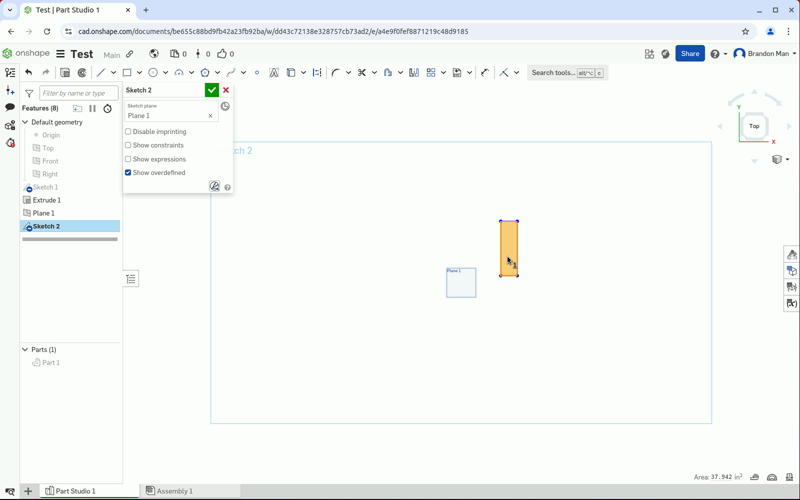
mouse_move(73, 352)
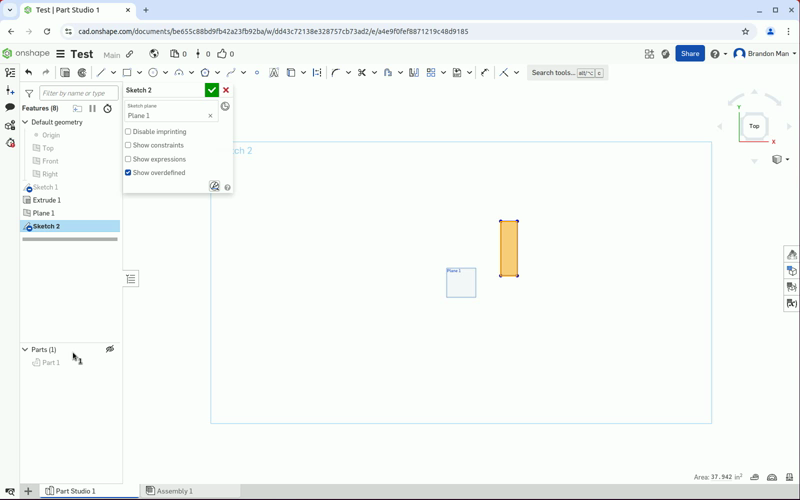
key(shift+y)
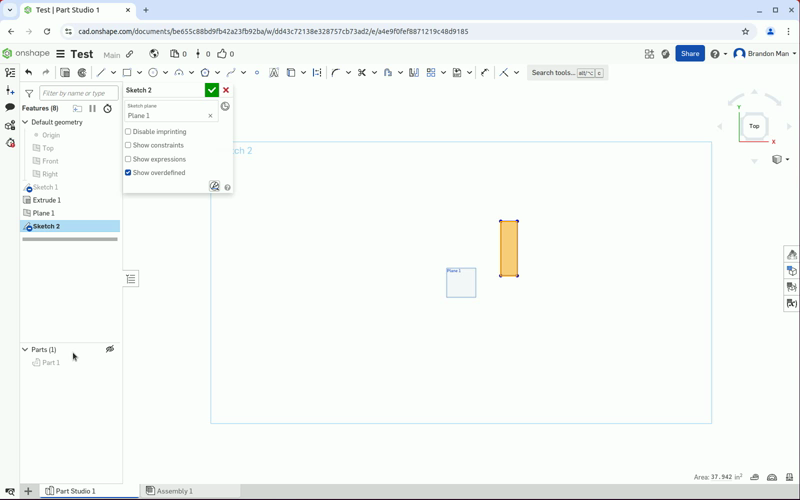
key(shift+e)
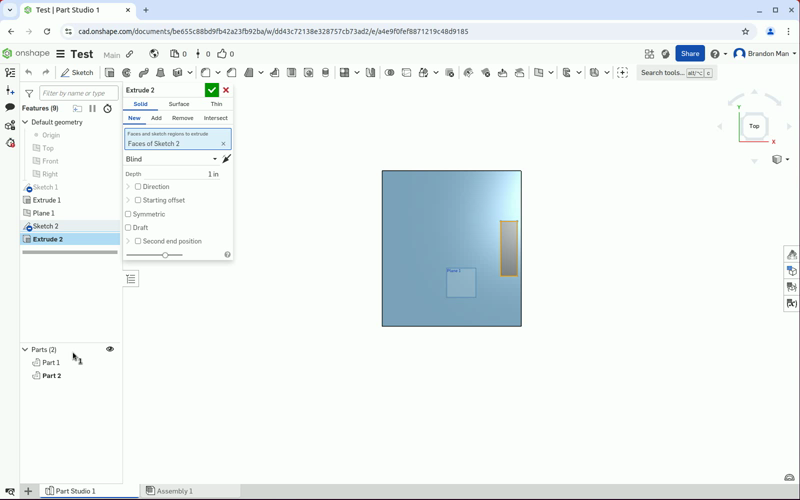
mouse_move(143, 106)
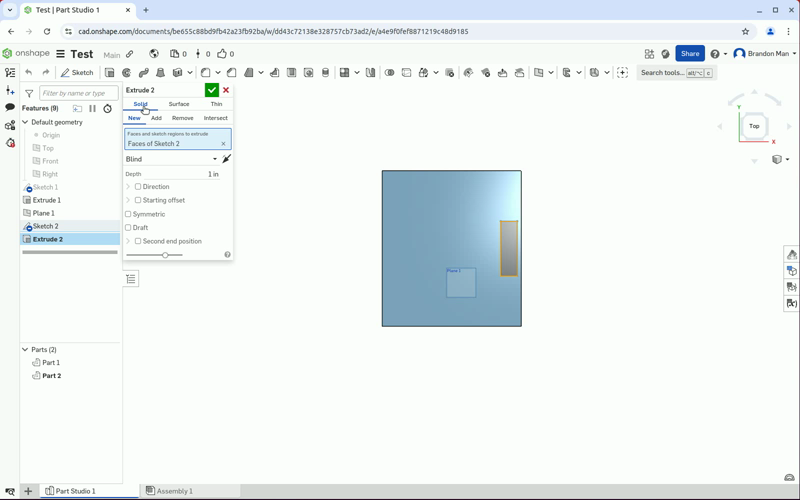
click(143, 106)
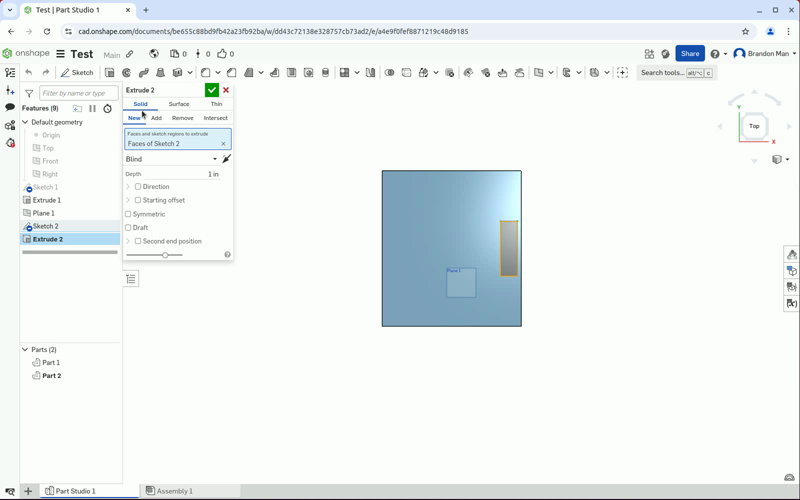
mouse_move(137, 120)
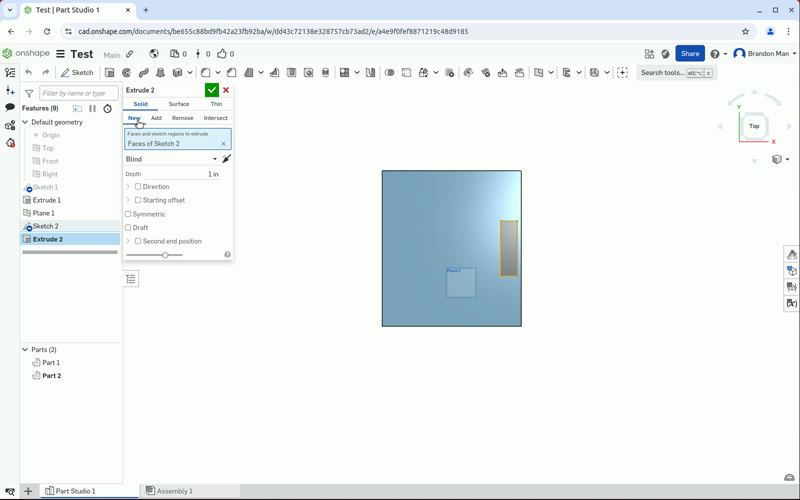
click(137, 120)
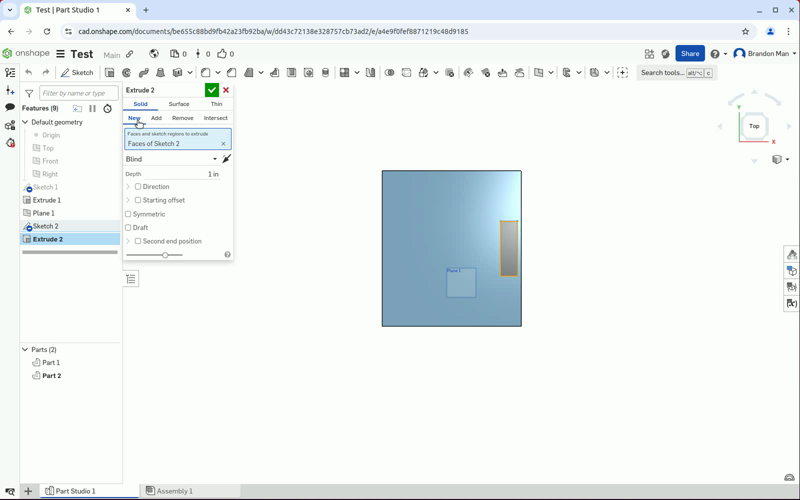
key(tab, 4)
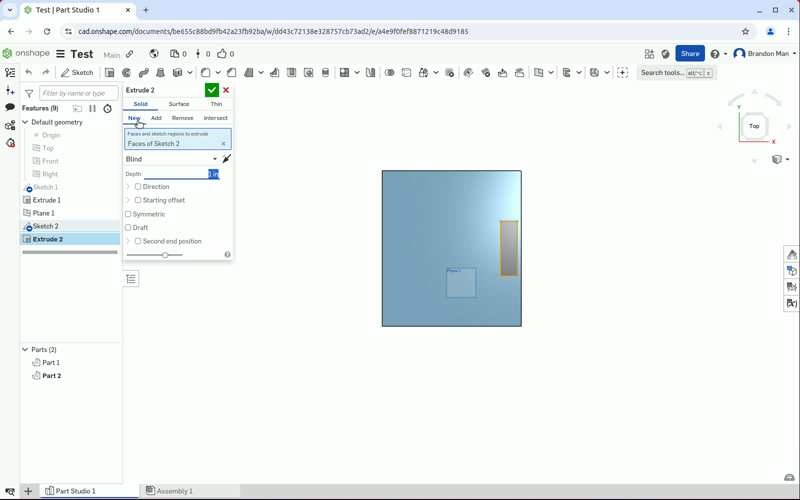
text(17.813)
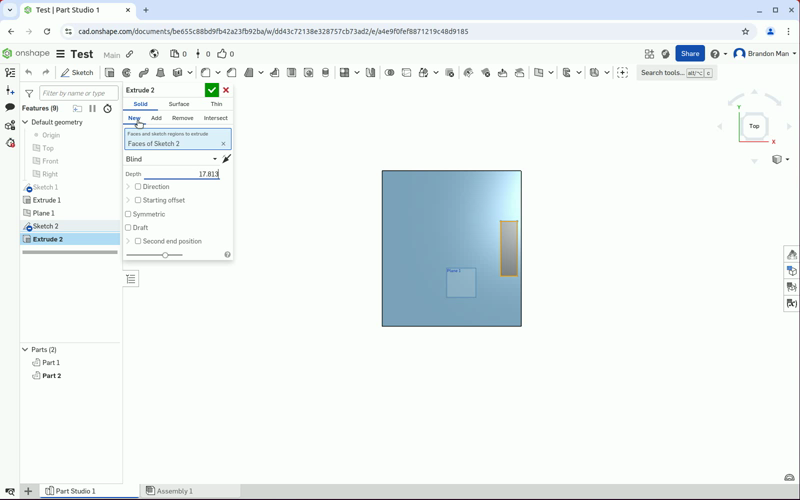
key(enter)
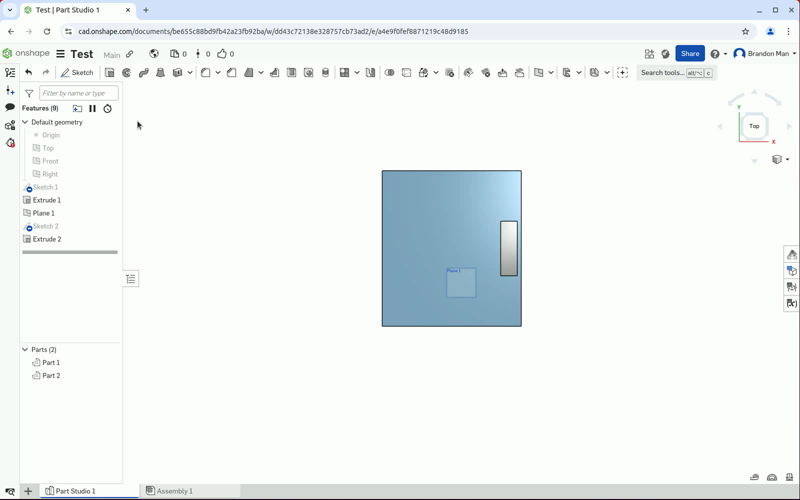
key(shift+h)
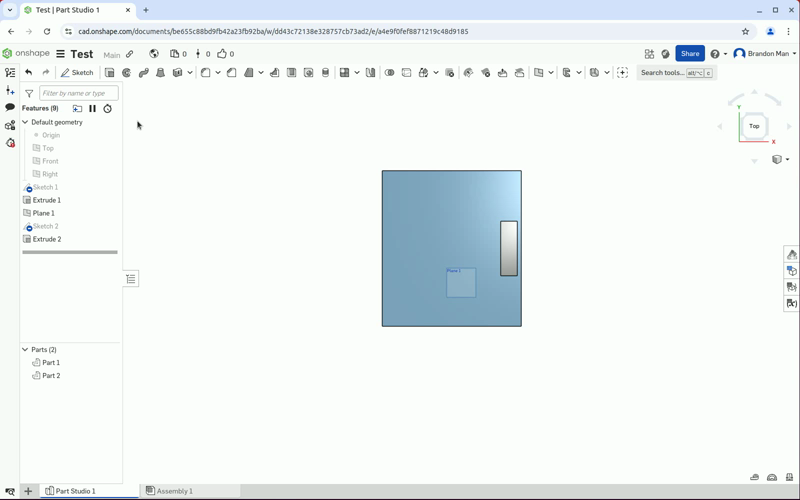
key(shift+h)
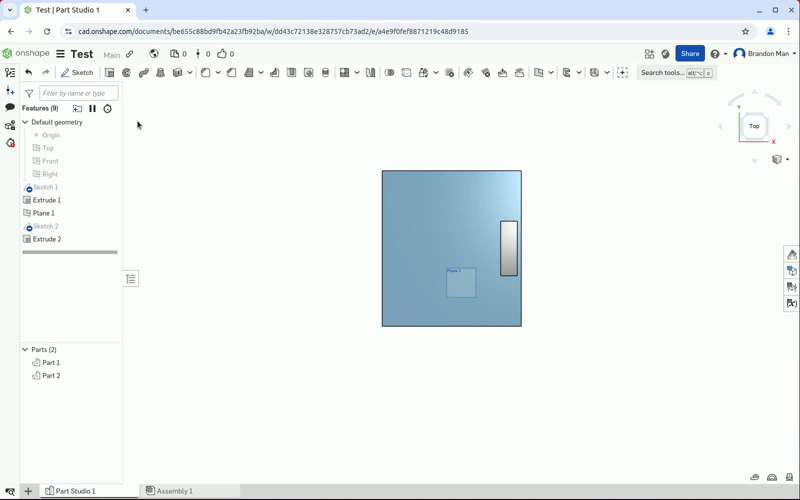
mouse_move(73, 189)
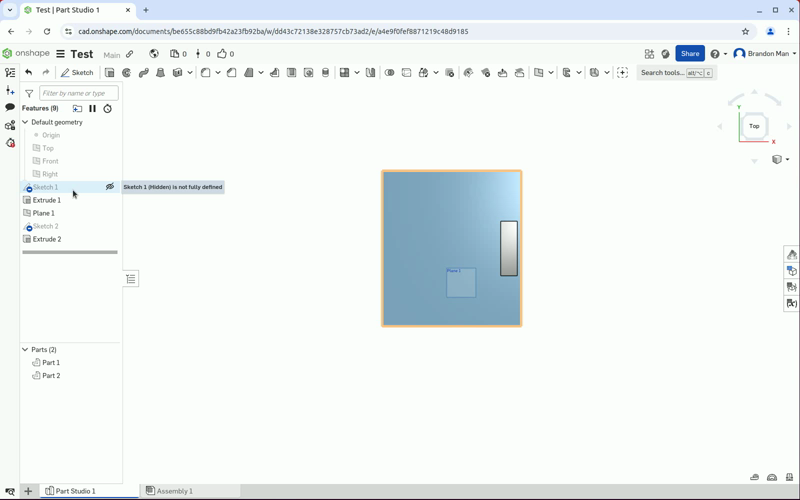
click(73, 189)
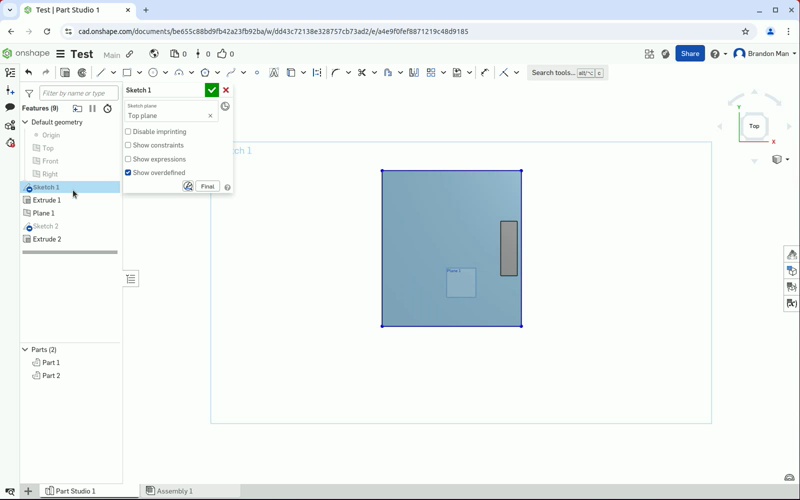
mouse_move(229, 92)
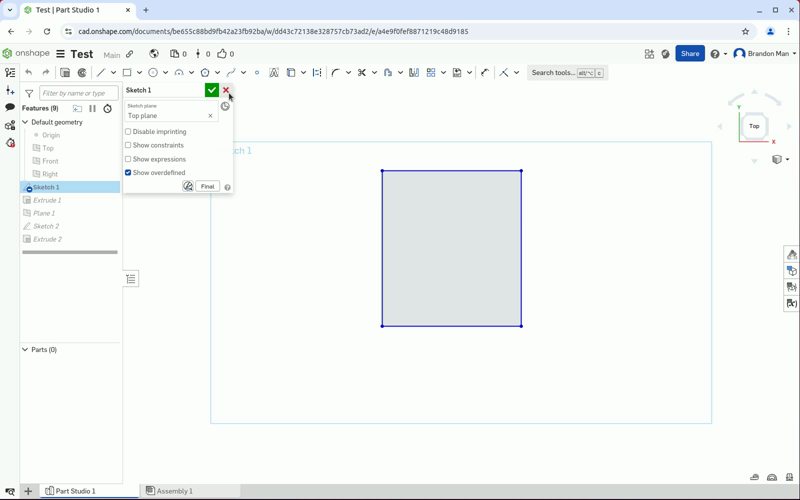
click(229, 92)
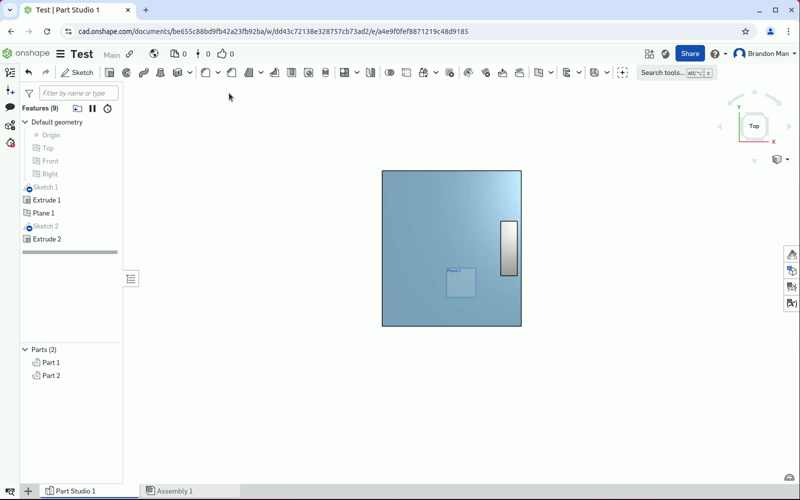
mouse_move(541, 75)
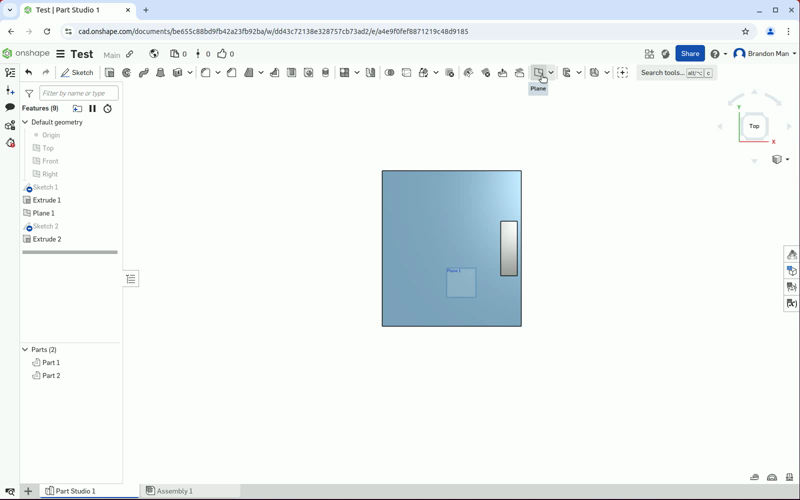
click(541, 75)
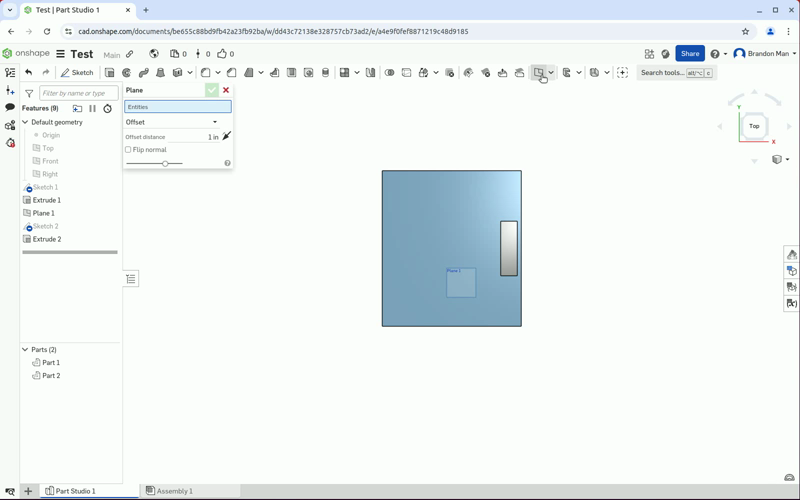
mouse_move(73, 150)
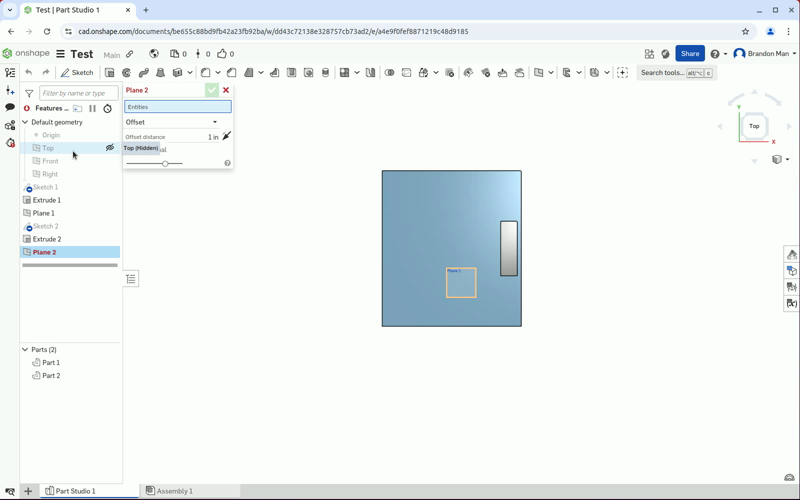
click(73, 150)
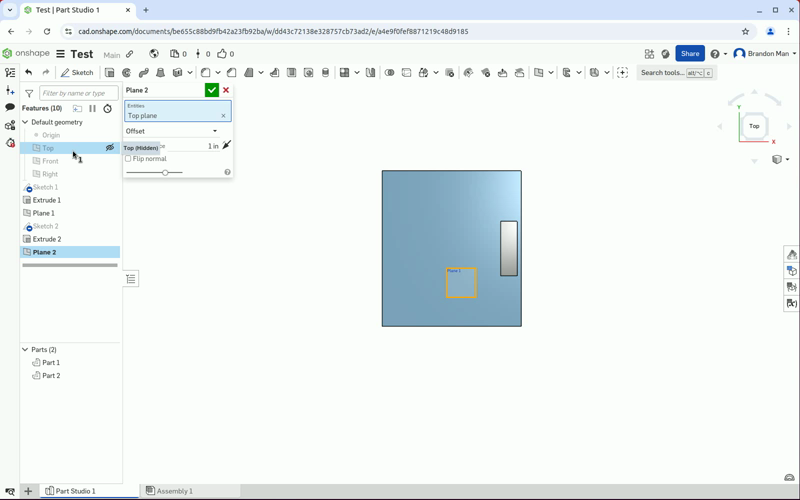
key(tab, 2)
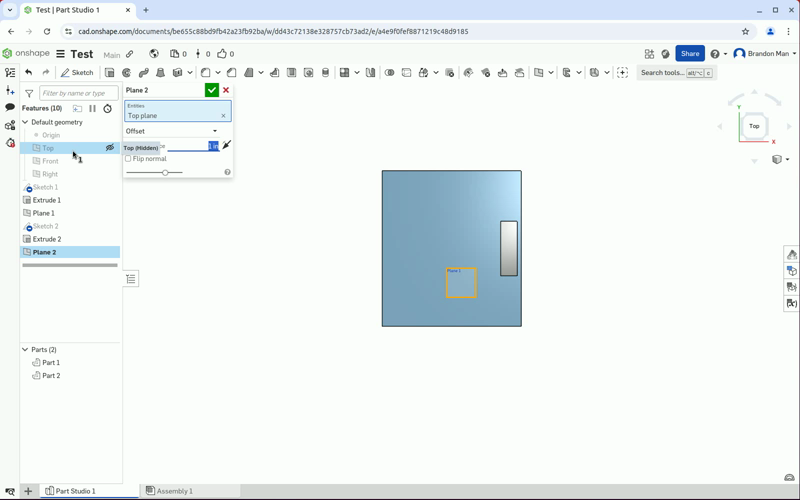
text(19.257)
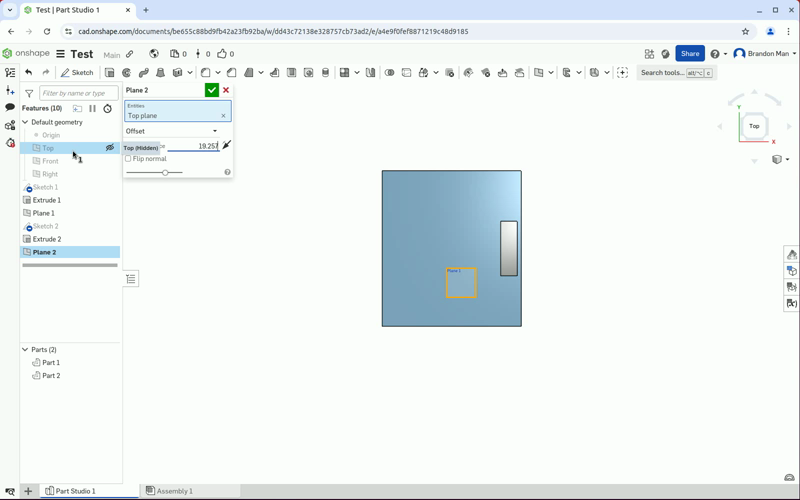
key(enter, 2)
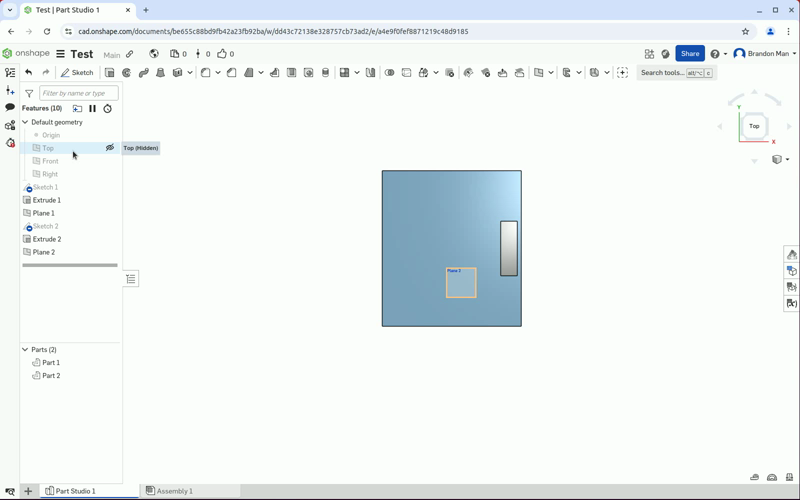
key(shift+s)
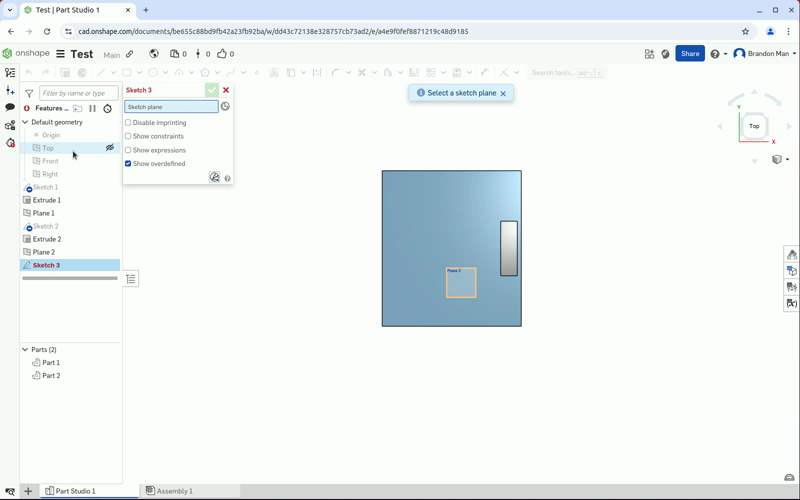
mouse_move(73, 254)
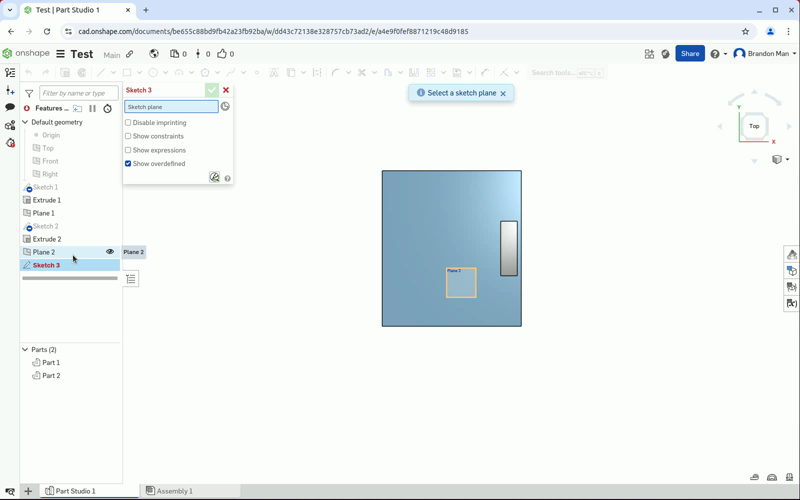
click(73, 254)
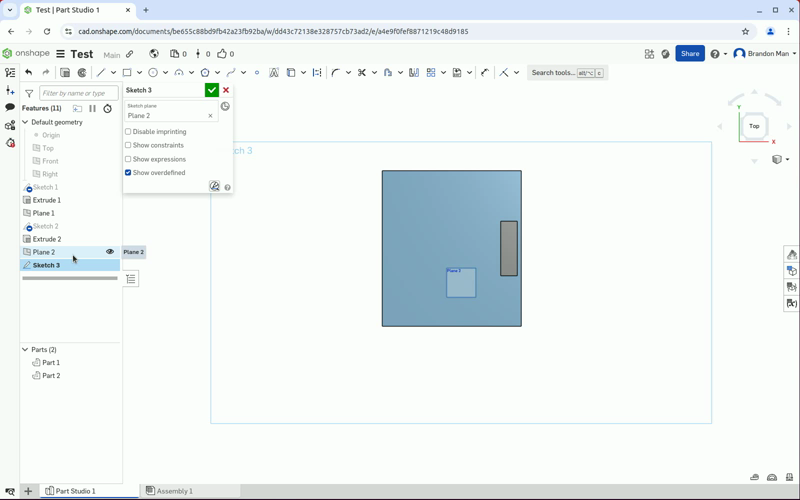
mouse_move(73, 352)
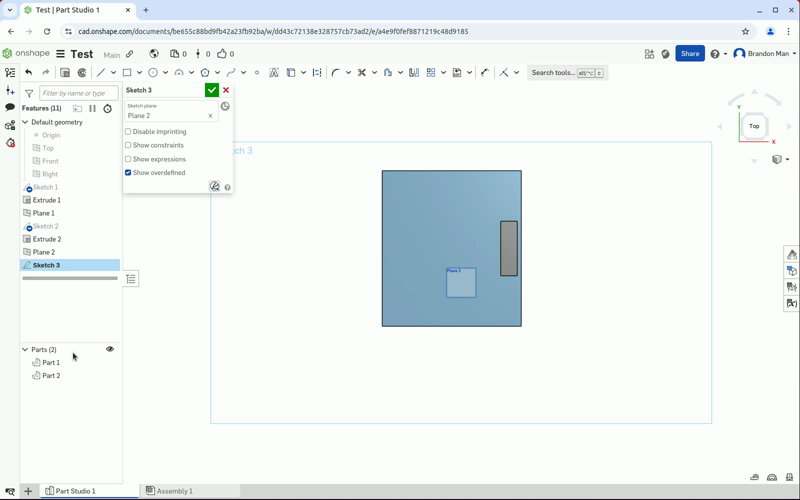
key(y)
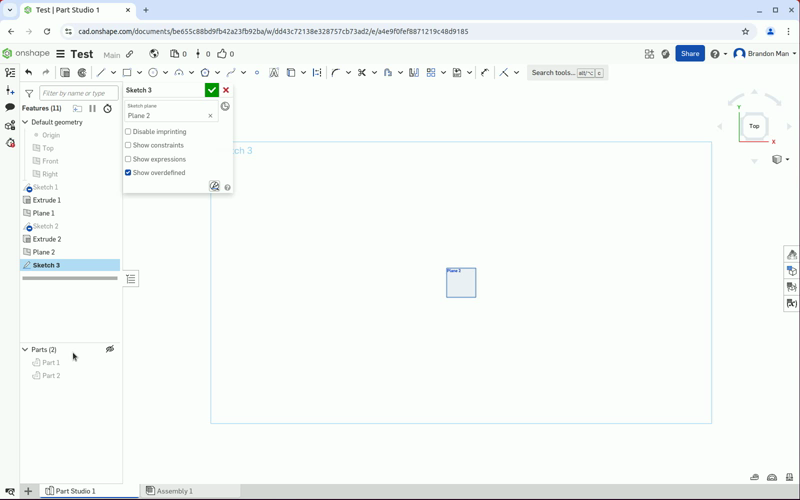
key(l)
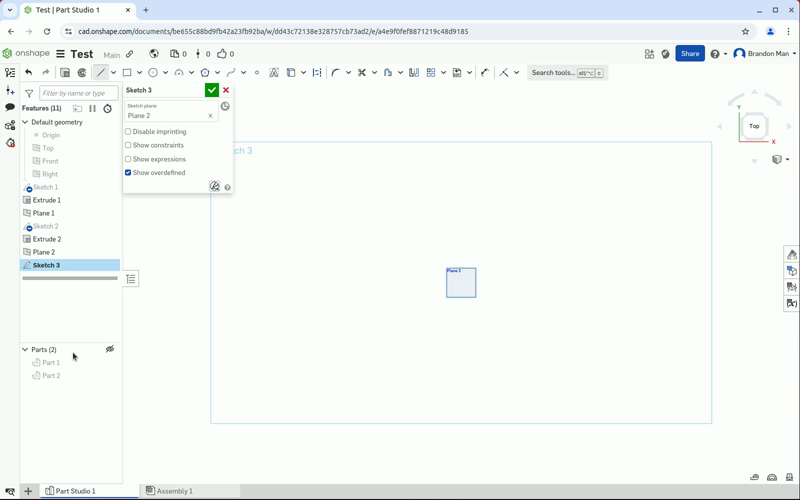
key_down(shift)
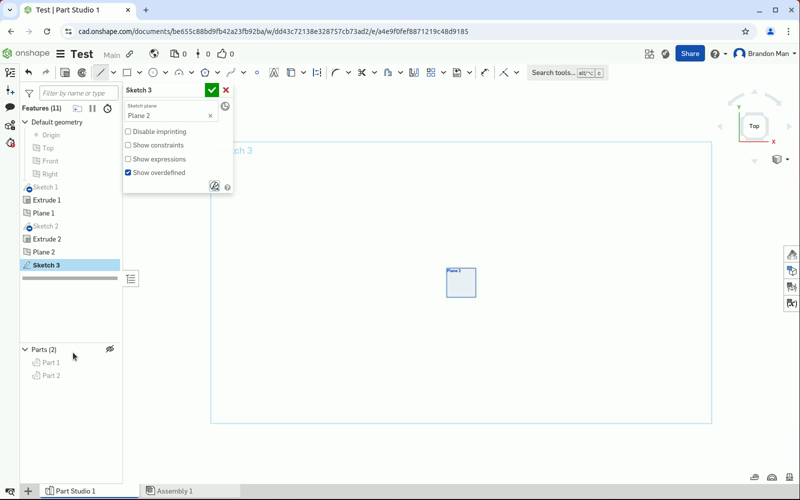
mouse_move(500, 264)
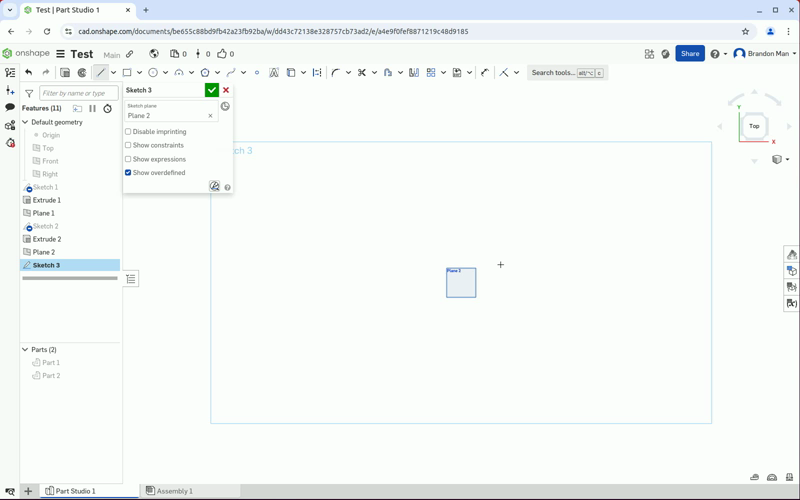
click(500, 264)
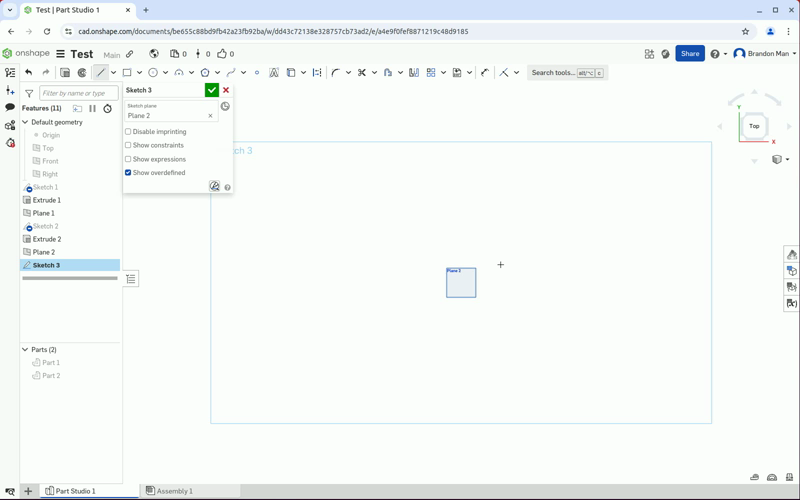
key_up(shift)
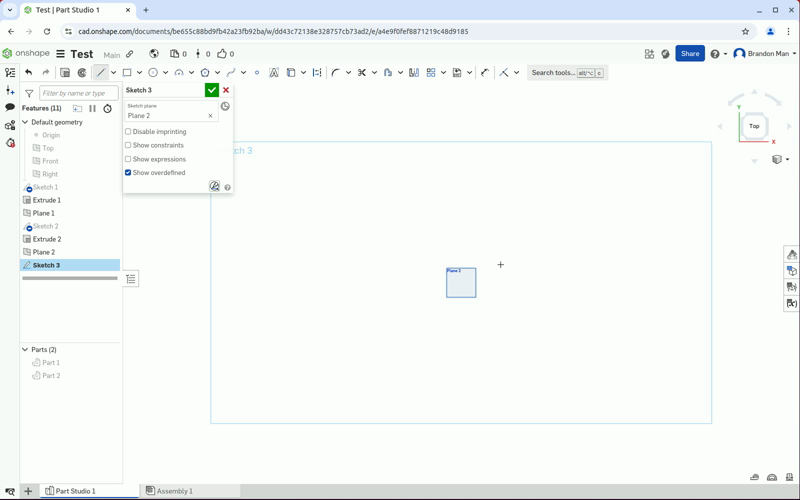
key_down(shift)
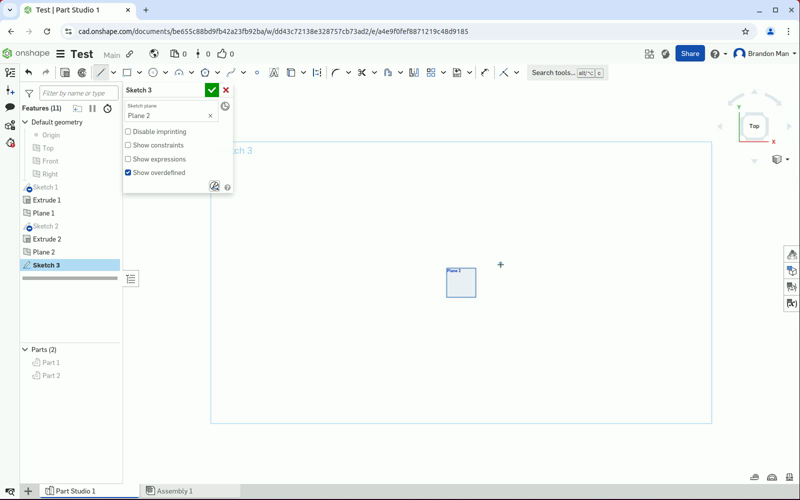
mouse_move(530, 264)
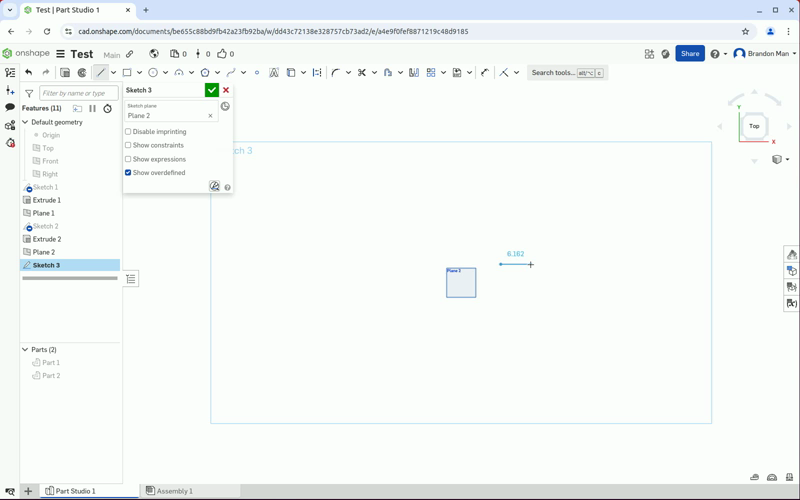
mouse_move(517, 264)
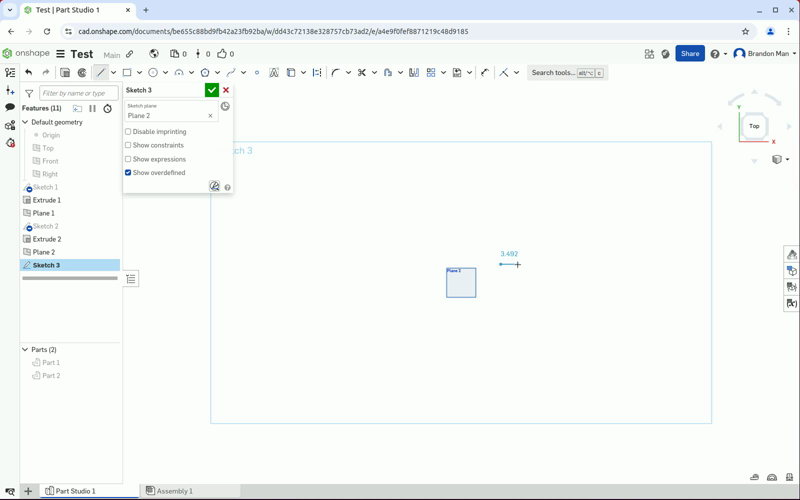
click(517, 264)
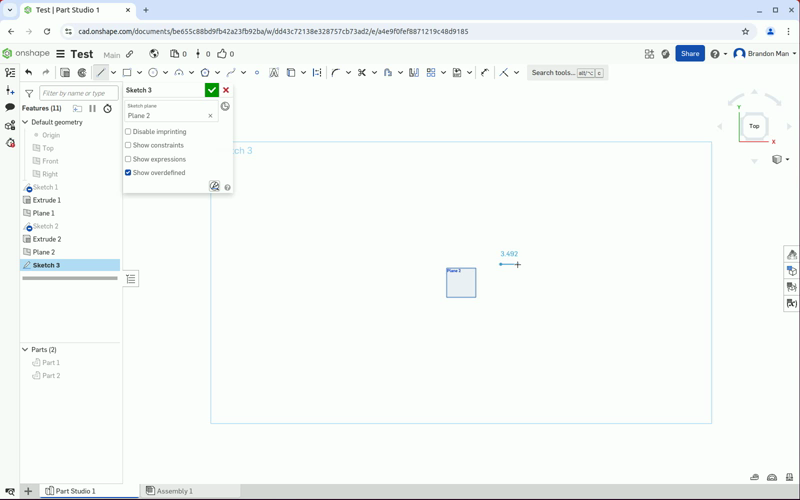
key_up(shift)
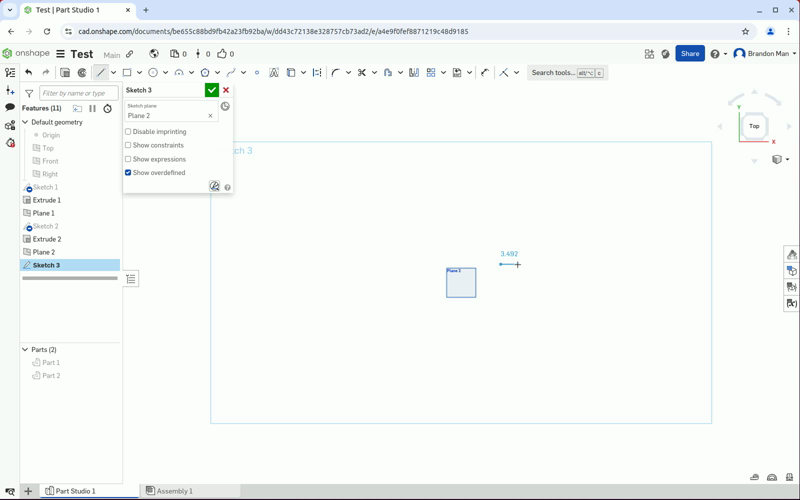
key_down(shift)
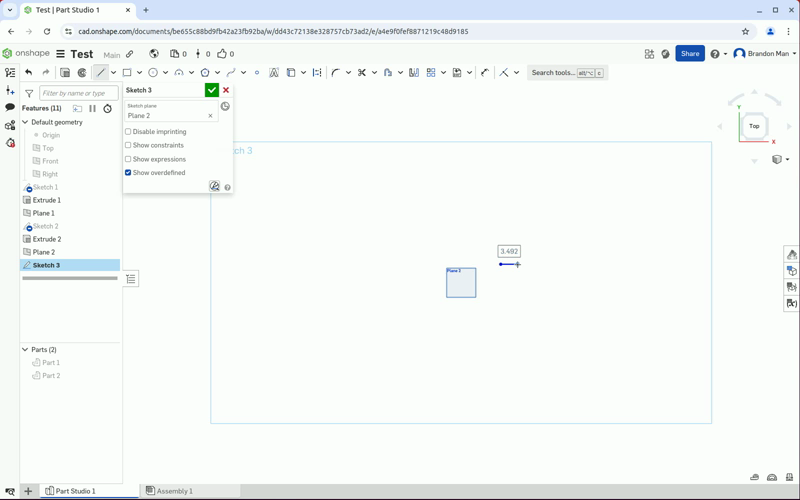
mouse_move(547, 264)
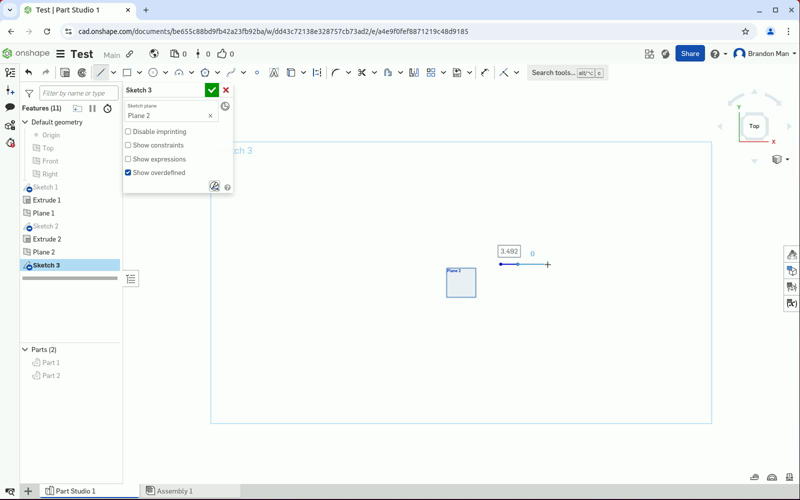
mouse_move(517, 231)
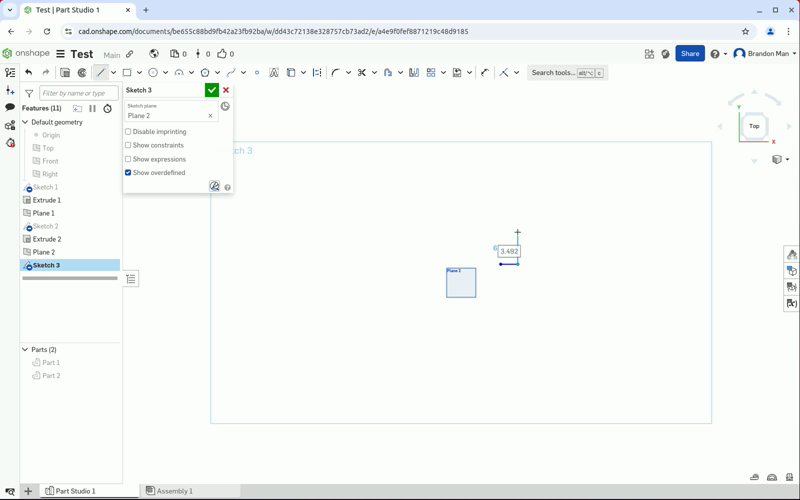
click(517, 231)
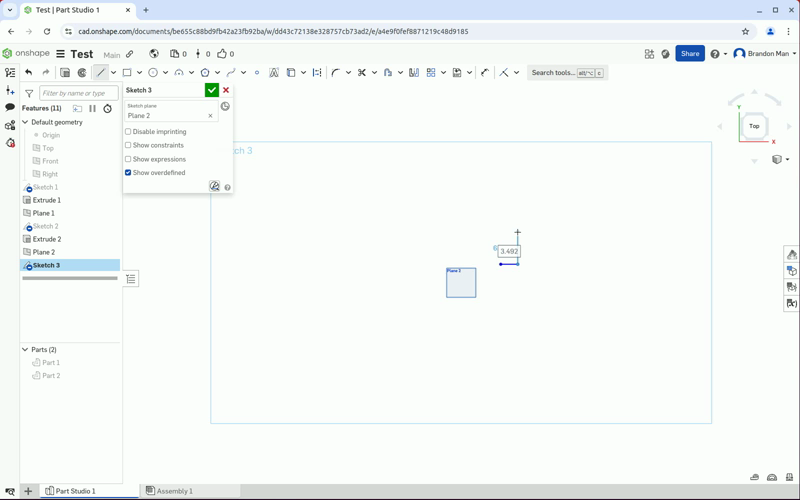
key_up(shift)
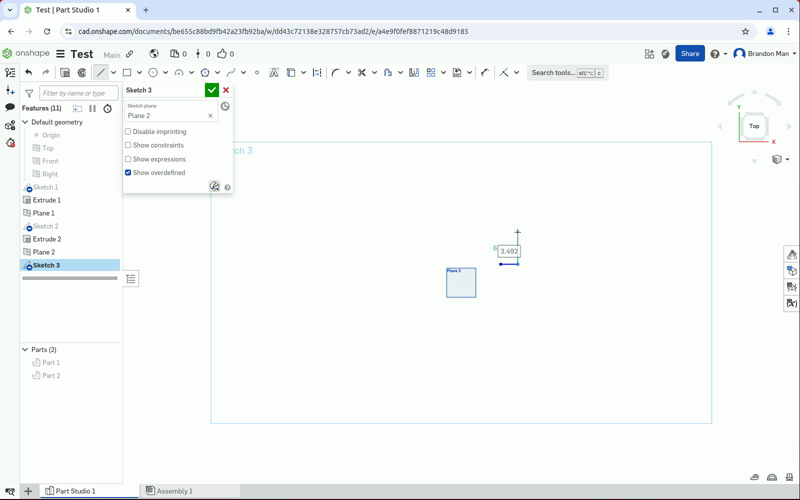
key_down(shift)
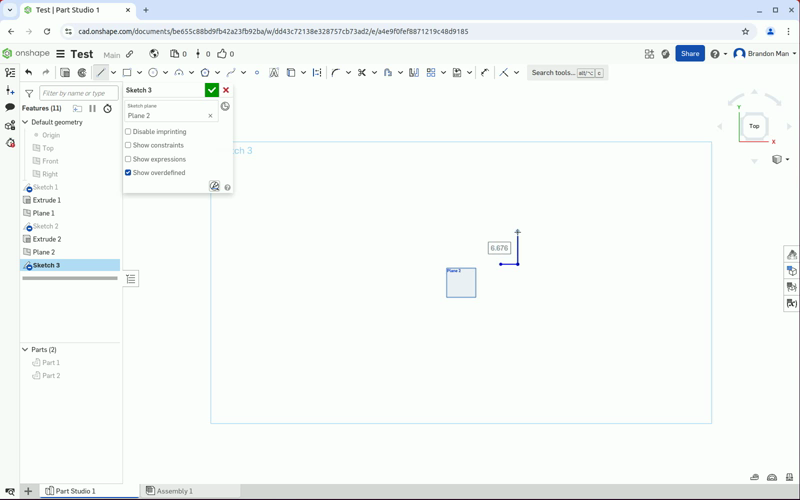
mouse_move(547, 231)
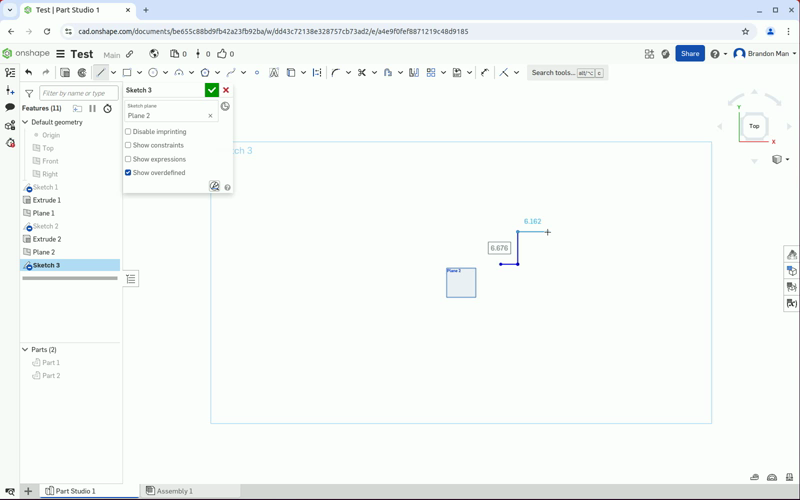
mouse_move(500, 231)
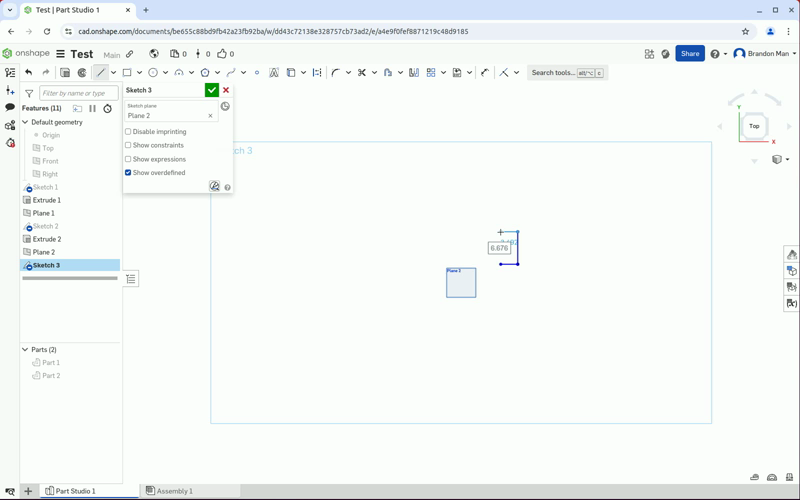
click(500, 231)
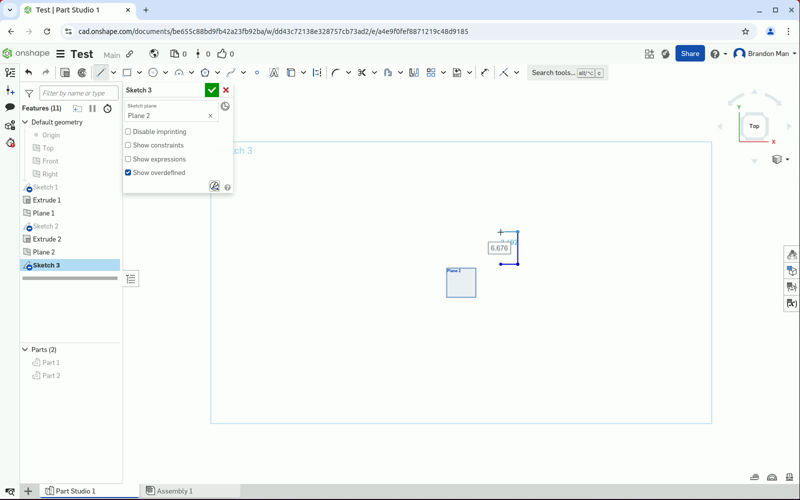
key_up(shift)
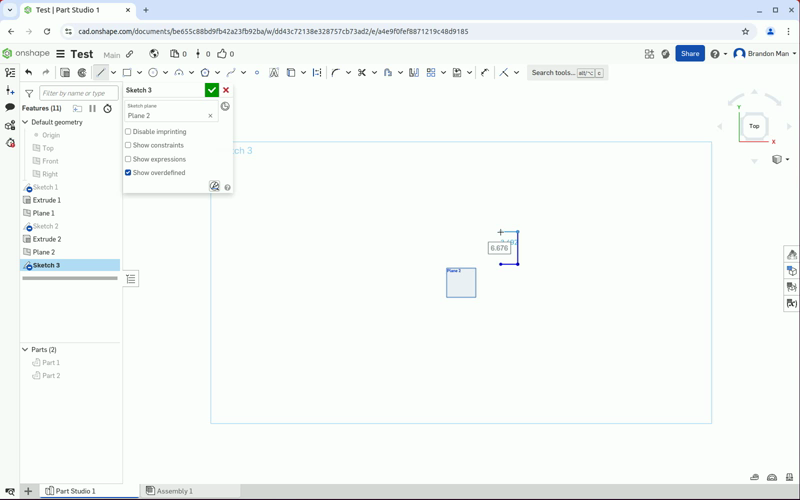
mouse_move(530, 231)
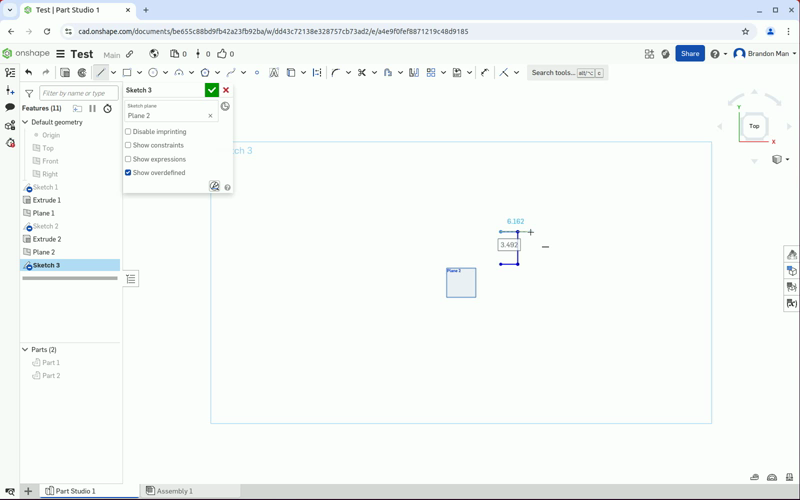
key_down(shift)
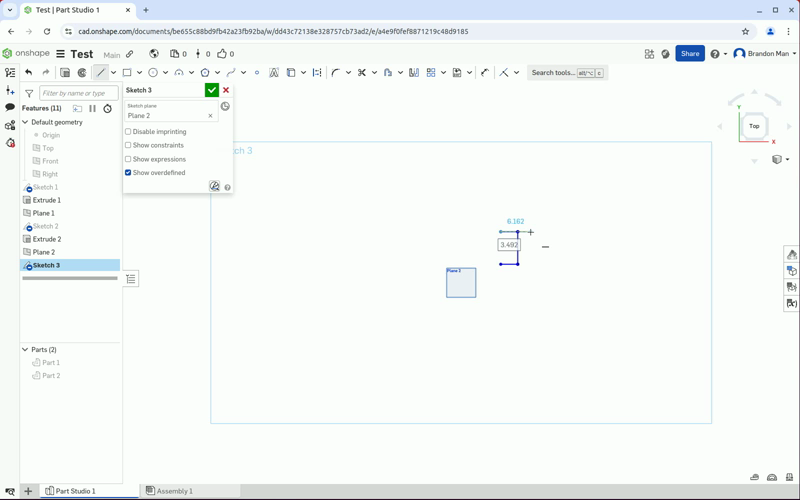
mouse_move(500, 264)
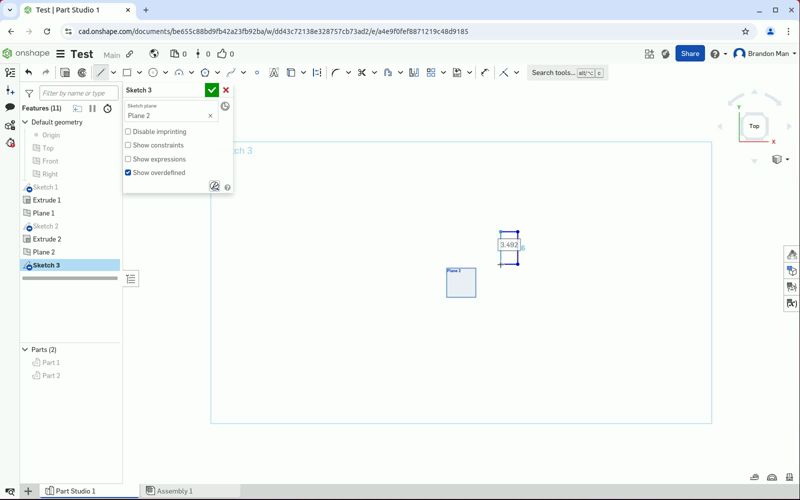
key_up(shift)
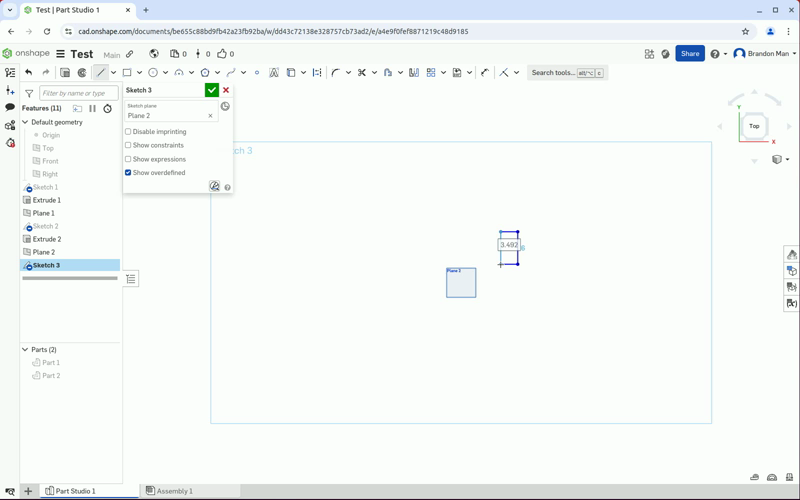
click(500, 264)
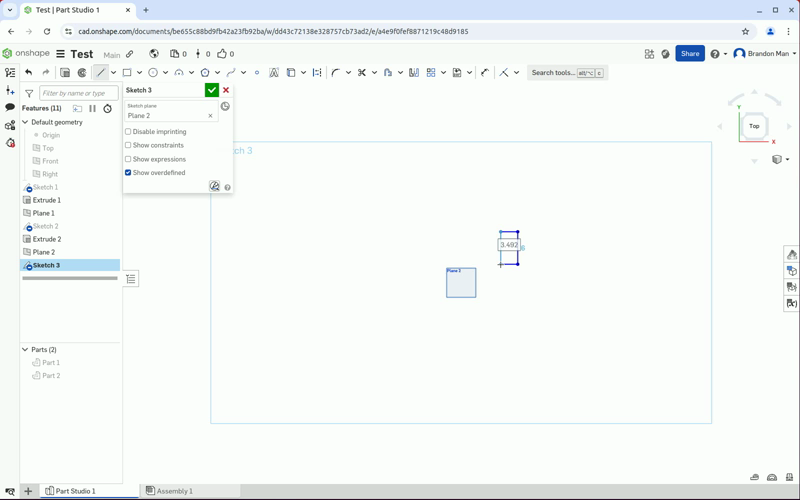
key(esc)
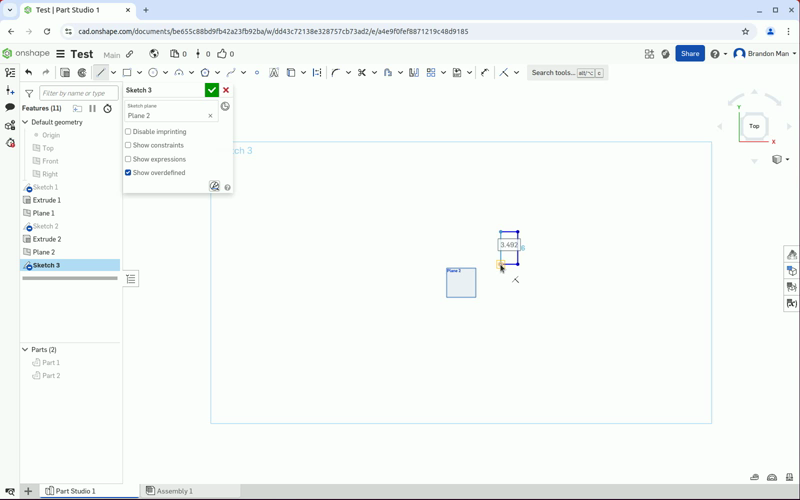
mouse_move(504, 257)
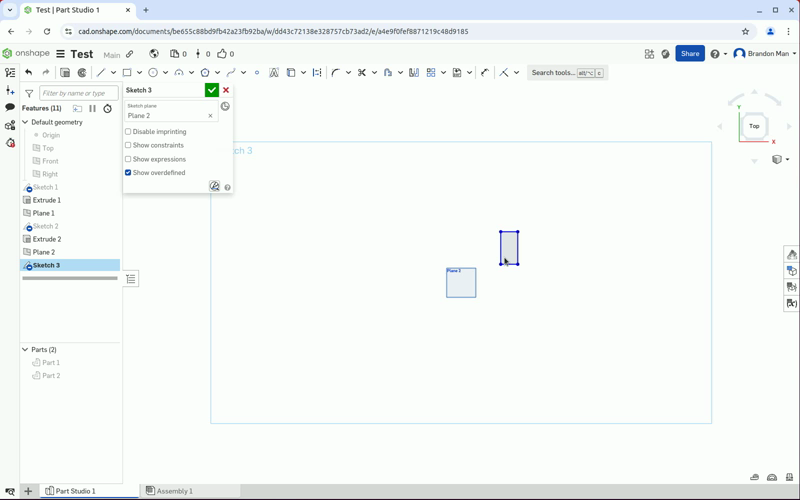
scroll(6)
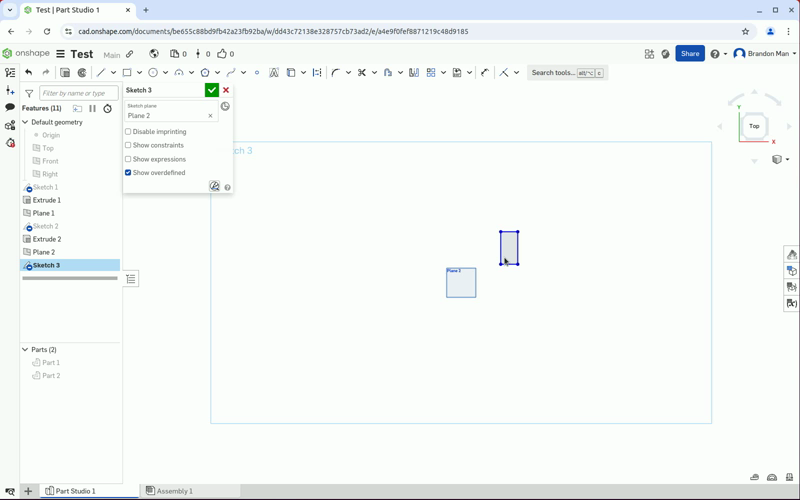
scroll(6)
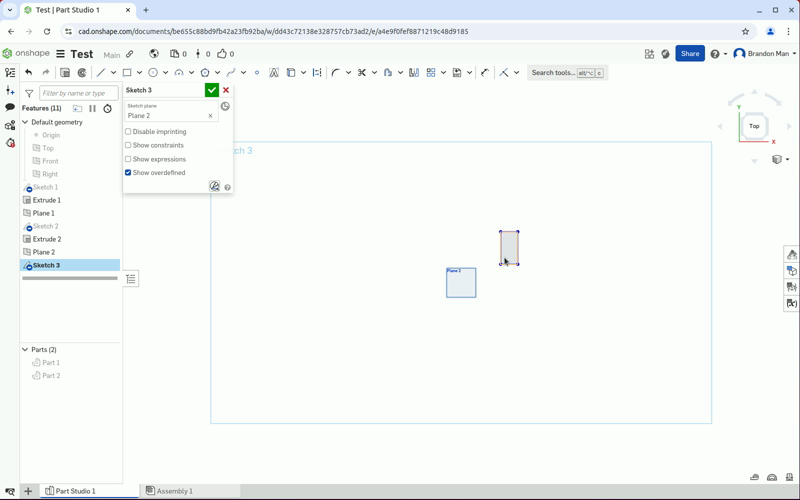
scroll(6)
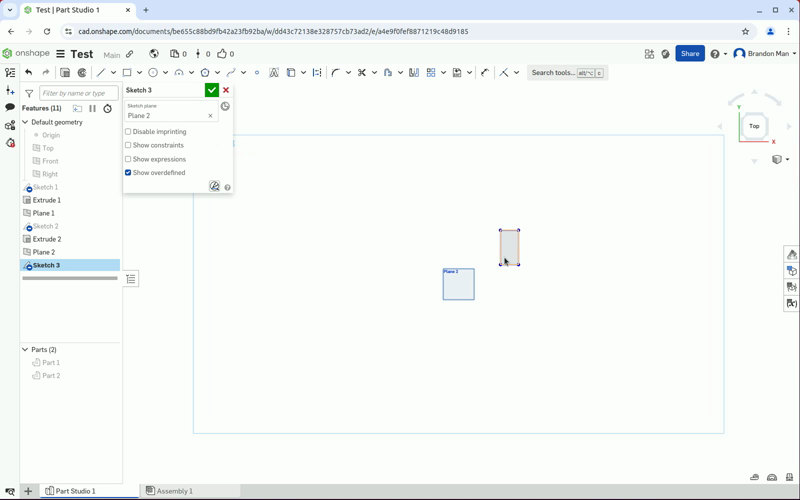
scroll(6)
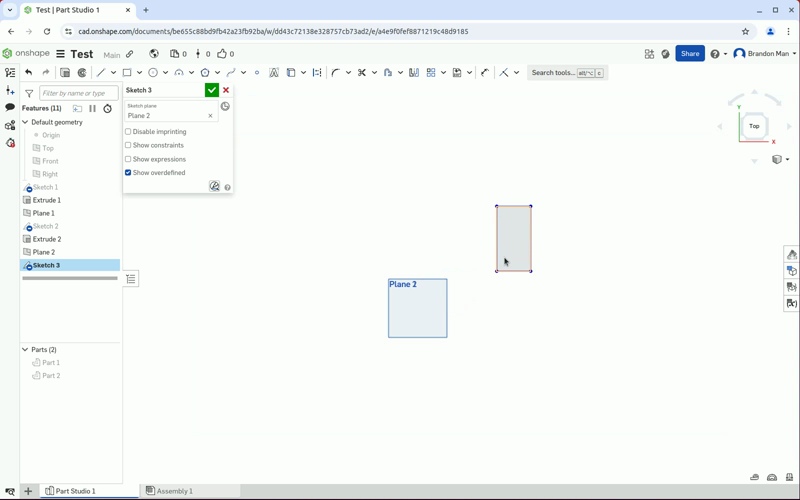
scroll(6)
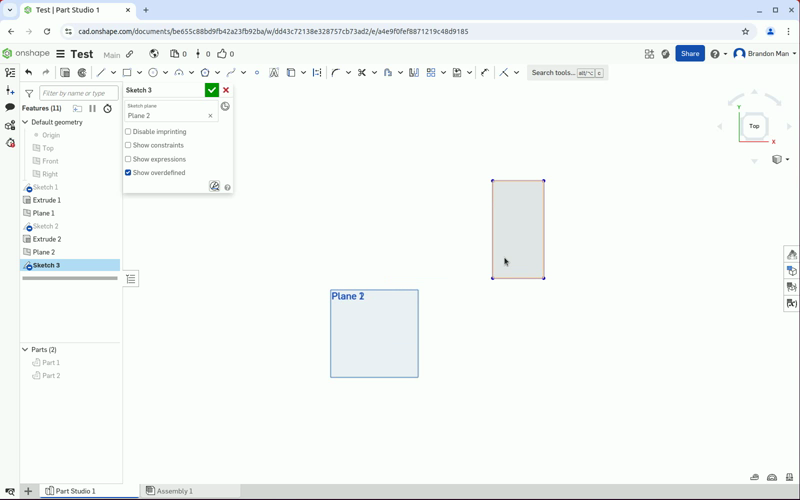
scroll(6)
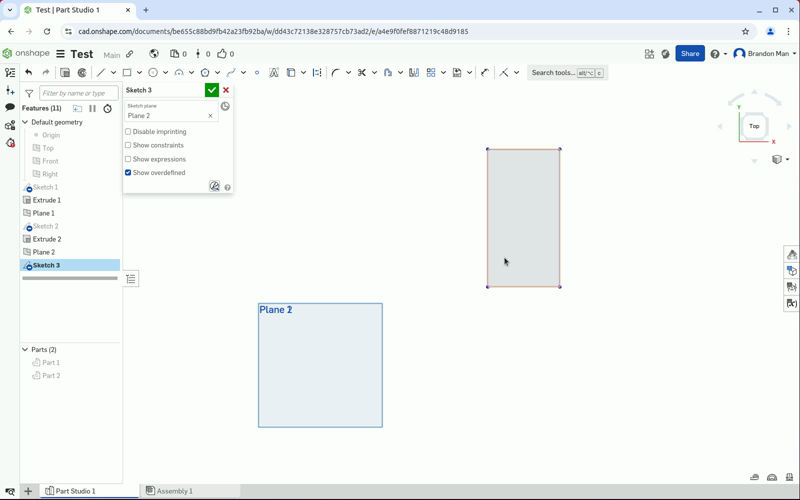
scroll(6)
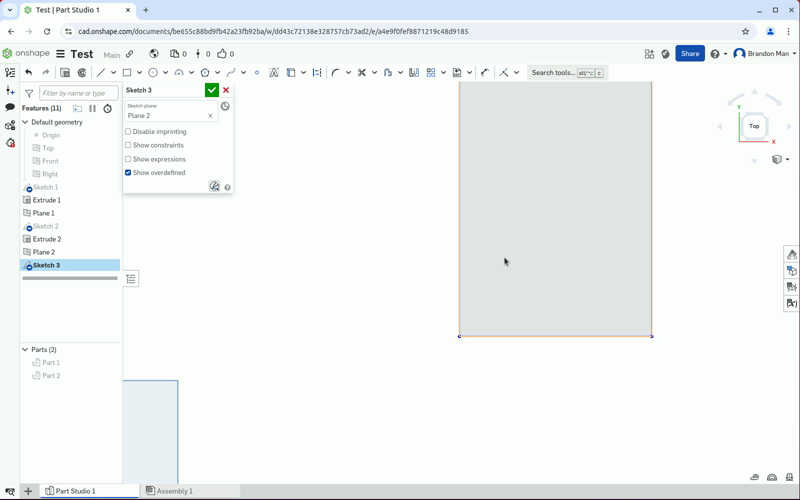
click(504, 257)
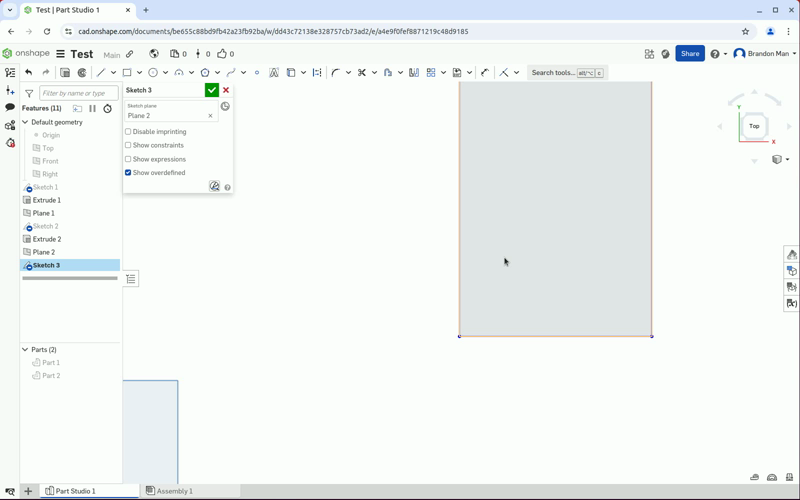
scroll(-6)
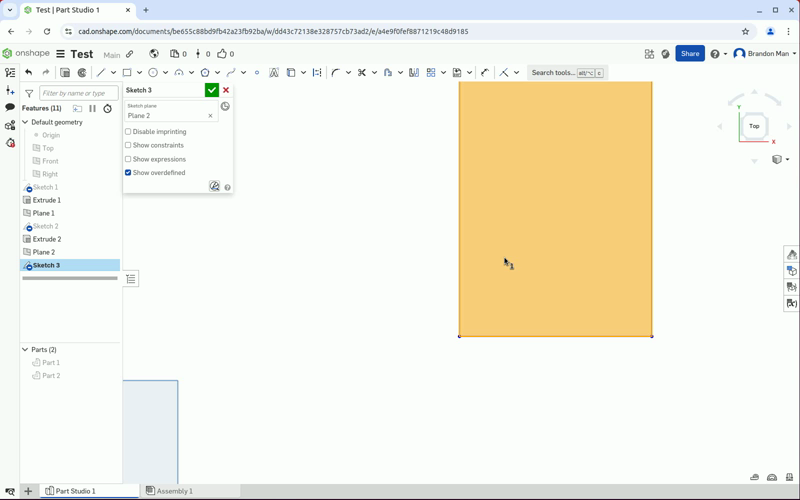
scroll(-6)
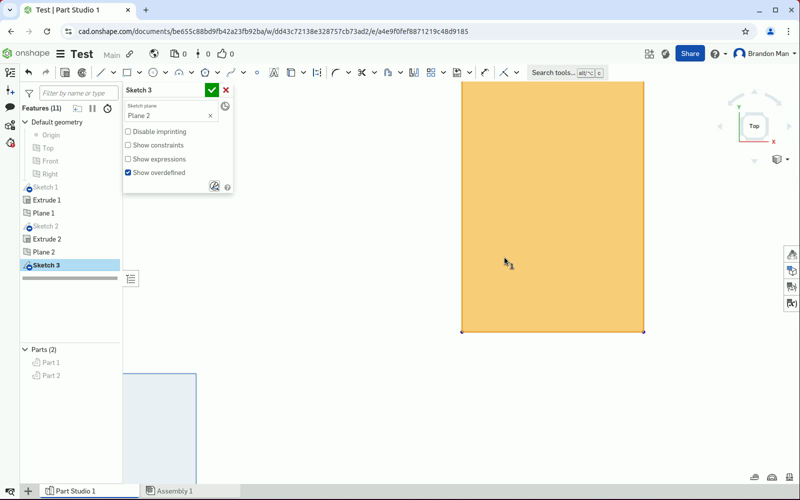
scroll(-6)
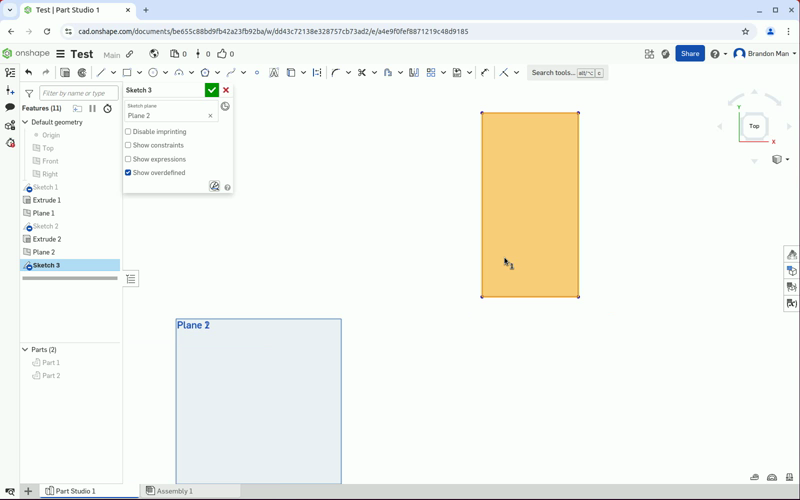
scroll(-6)
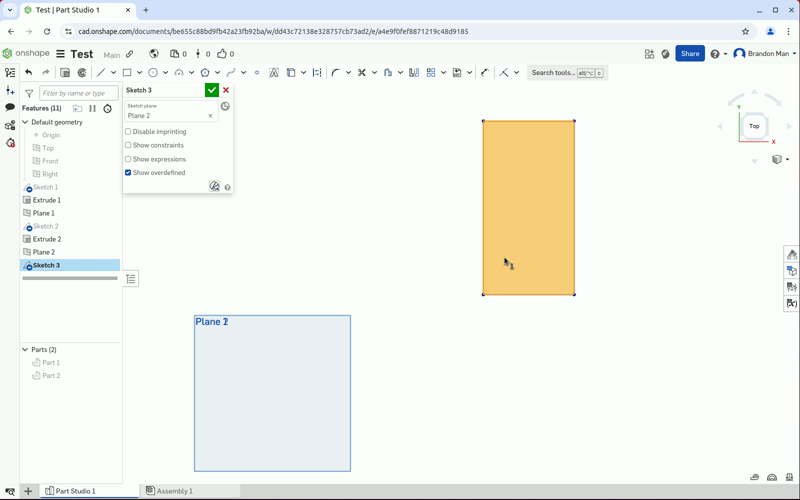
scroll(-6)
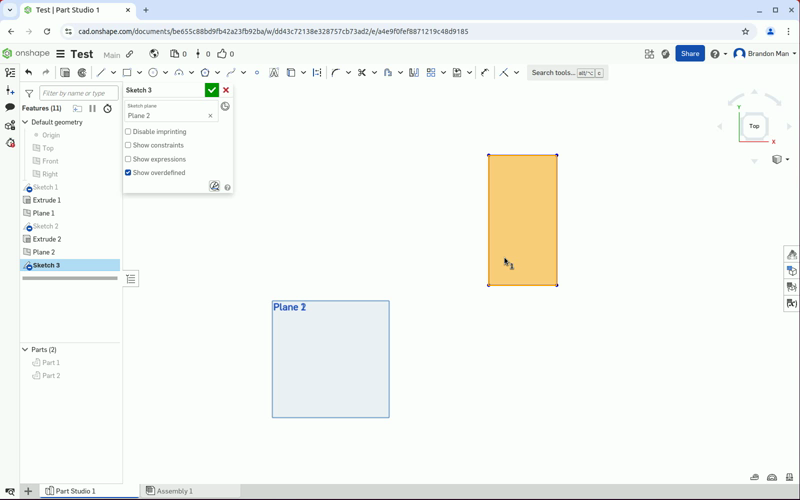
scroll(-6)
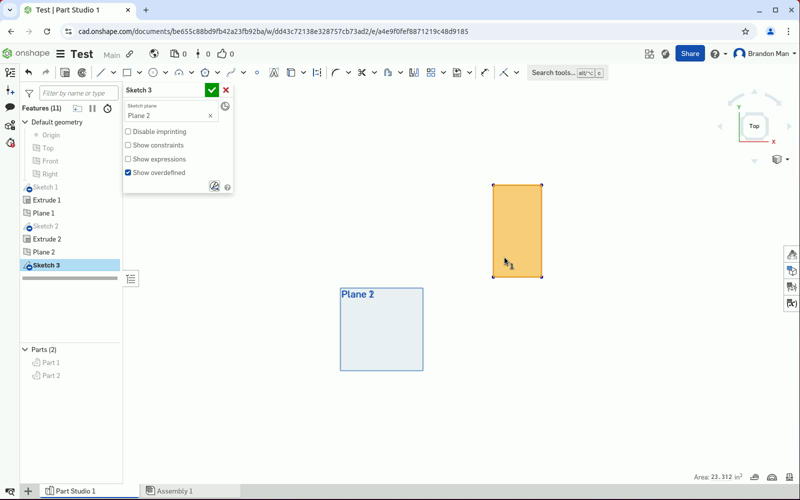
scroll(-6)
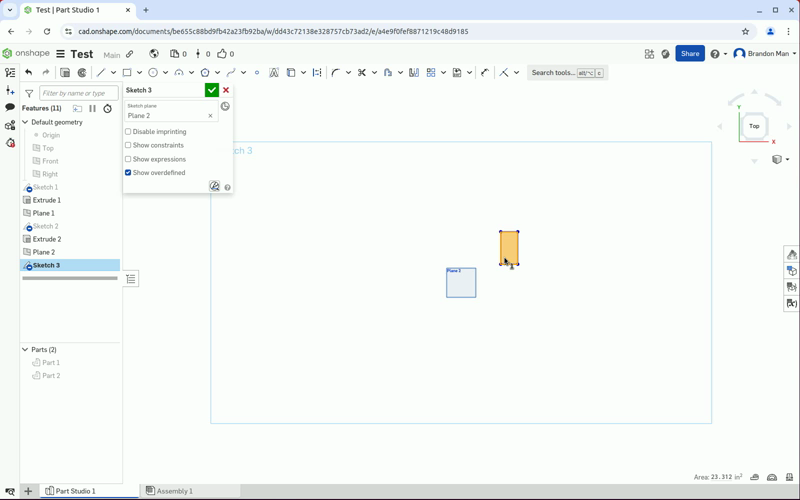
mouse_move(73, 352)
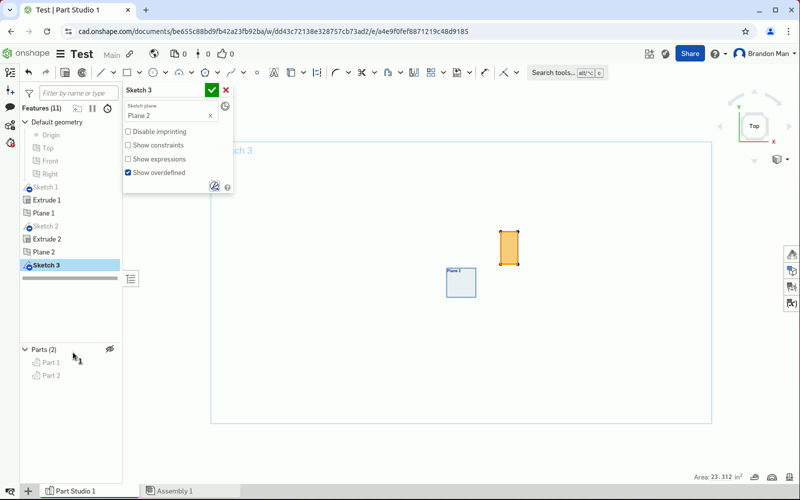
key(shift+y)
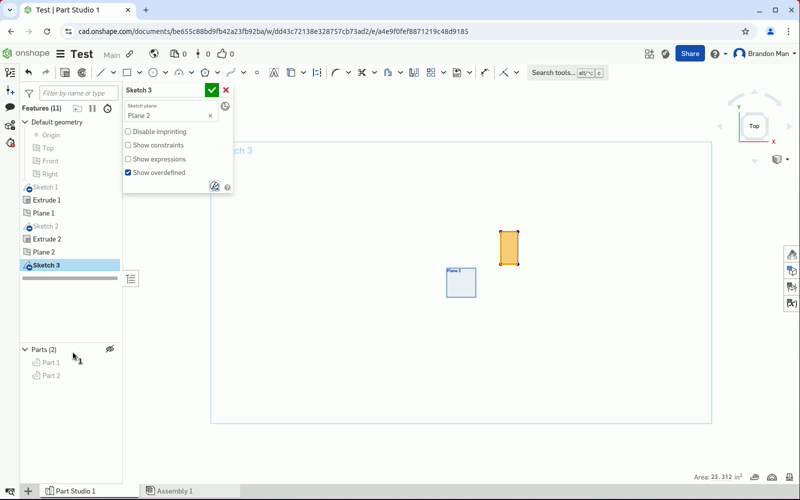
key(shift+e)
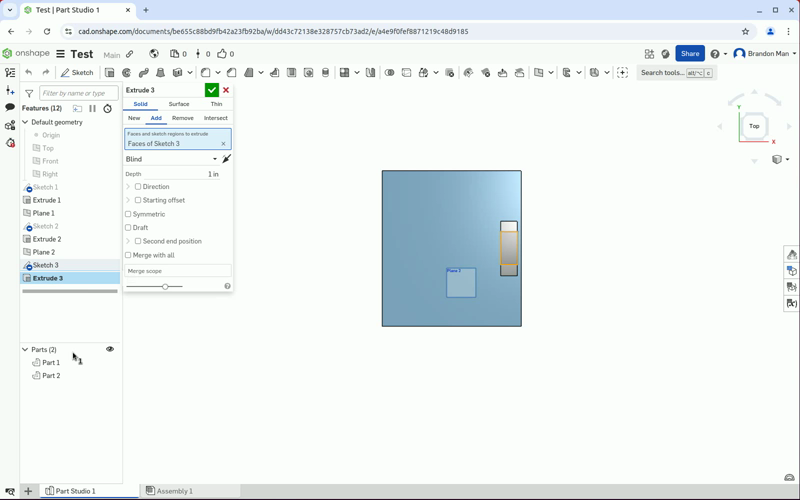
mouse_move(143, 106)
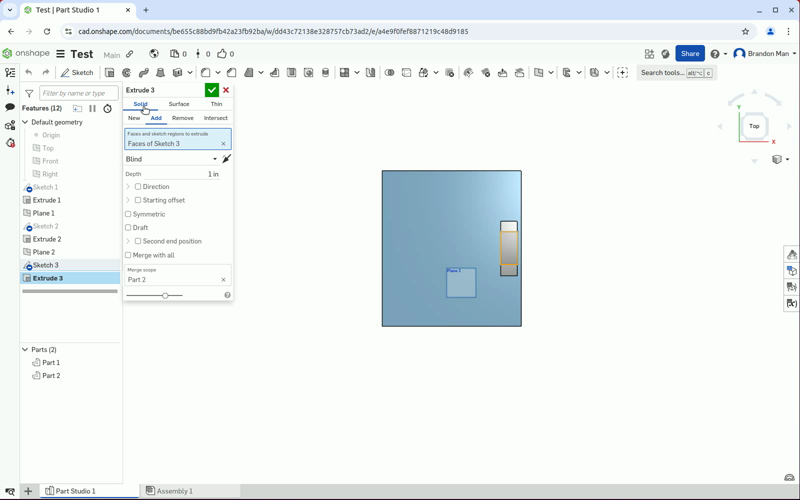
click(143, 106)
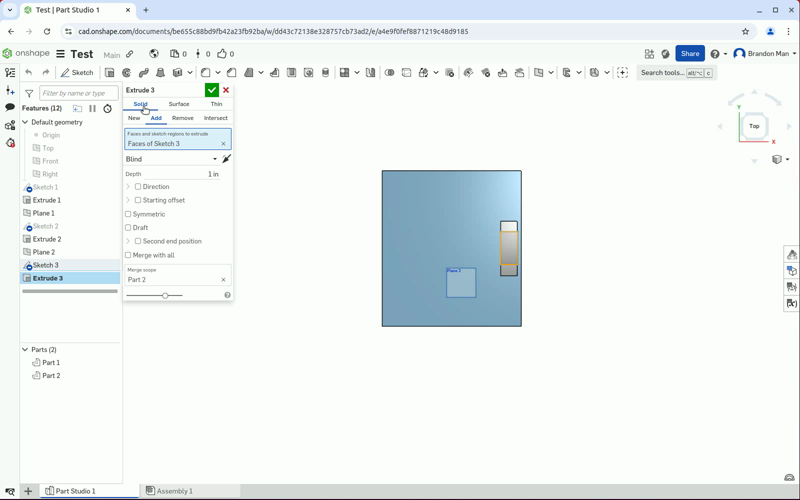
mouse_move(186, 120)
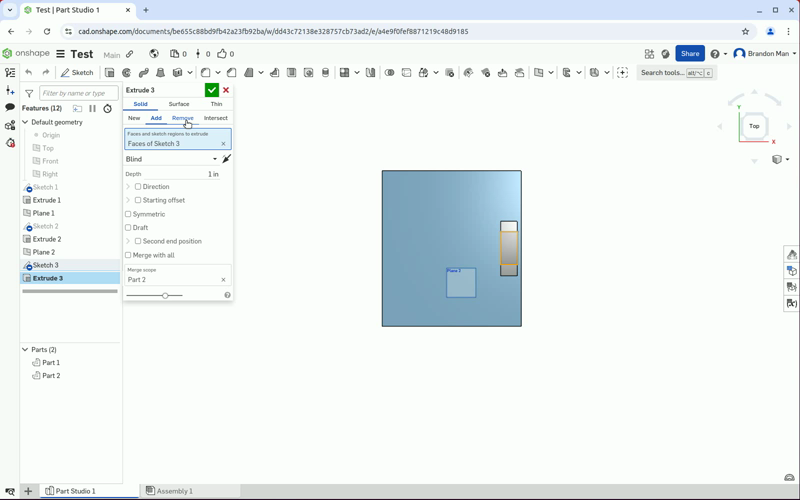
click(186, 120)
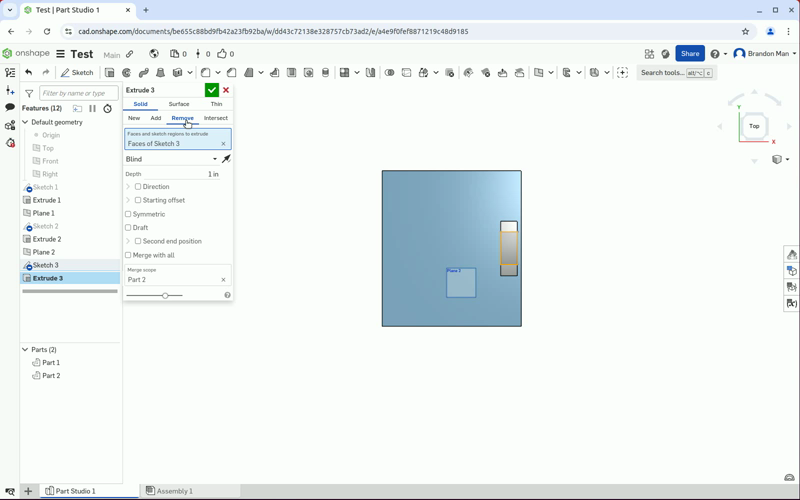
key(tab, 4)
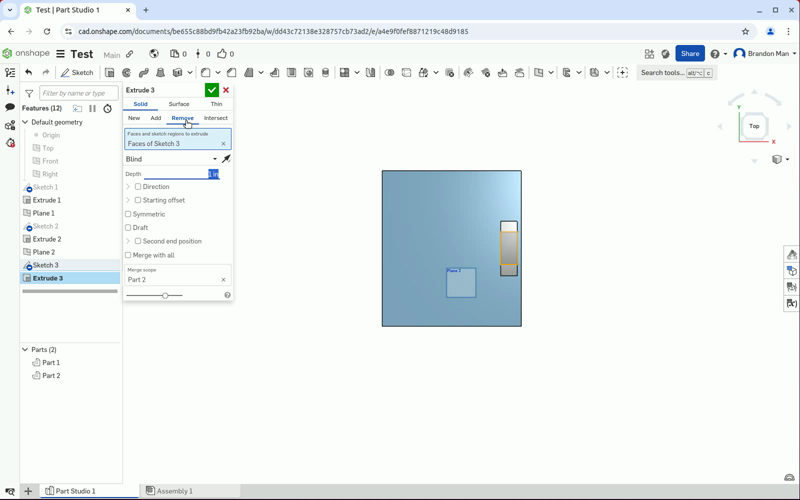
text(6.018)
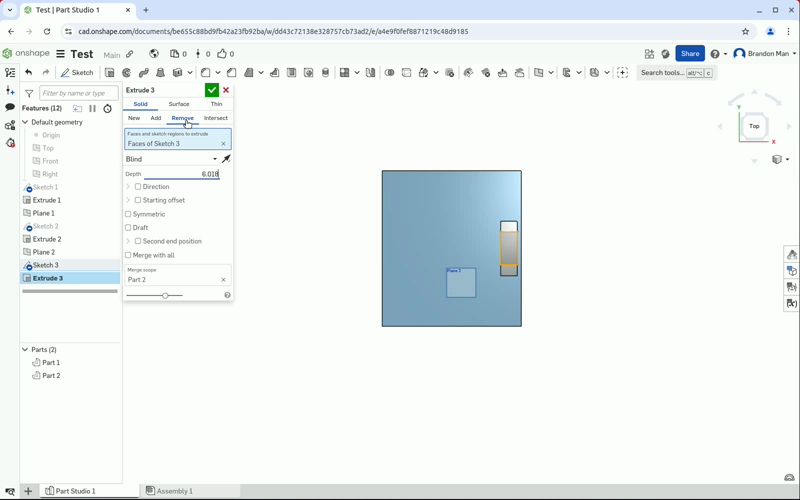
key(tab, 6)
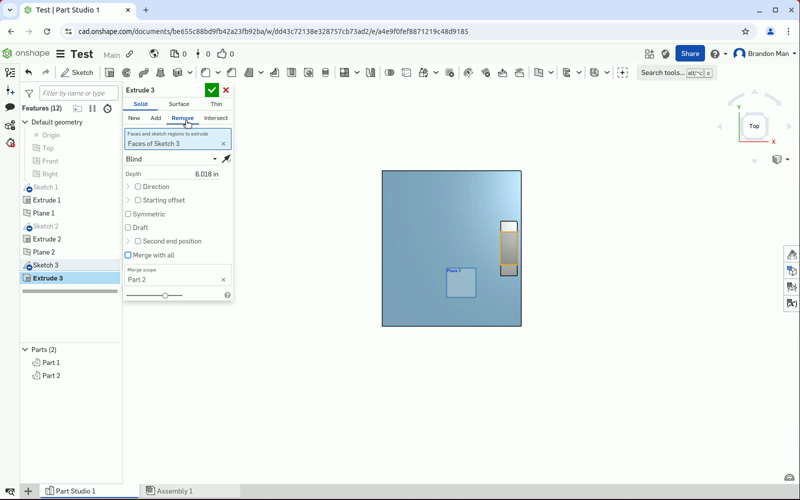
key(space)
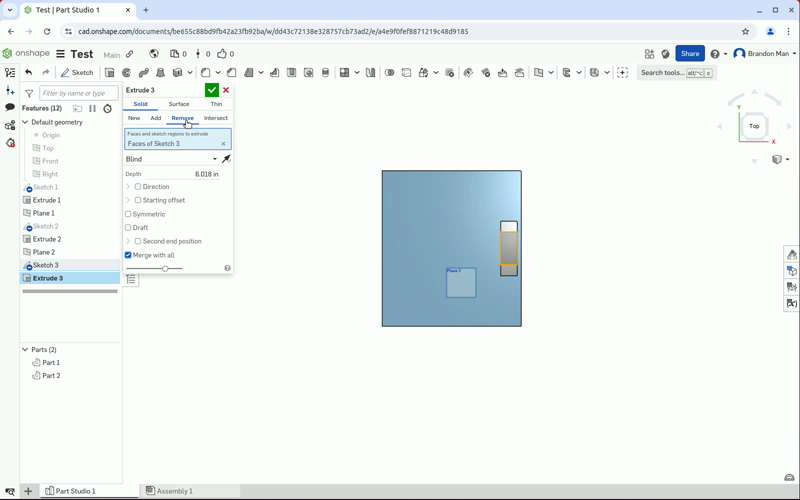
key(enter)
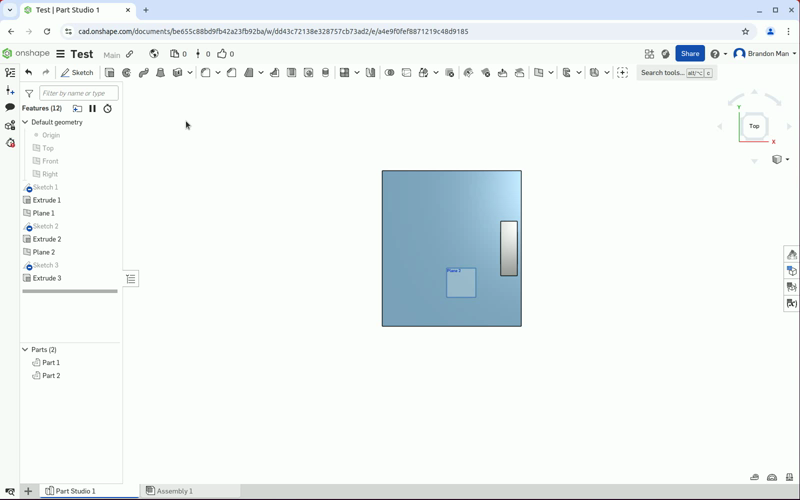
key(shift+h)
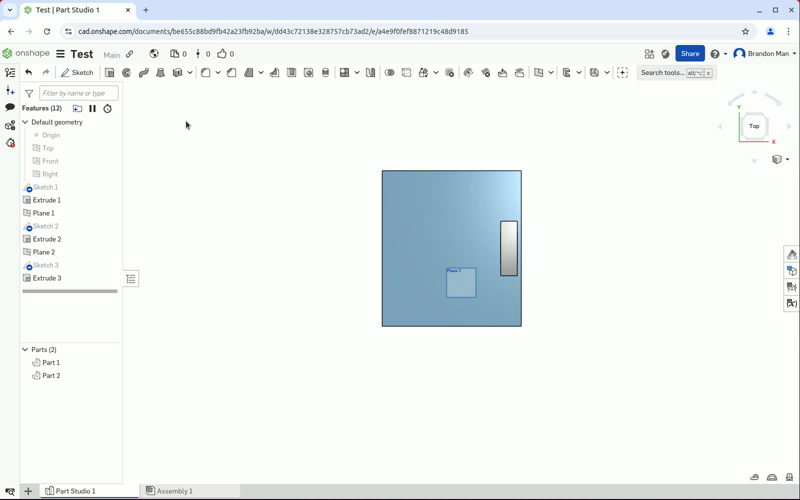
key(shift+h)
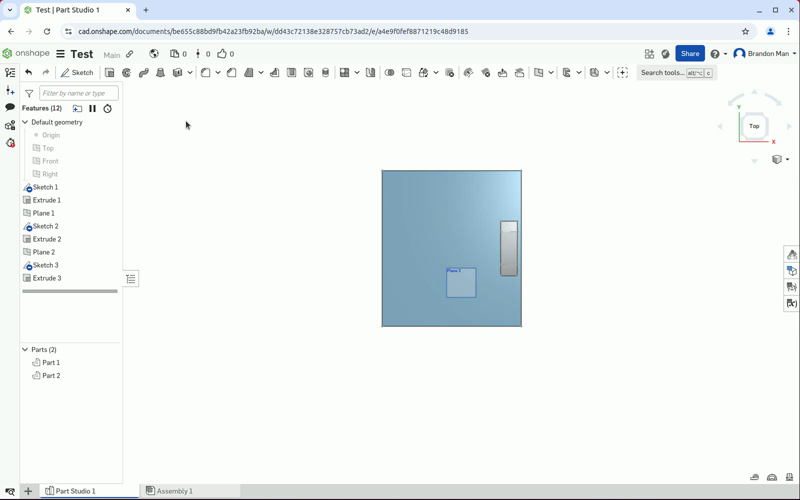
key(shift+7)
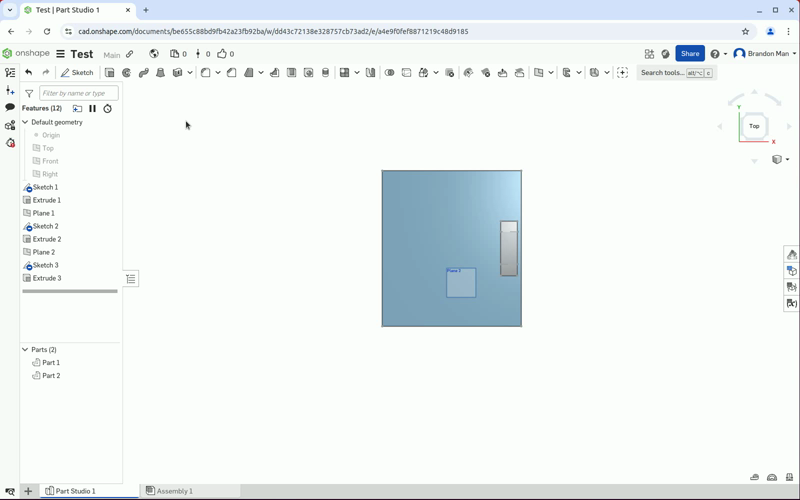
key(up, 3)
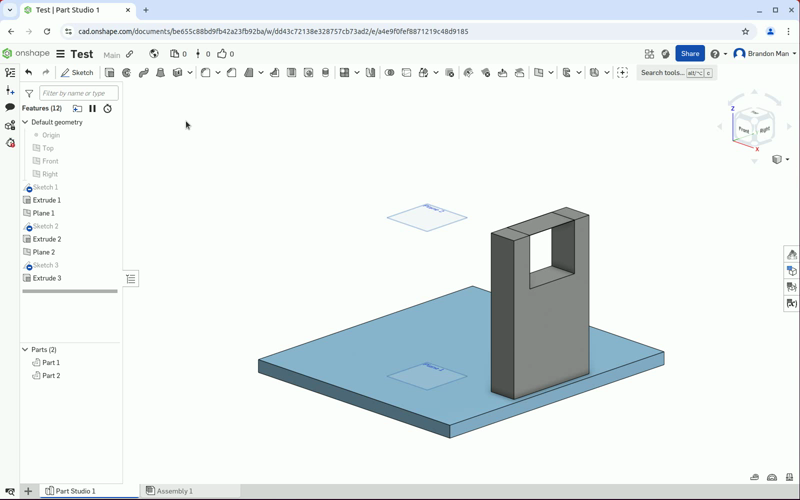
key(left, 3)
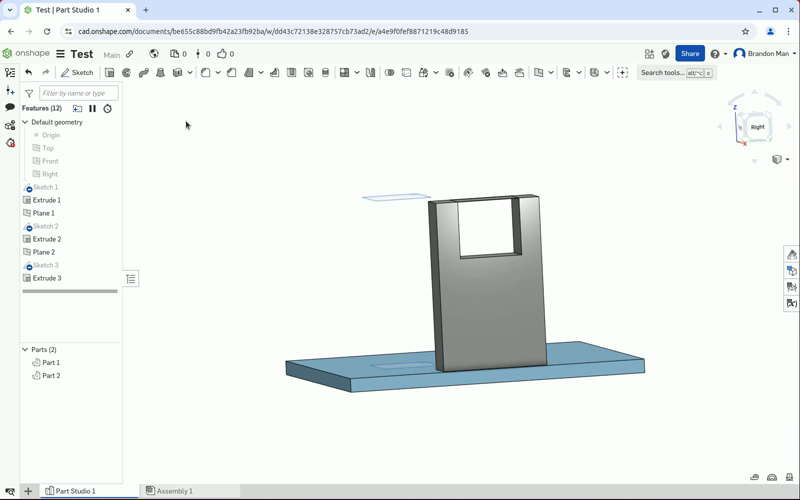
key(right, 3)
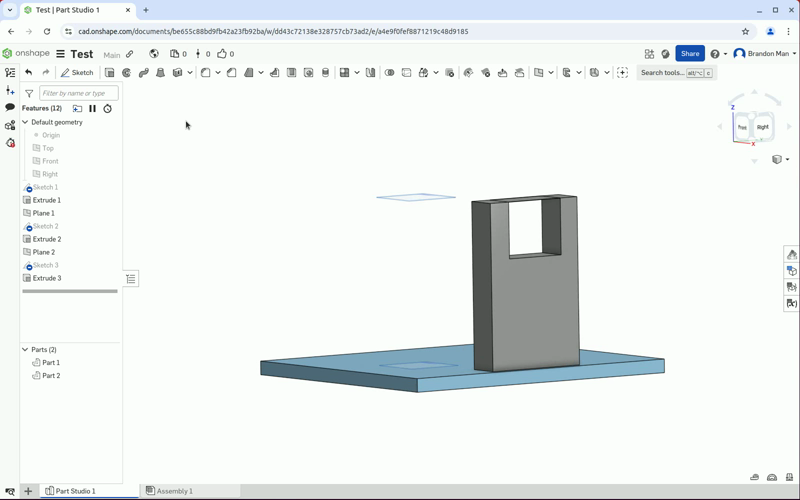
key(down, 3)
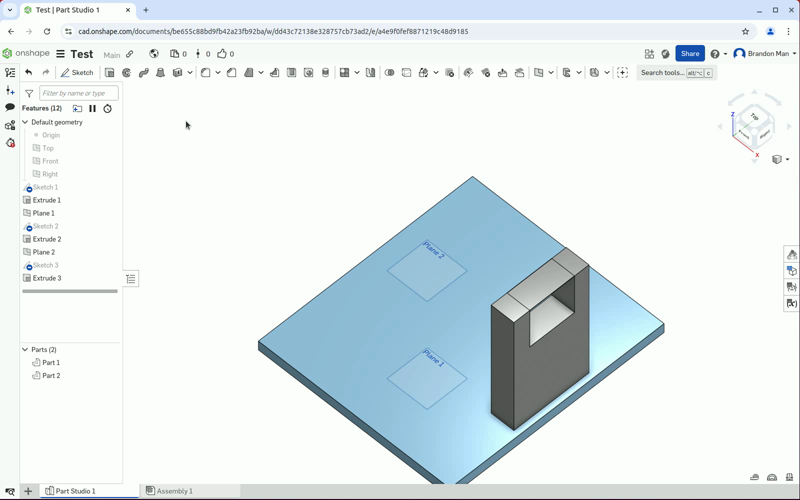
mouse_move(73, 189)
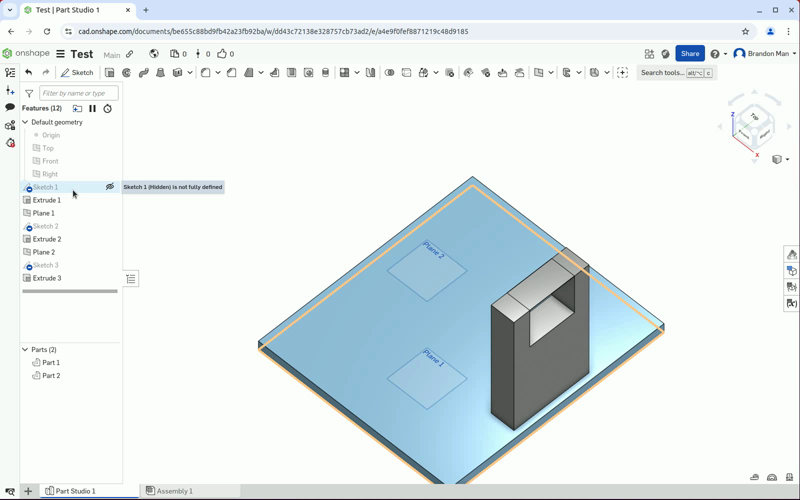
click(73, 189)